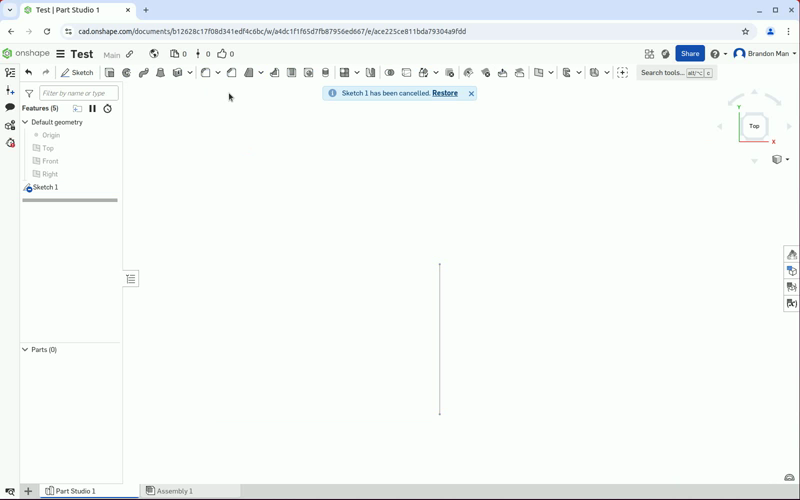
key(shift+h)
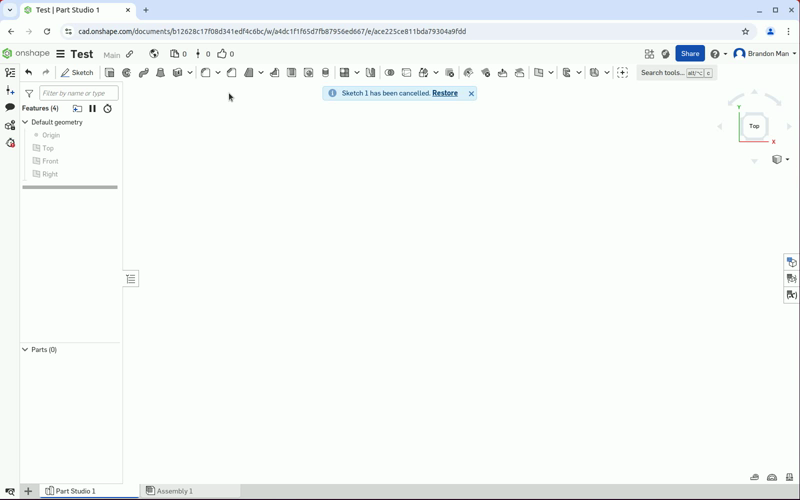
mouse_move(73, 352)
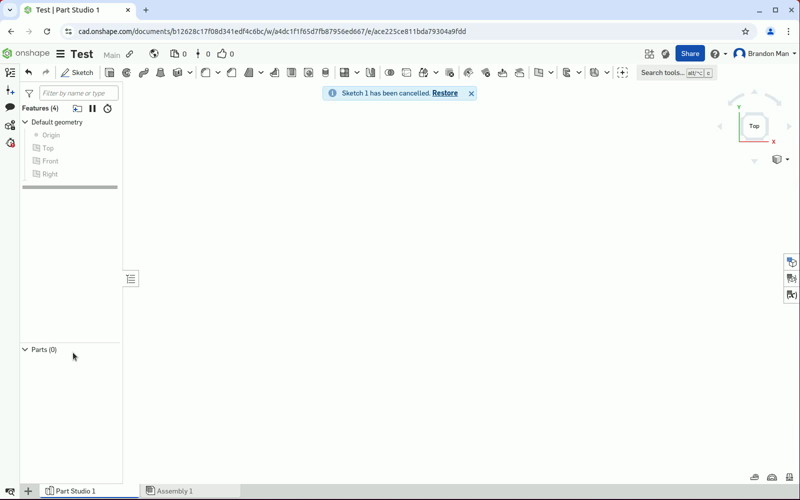
key(y)
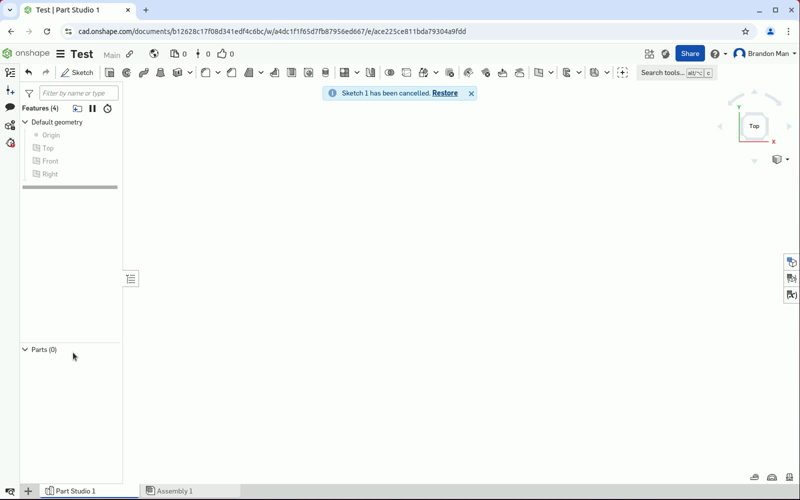
key(shift+p)
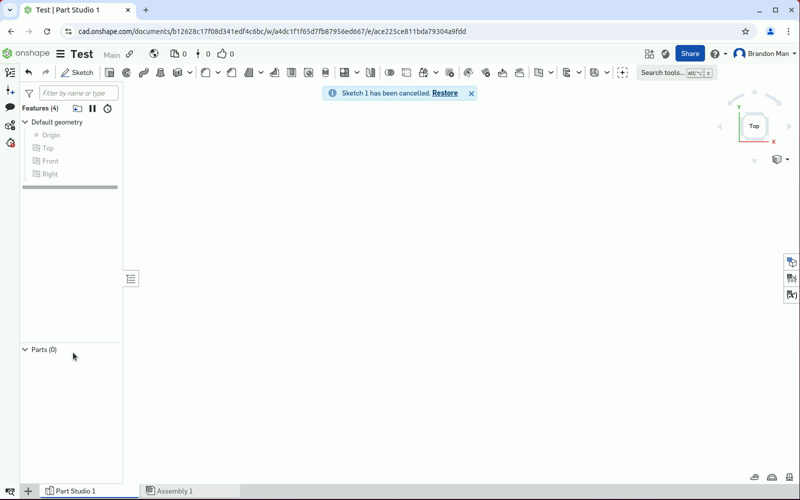
key(space)
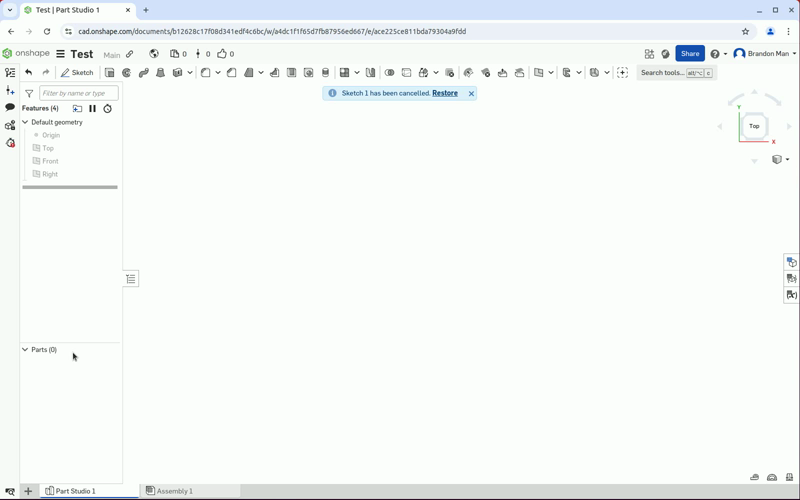
key_down(shift)
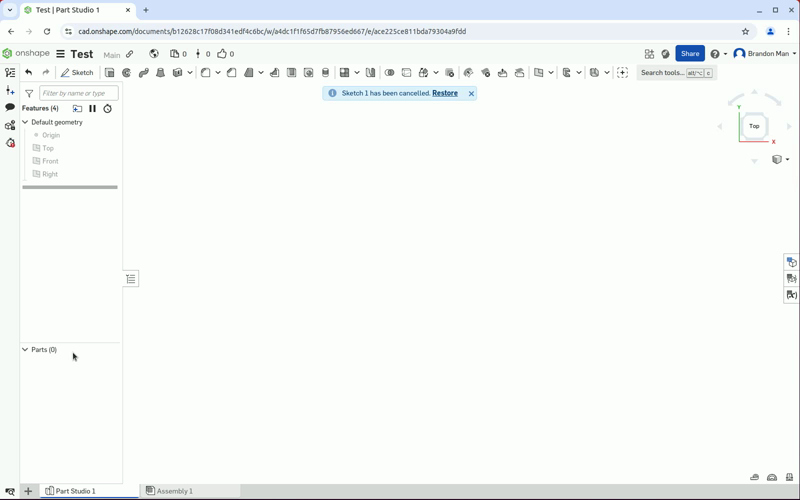
key(up)
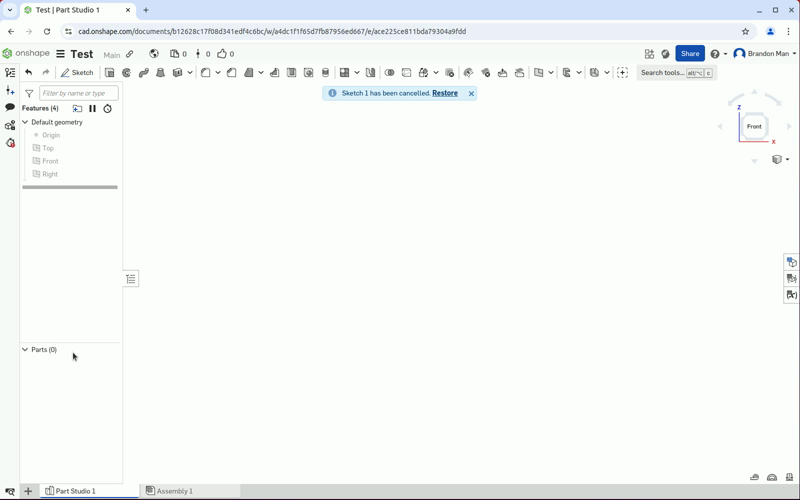
key_up(shift)
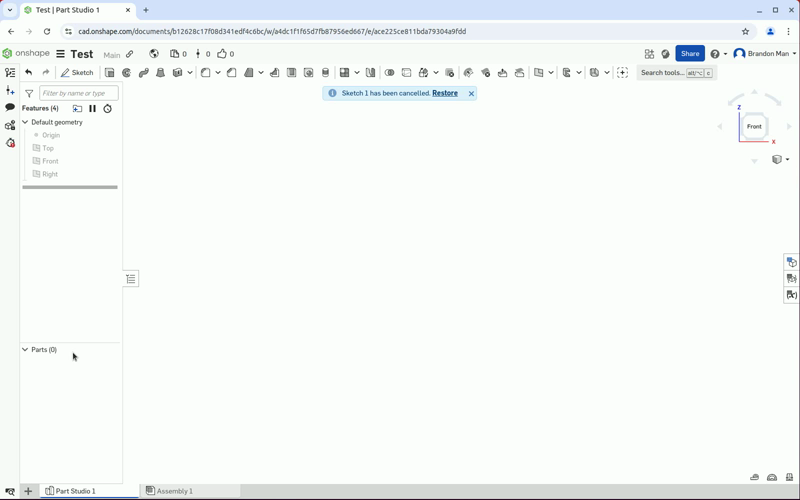
mouse_move(73, 352)
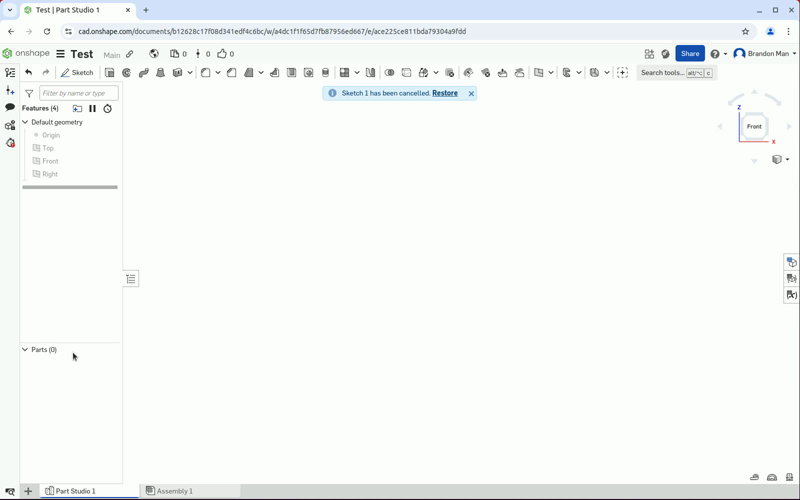
key(shift+y)
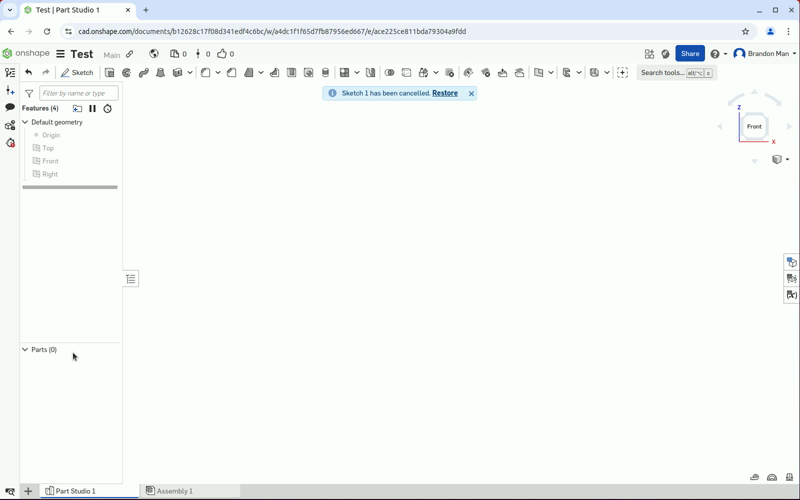
key(shift+s)
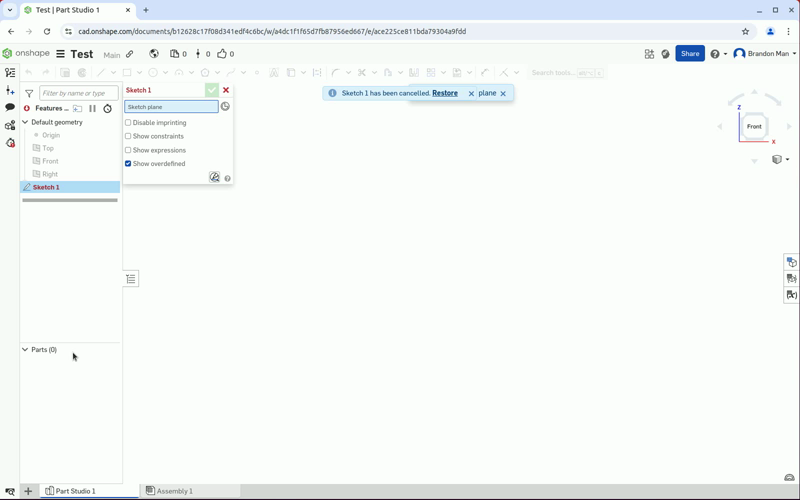
mouse_move(73, 163)
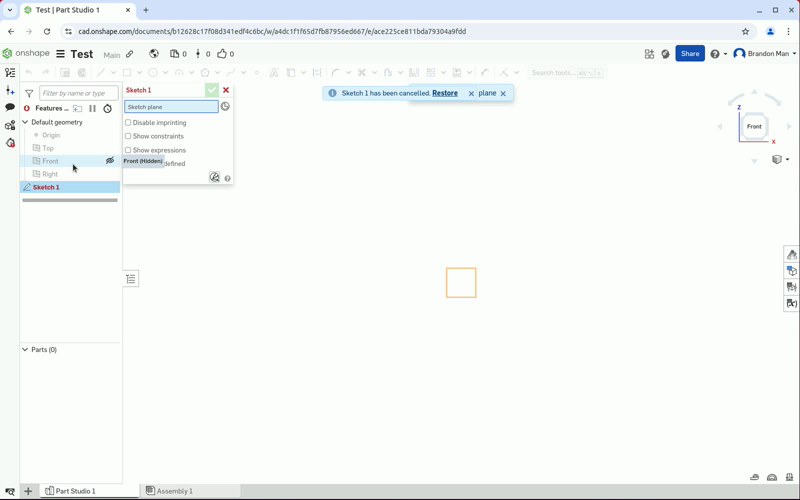
click(73, 163)
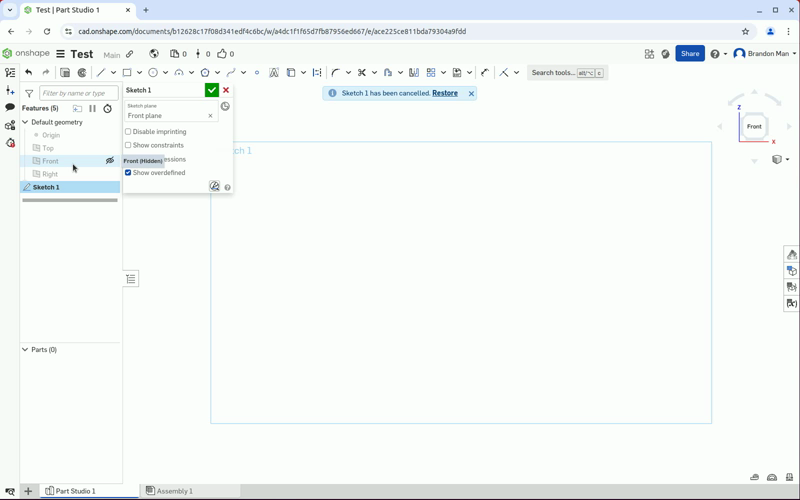
mouse_move(73, 352)
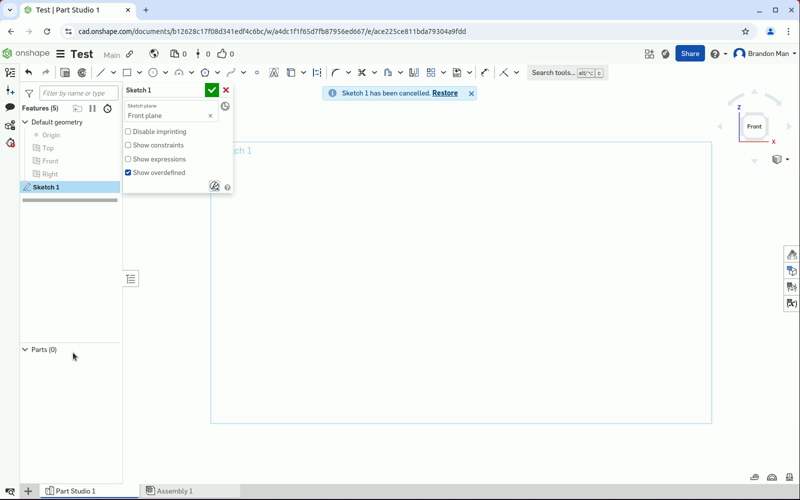
key(y)
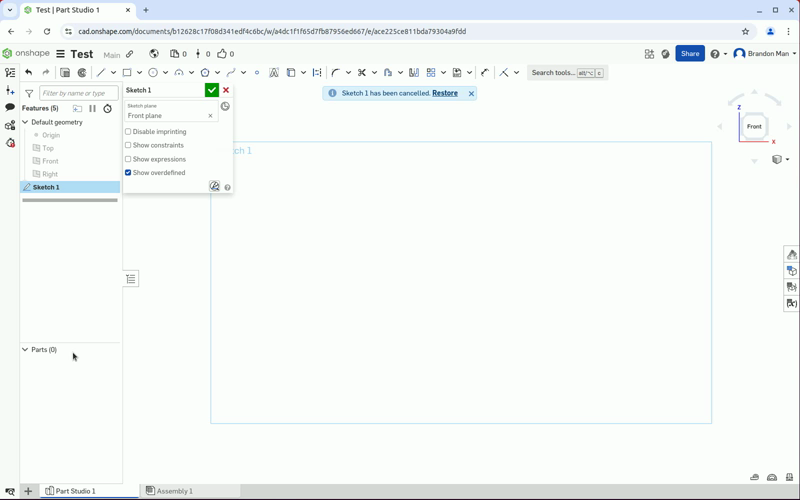
key(l)
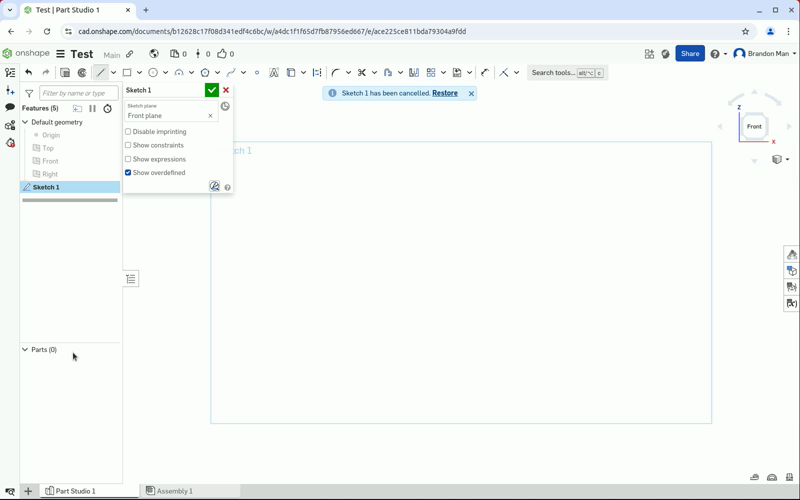
key_down(shift)
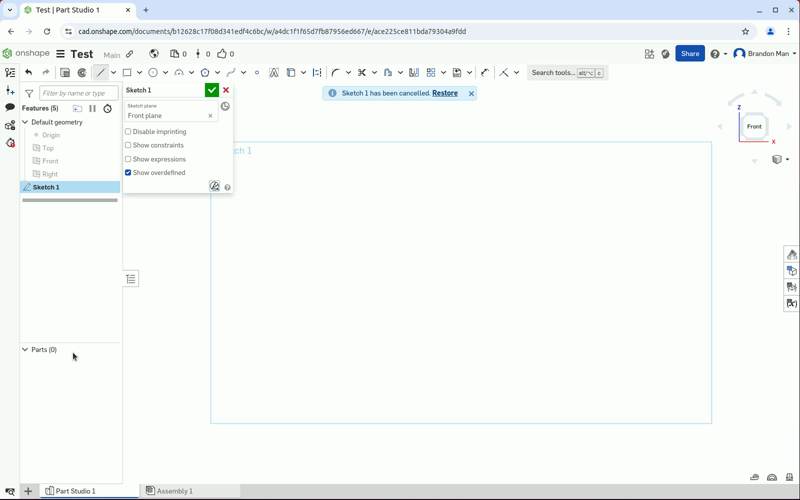
mouse_move(433, 287)
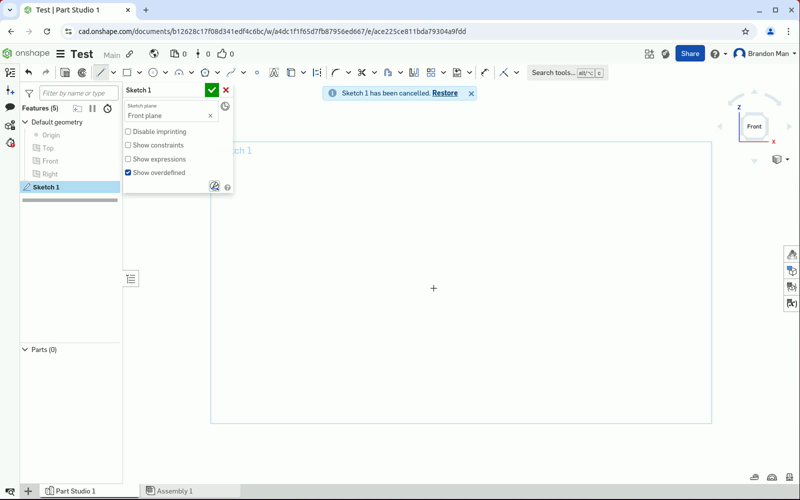
click(433, 287)
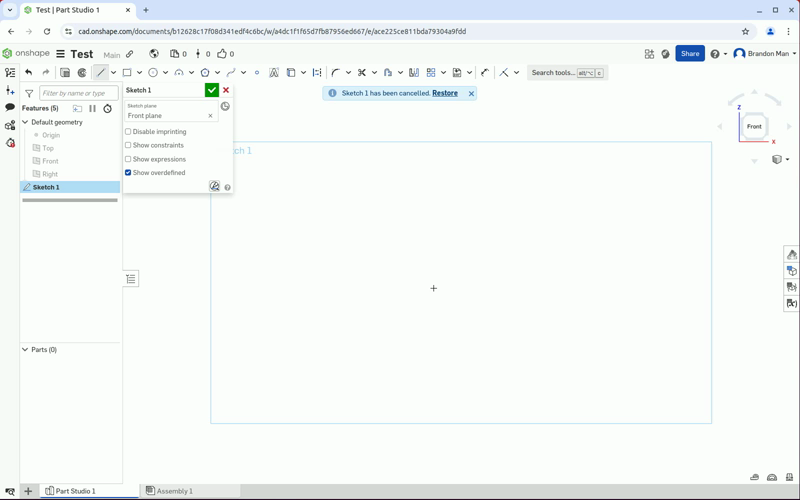
key_up(shift)
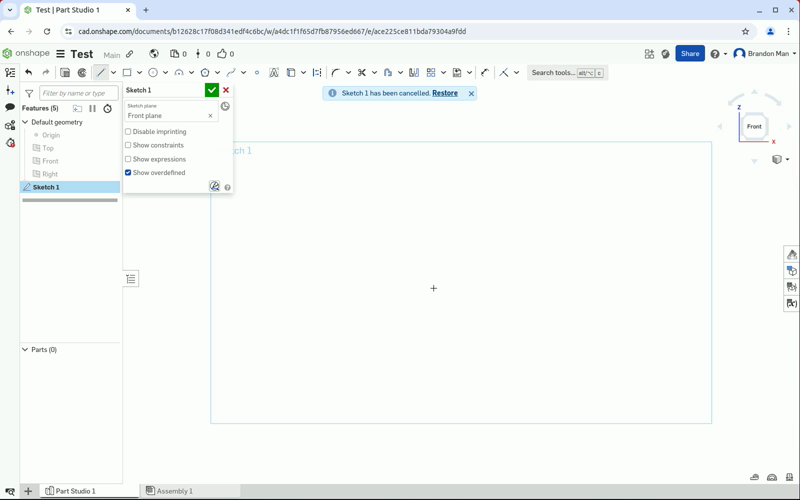
key_down(shift)
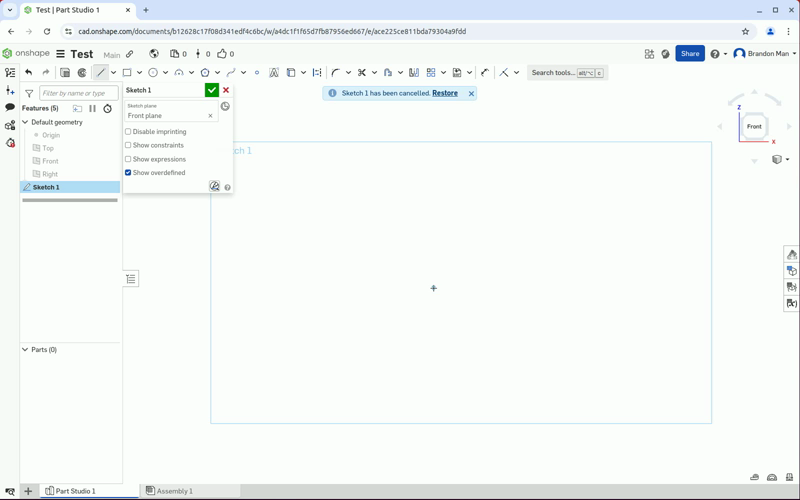
mouse_move(463, 287)
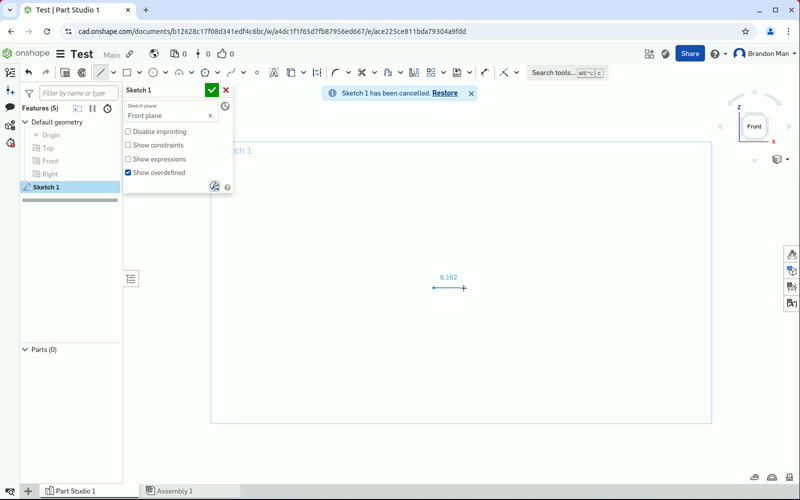
mouse_move(488, 287)
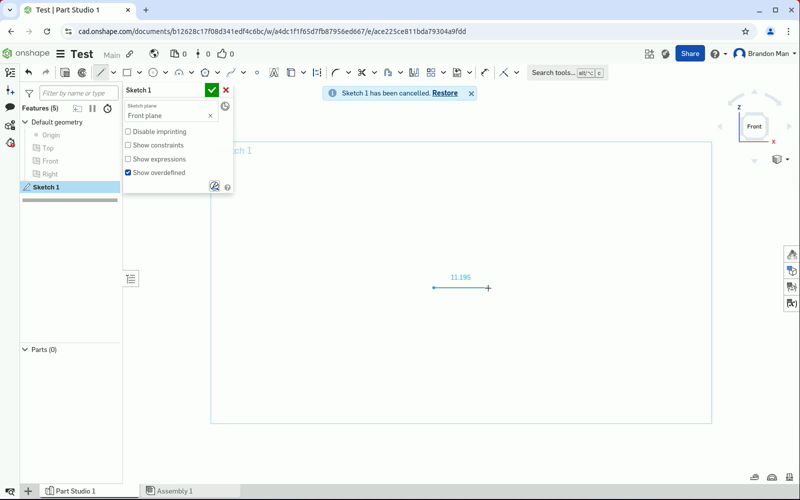
click(488, 287)
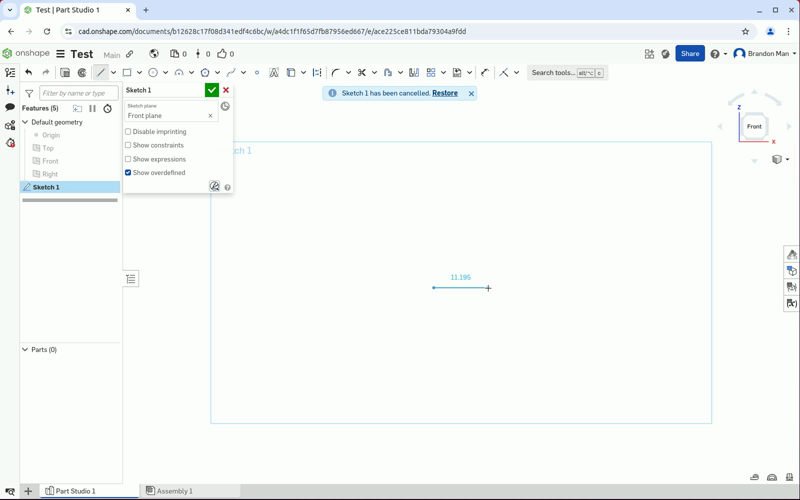
key_up(shift)
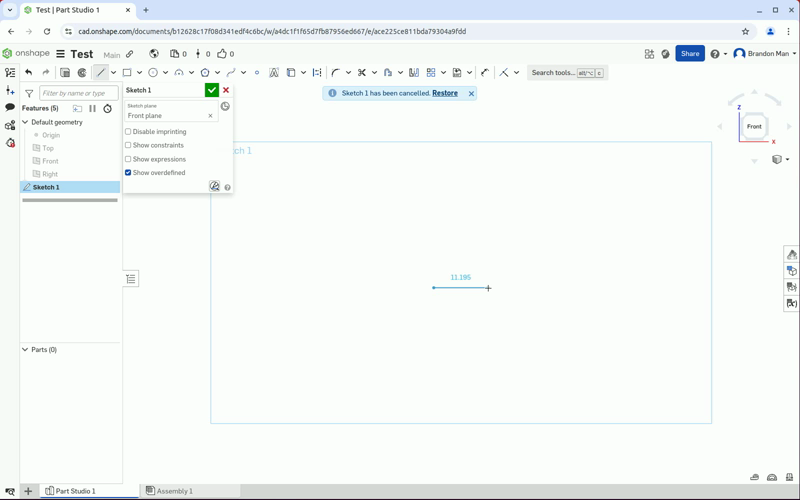
key_down(shift)
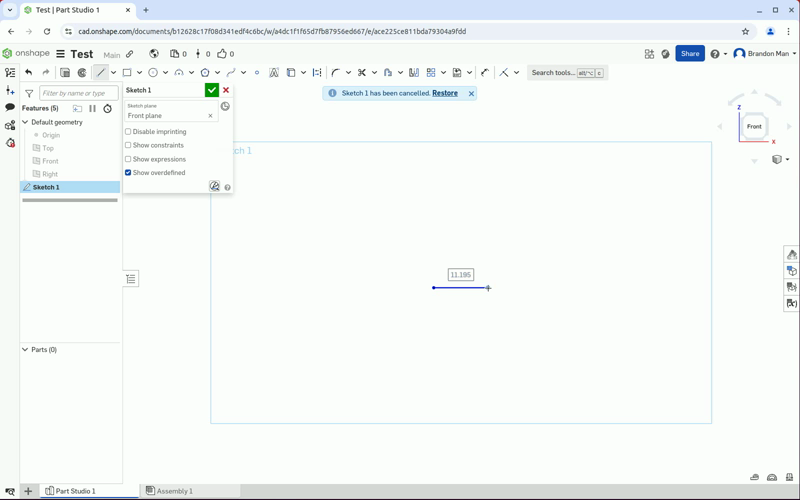
mouse_move(518, 287)
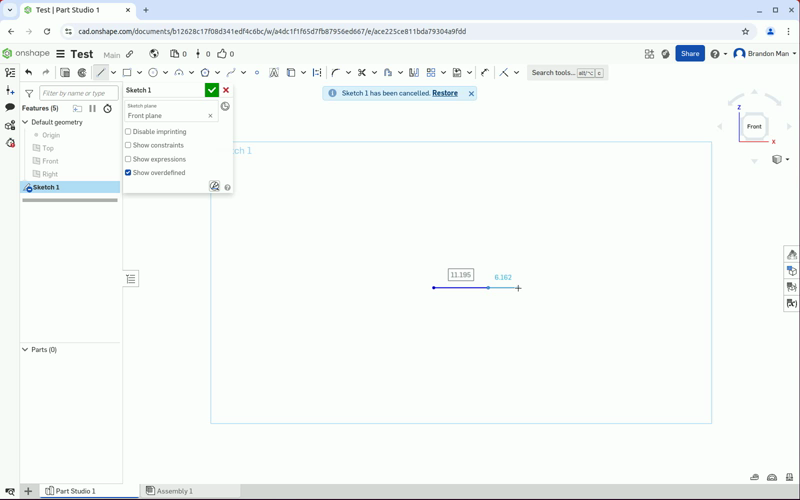
mouse_move(488, 262)
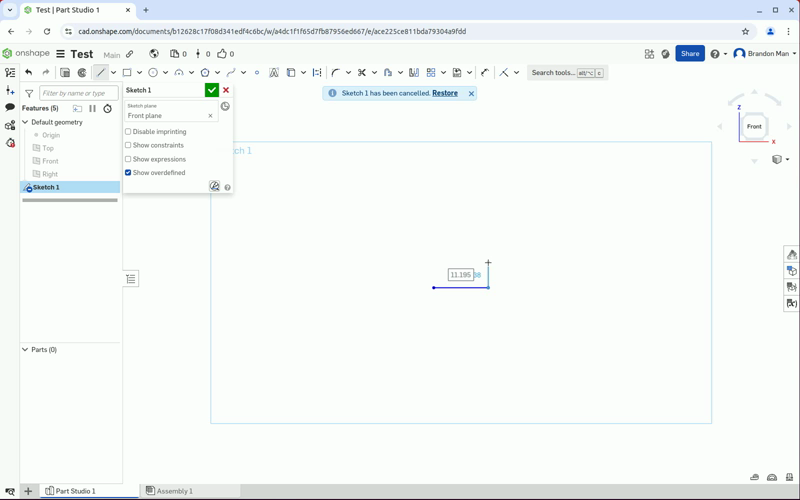
click(488, 262)
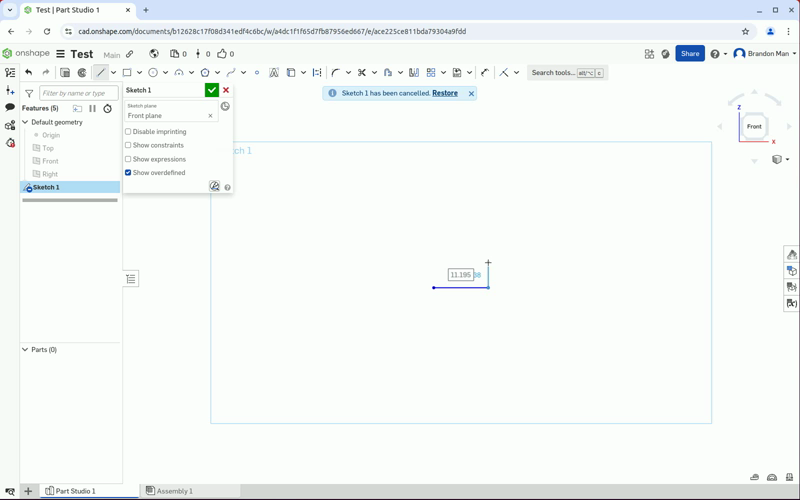
key_up(shift)
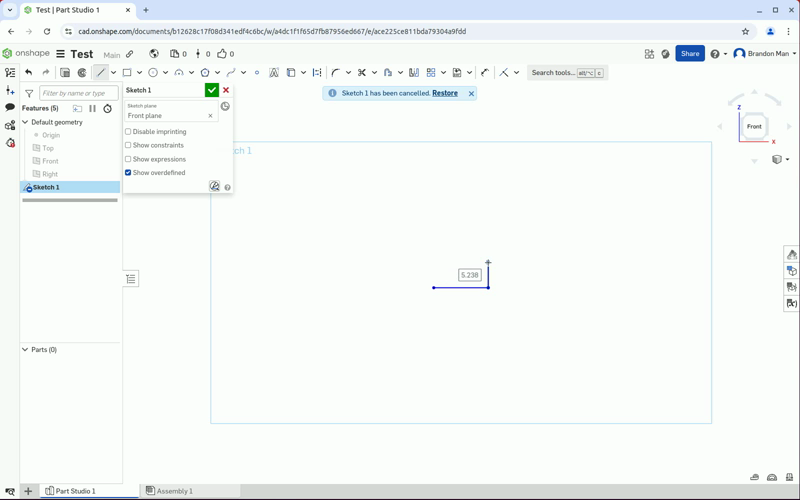
key_down(shift)
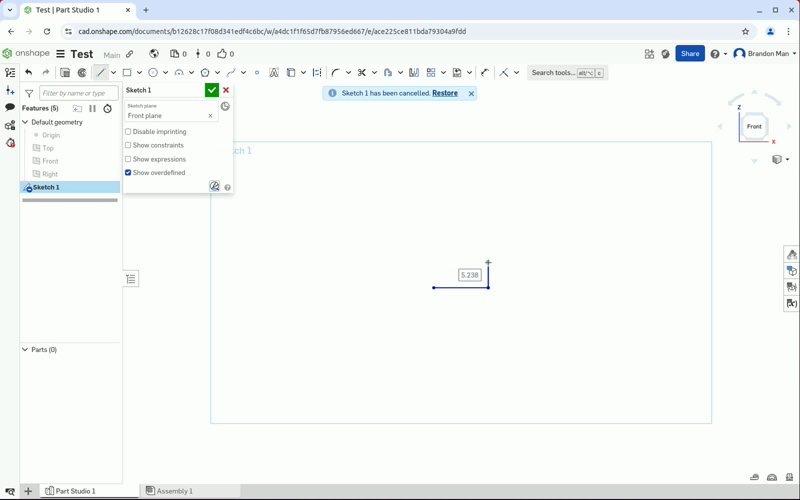
mouse_move(518, 262)
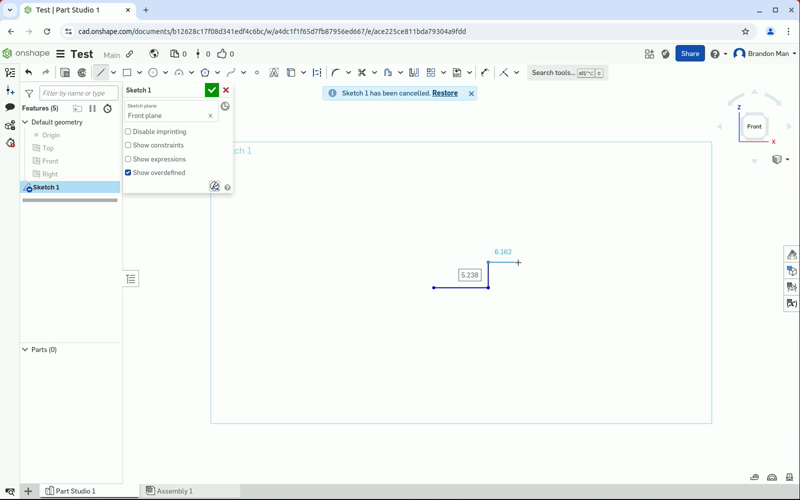
mouse_move(476, 262)
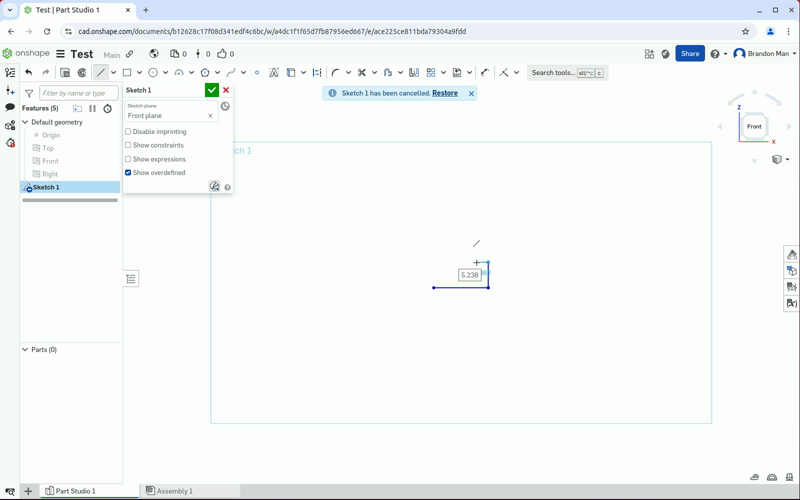
click(476, 262)
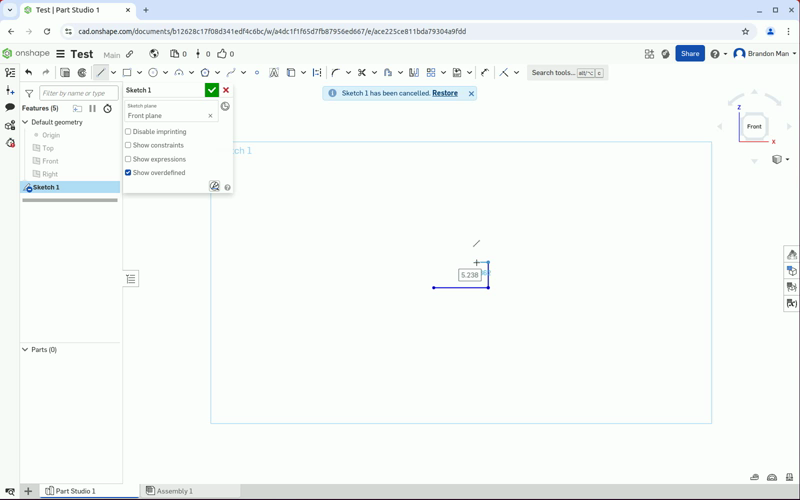
key_up(shift)
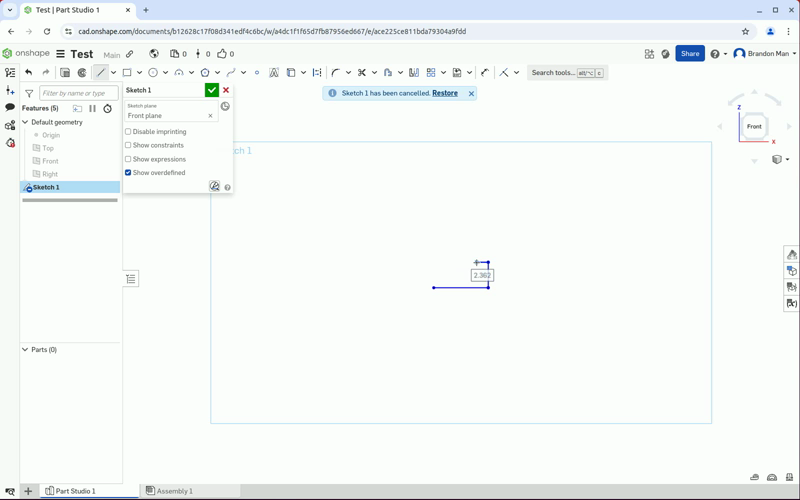
key_down(shift)
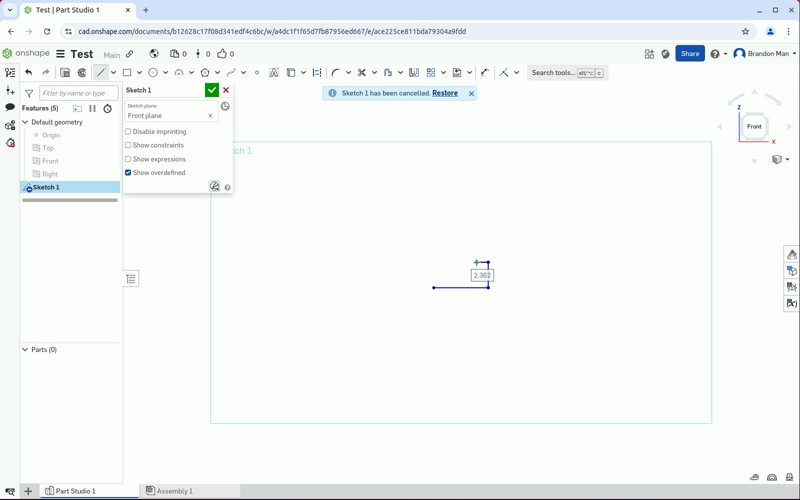
mouse_move(506, 262)
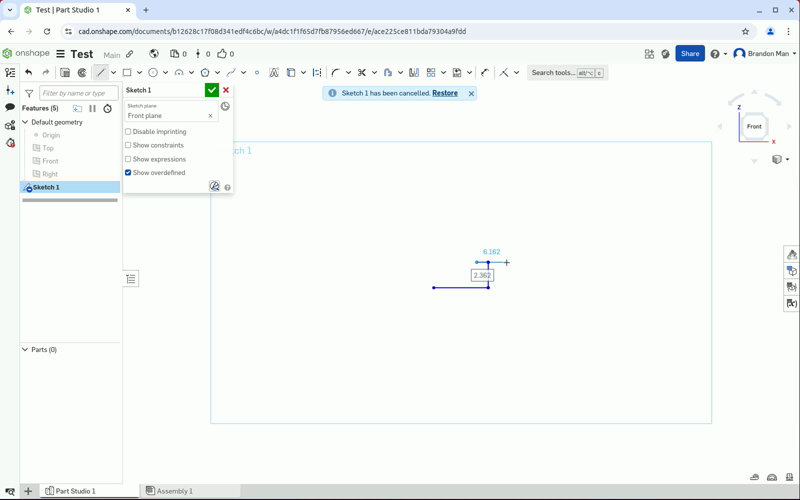
mouse_move(444, 262)
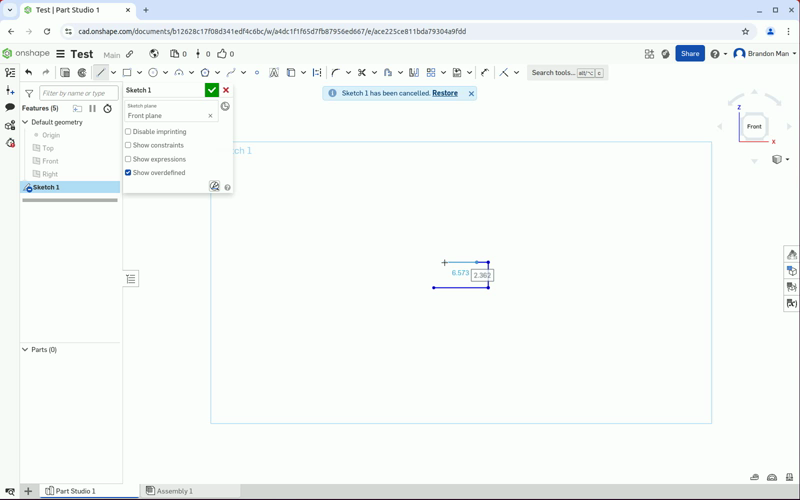
click(444, 262)
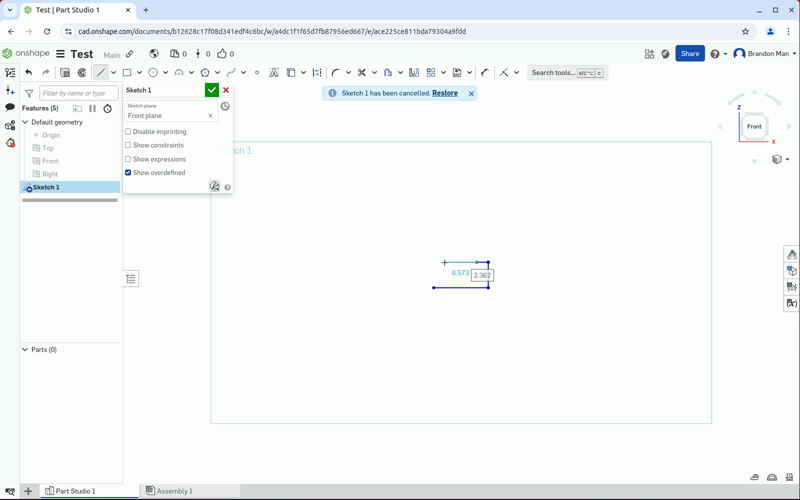
key_up(shift)
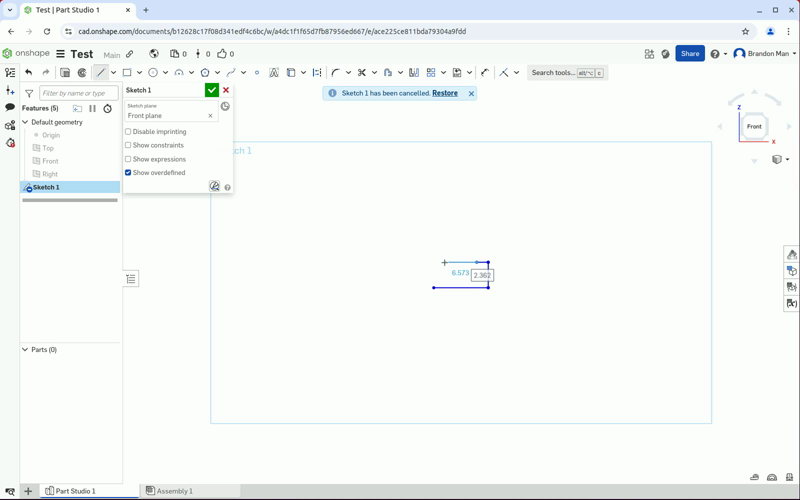
key_down(shift)
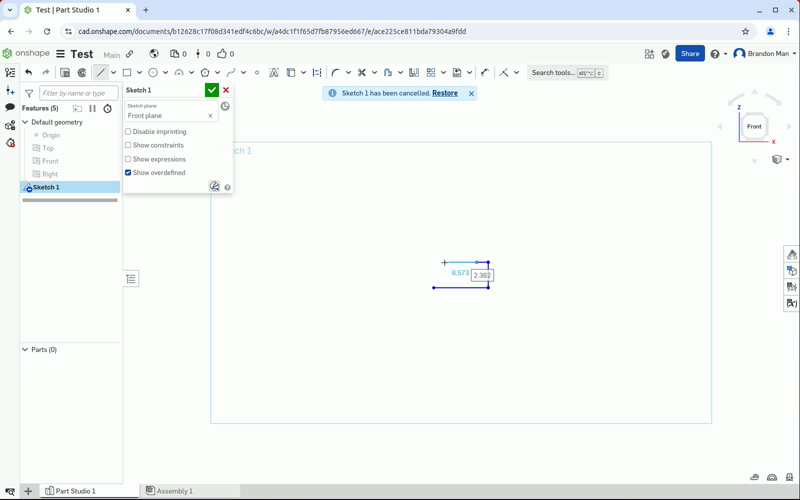
mouse_move(474, 262)
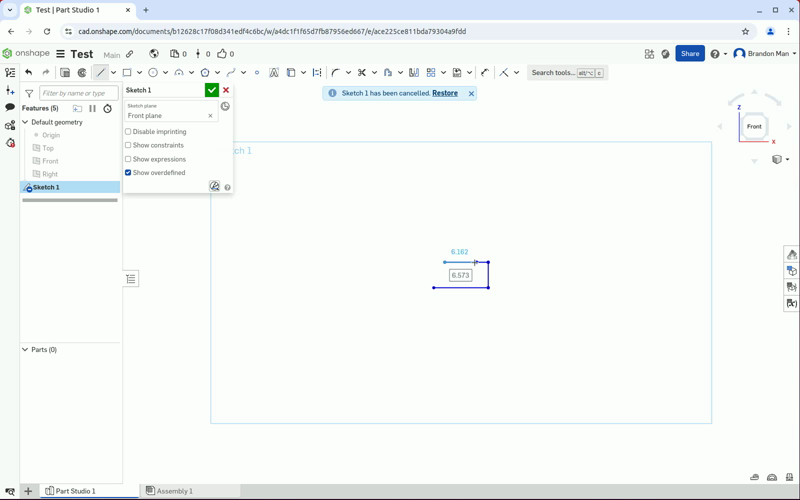
mouse_move(433, 262)
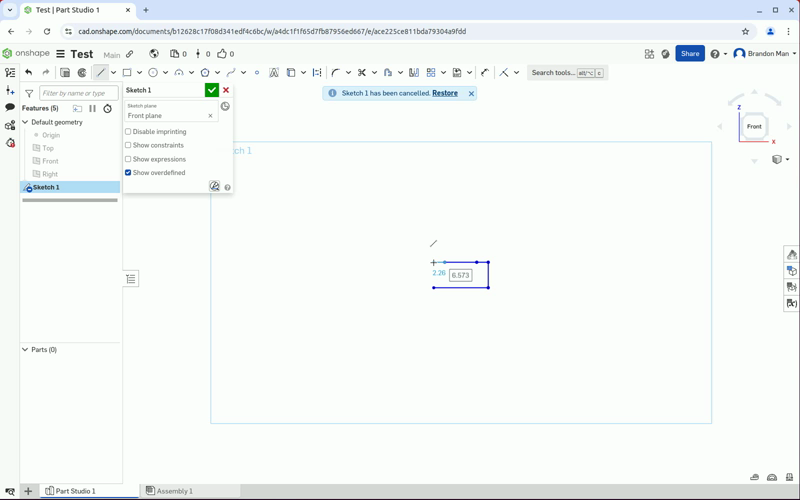
click(433, 262)
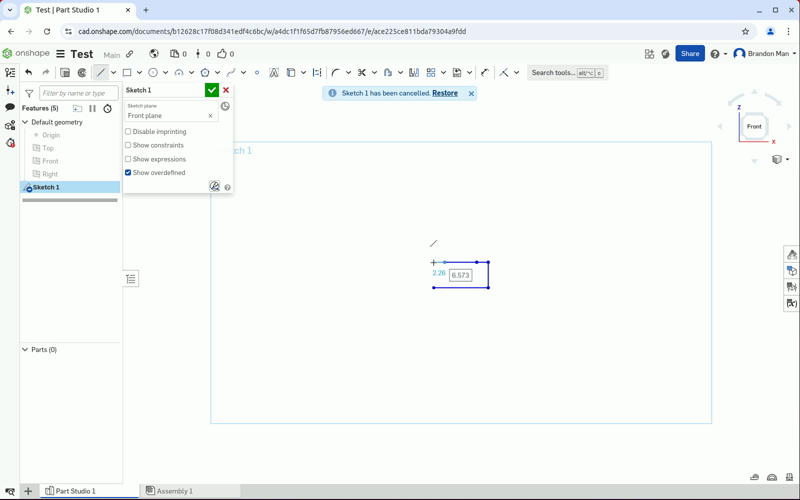
key_up(shift)
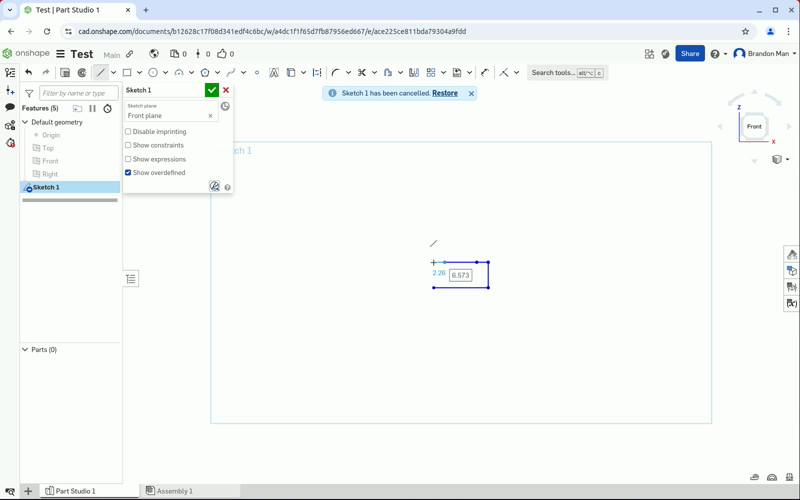
mouse_move(463, 262)
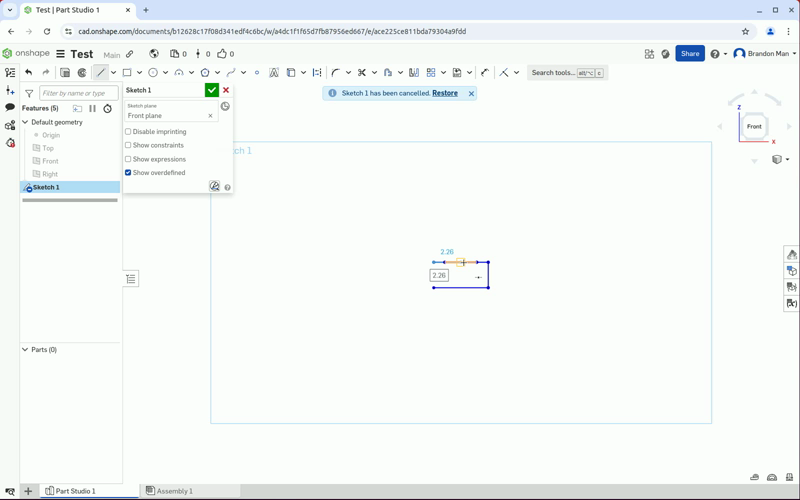
key_down(shift)
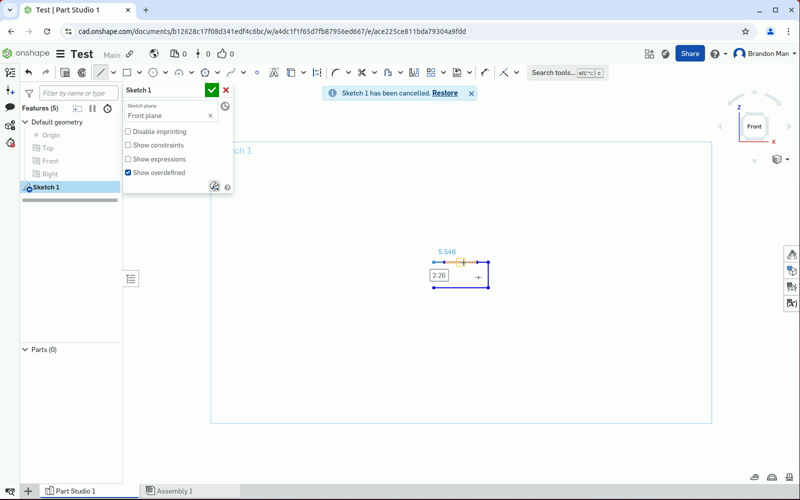
mouse_move(433, 287)
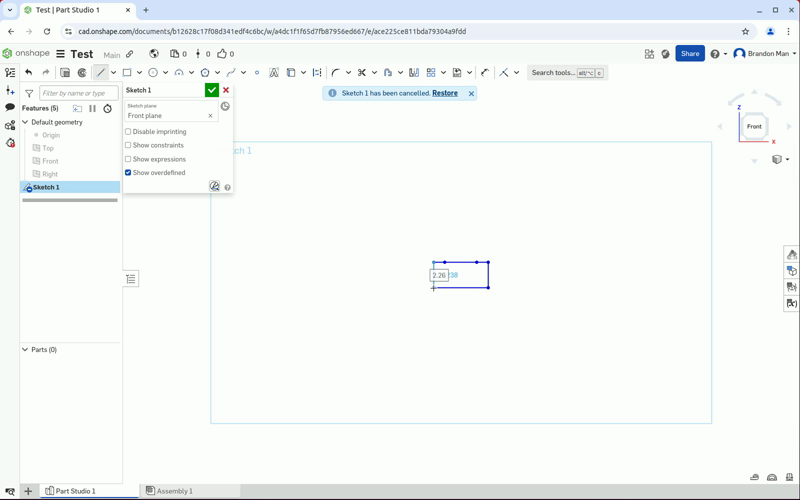
key_up(shift)
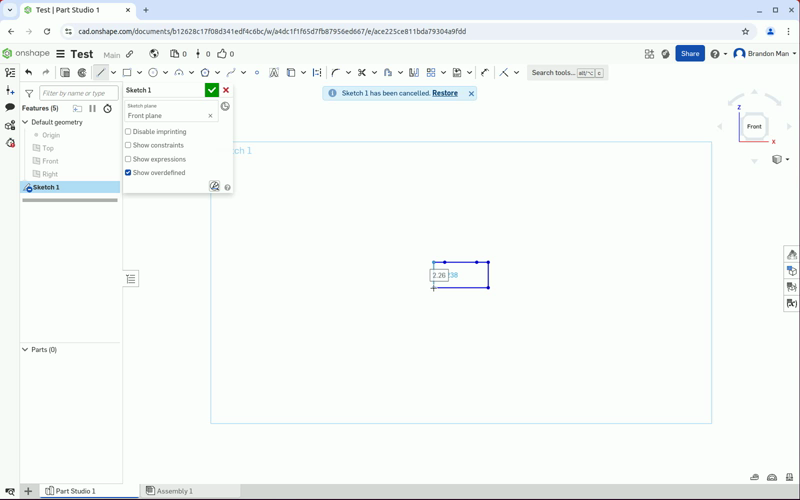
click(433, 287)
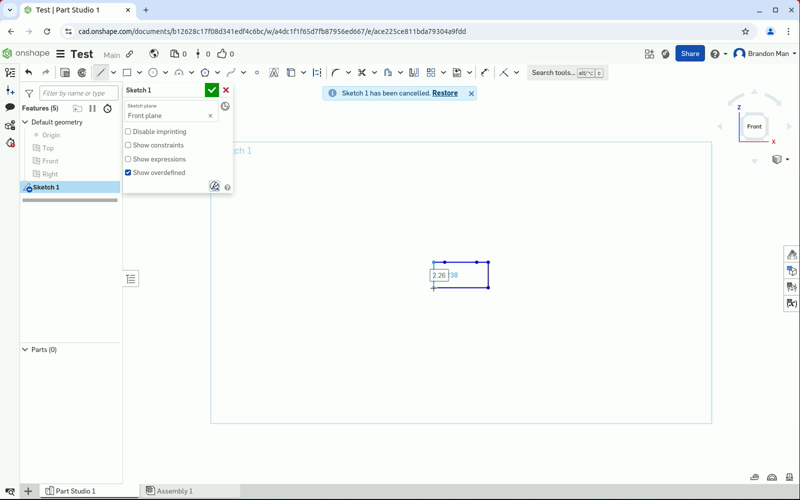
key(esc)
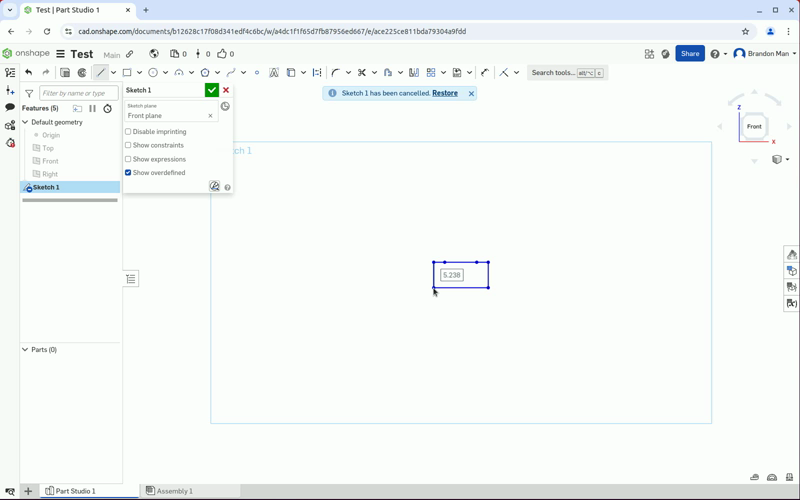
mouse_move(447, 266)
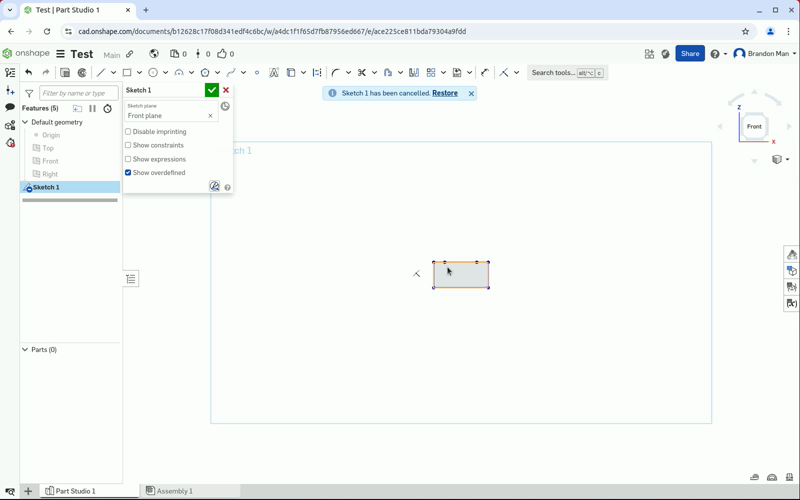
scroll(6)
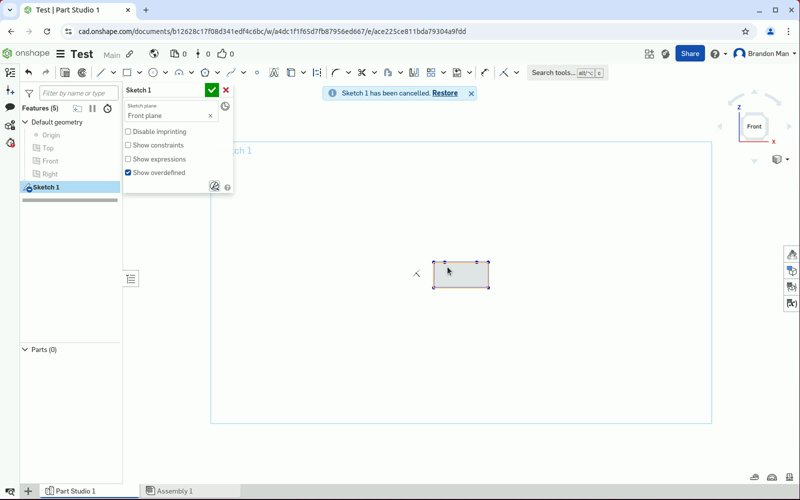
scroll(6)
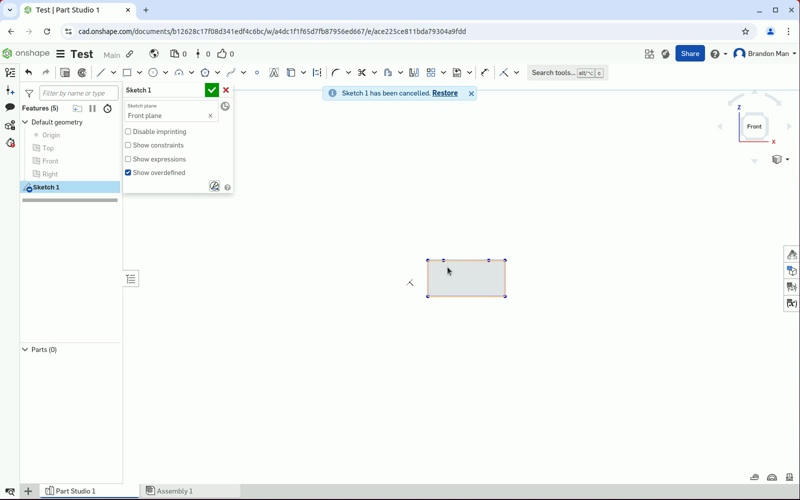
scroll(6)
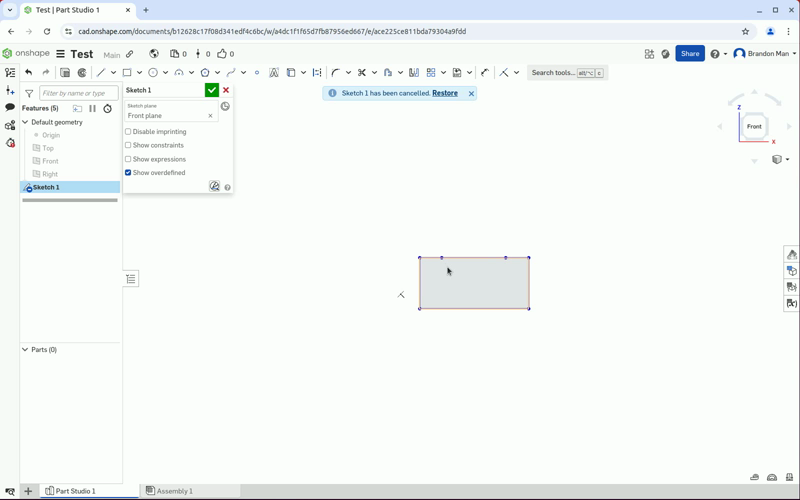
scroll(6)
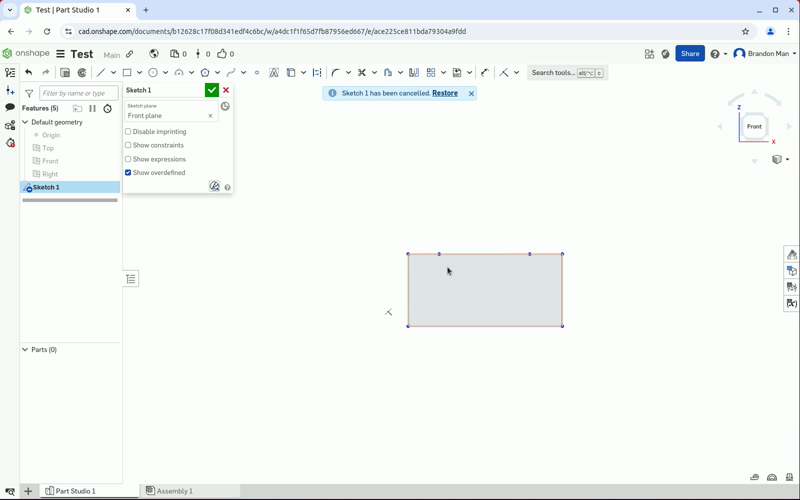
scroll(6)
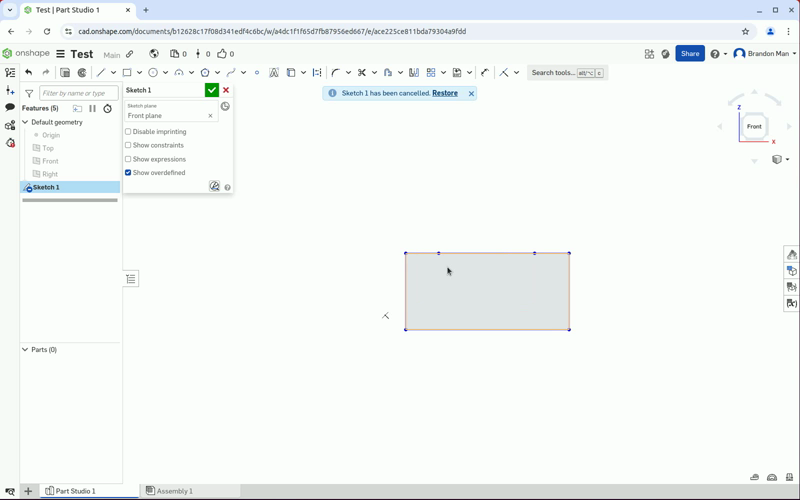
scroll(6)
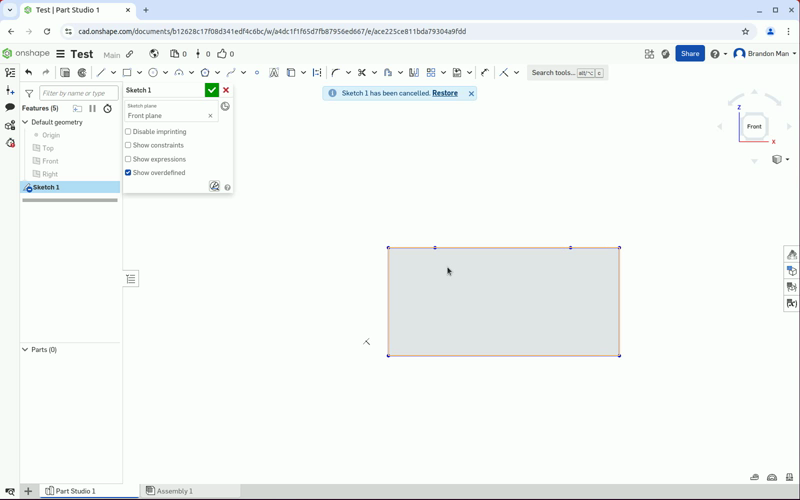
scroll(6)
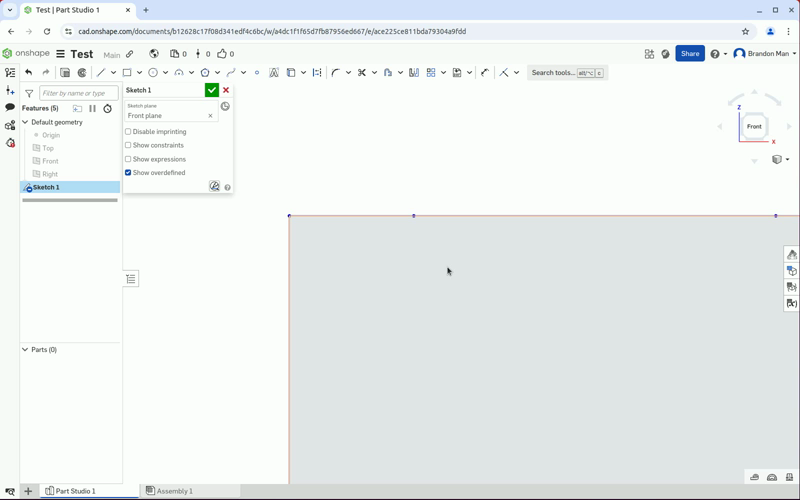
click(447, 266)
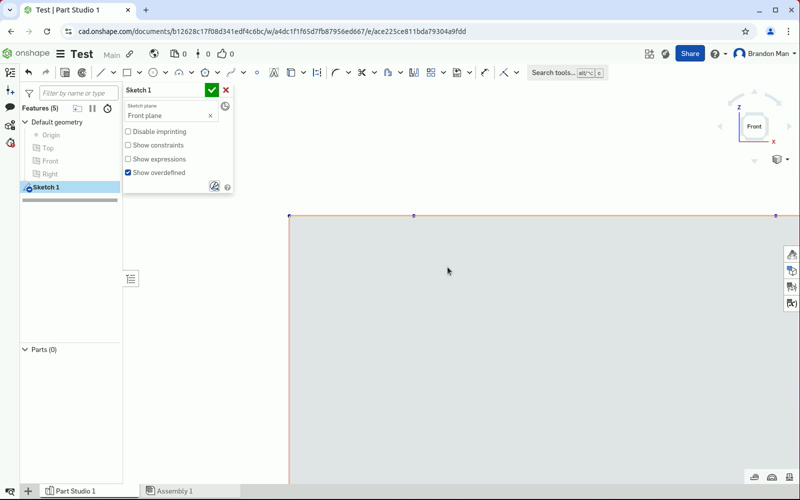
scroll(-6)
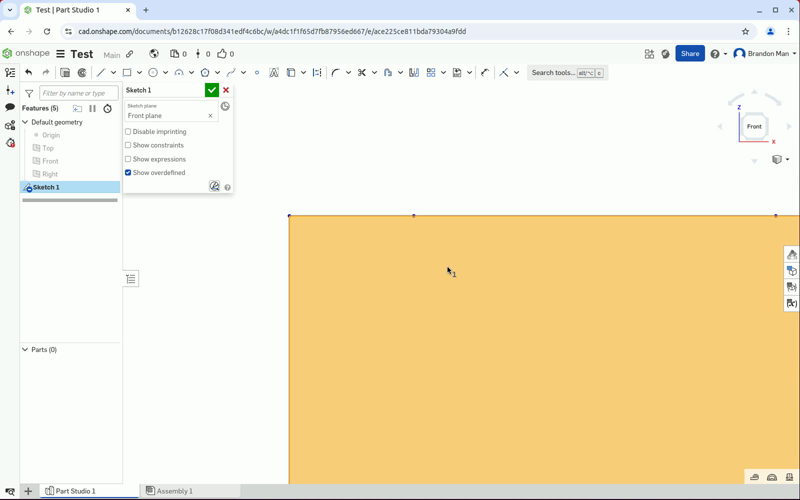
scroll(-6)
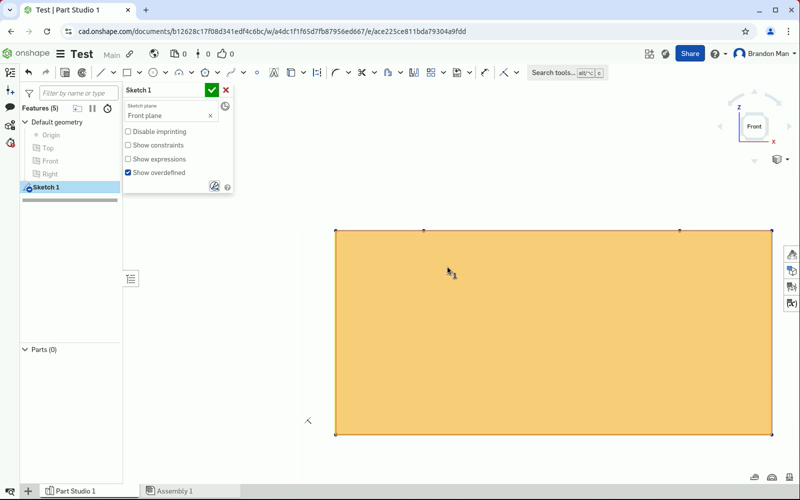
scroll(-6)
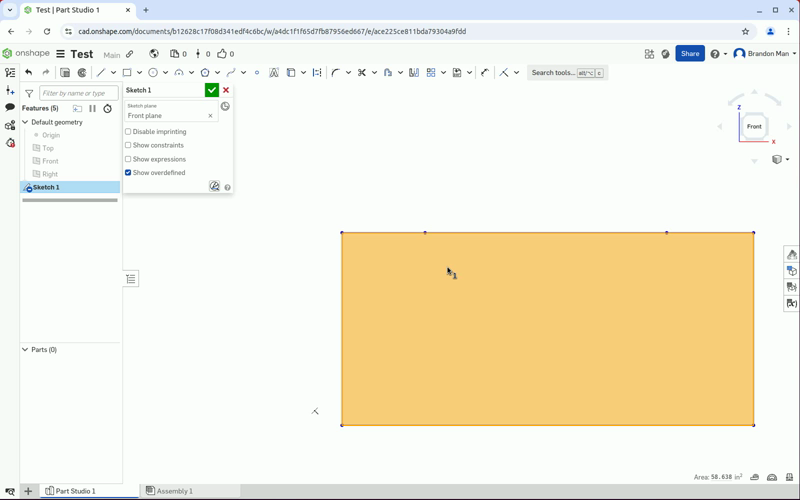
scroll(-6)
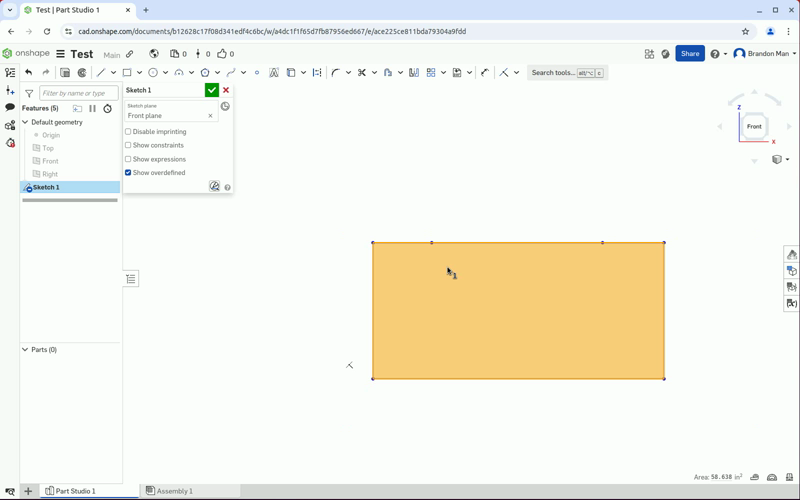
scroll(-6)
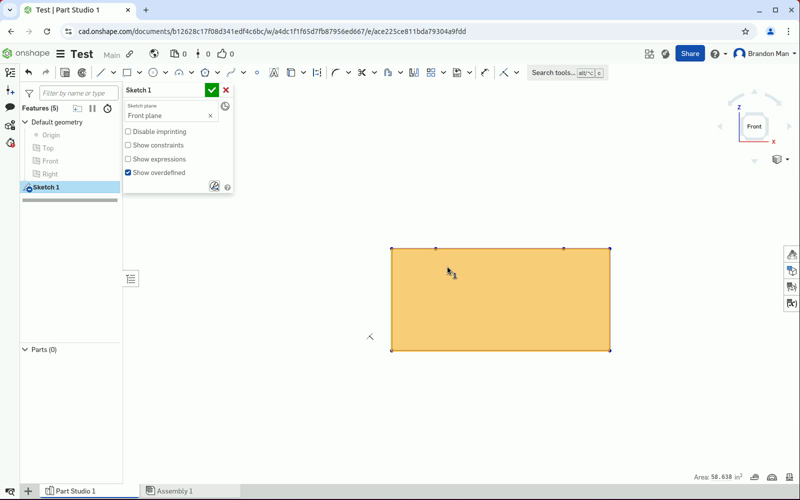
scroll(-6)
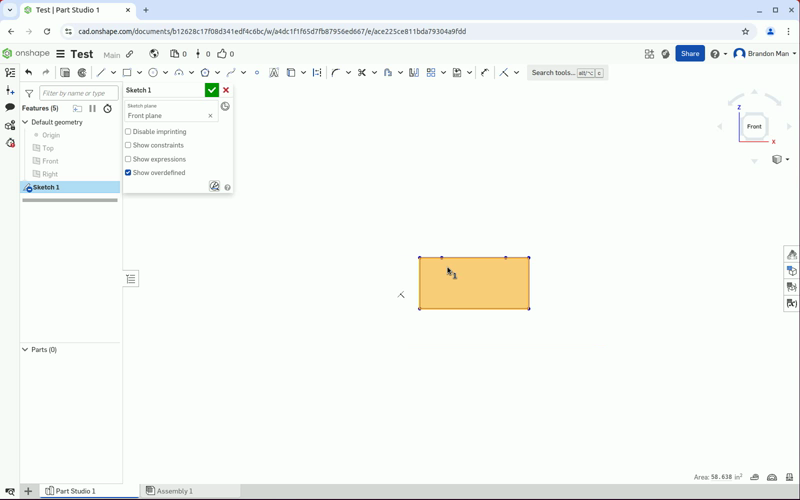
scroll(-6)
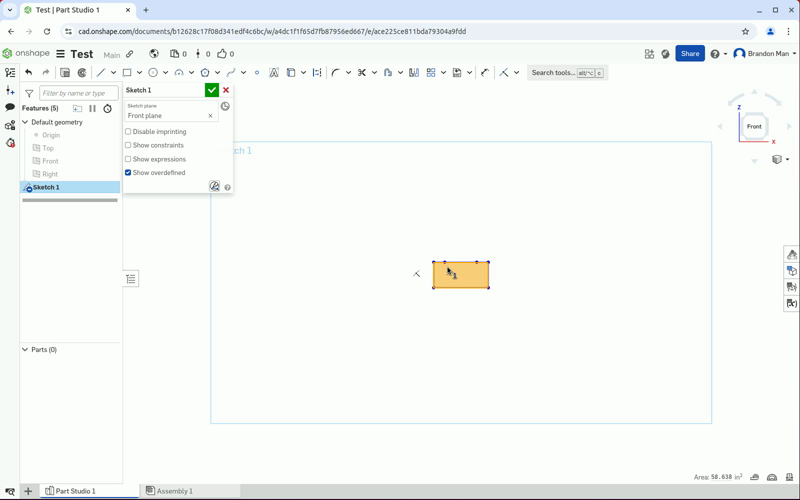
mouse_move(73, 352)
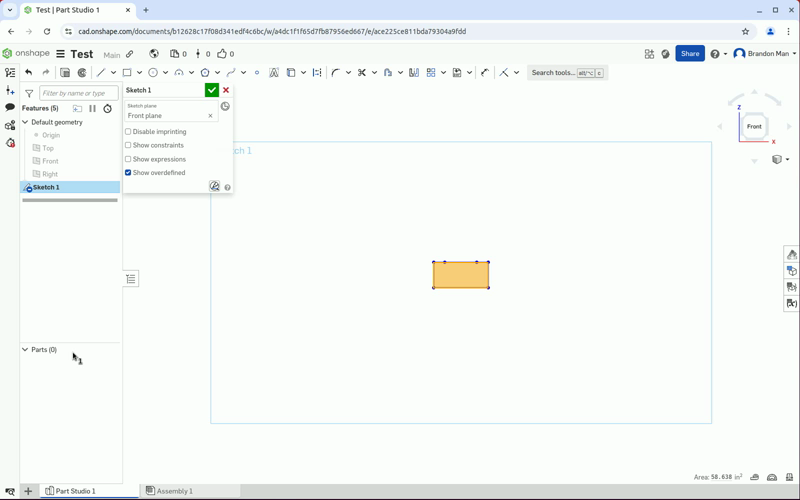
key(shift+y)
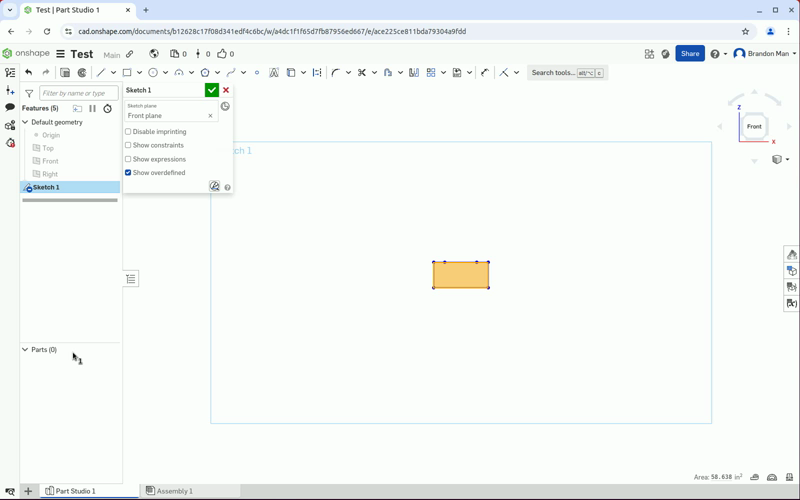
key(shift+e)
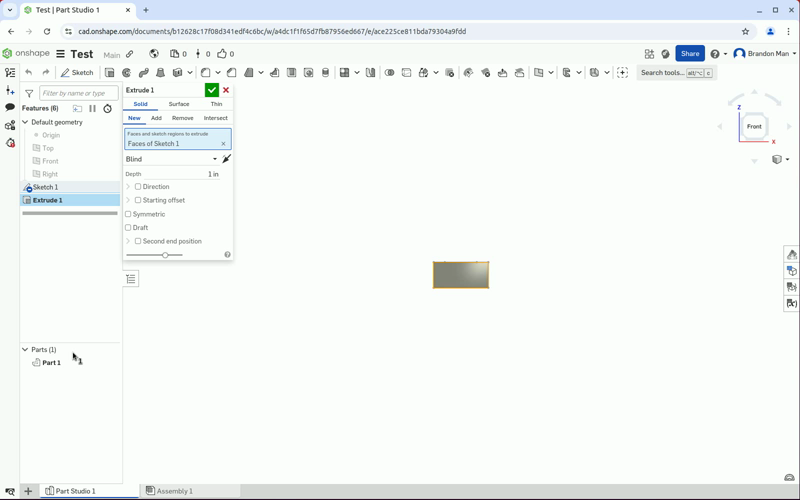
mouse_move(143, 106)
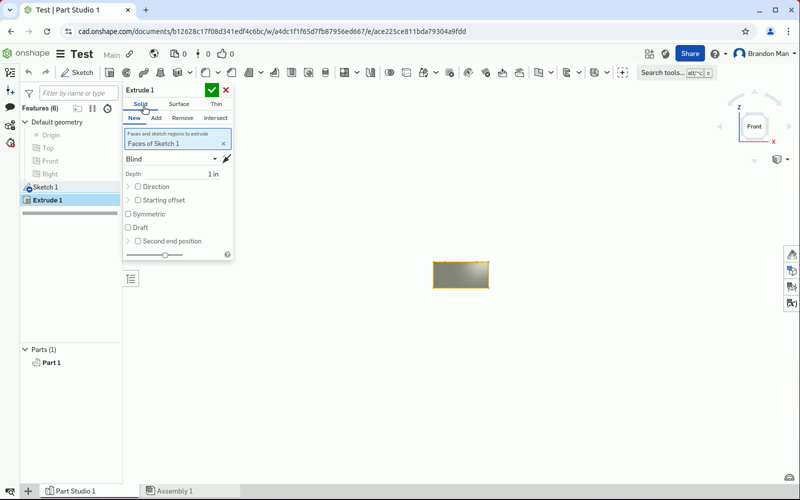
click(143, 106)
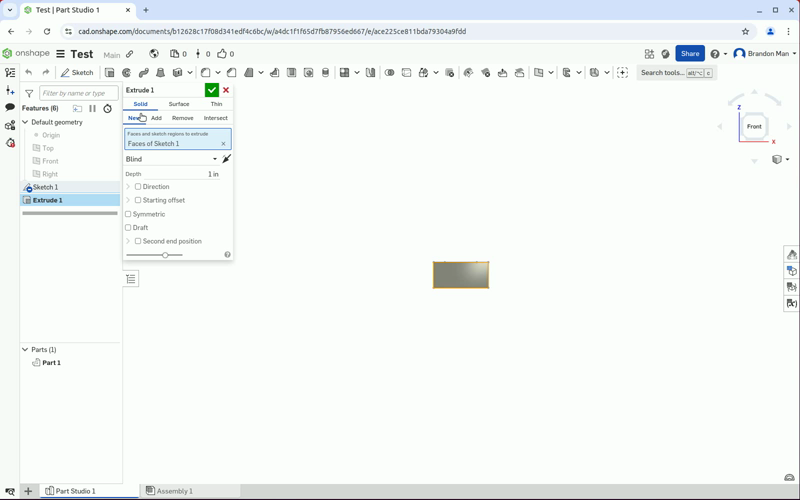
mouse_move(137, 120)
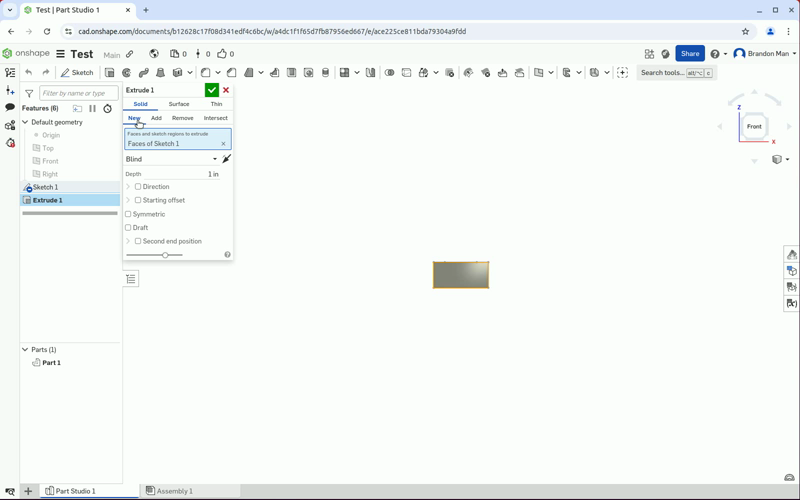
click(137, 120)
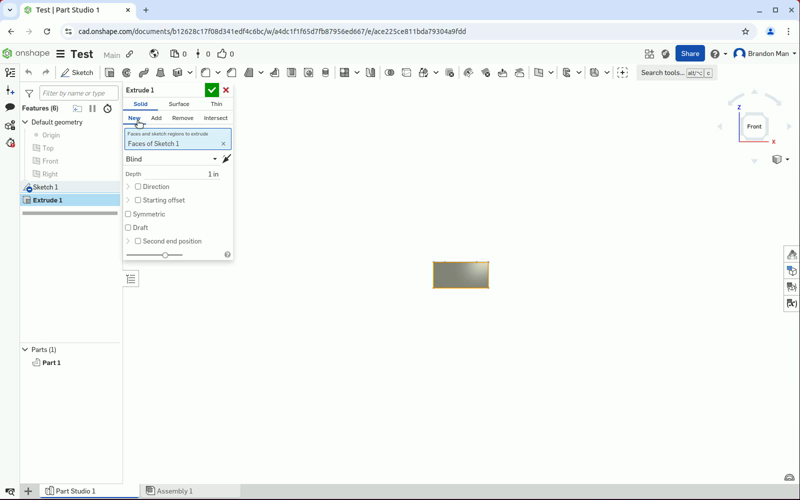
key(tab, 4)
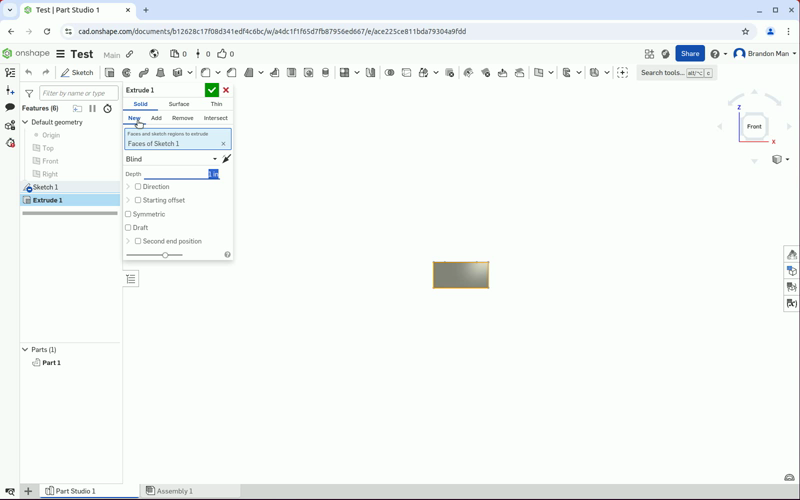
text(2.407)
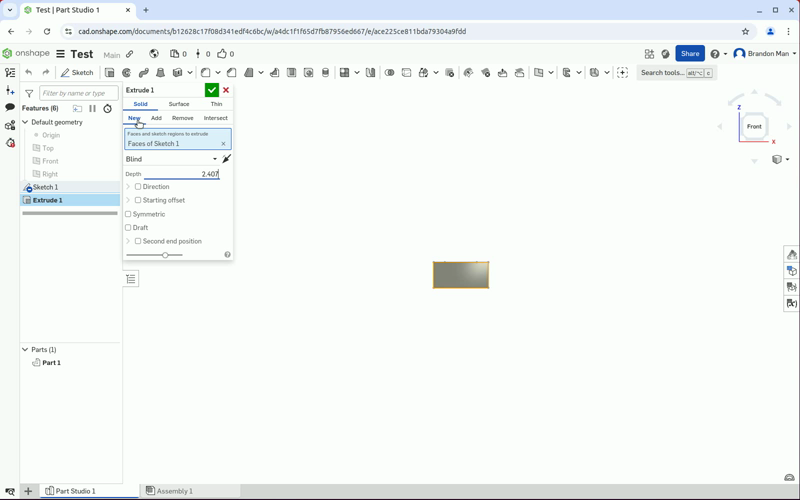
key(enter)
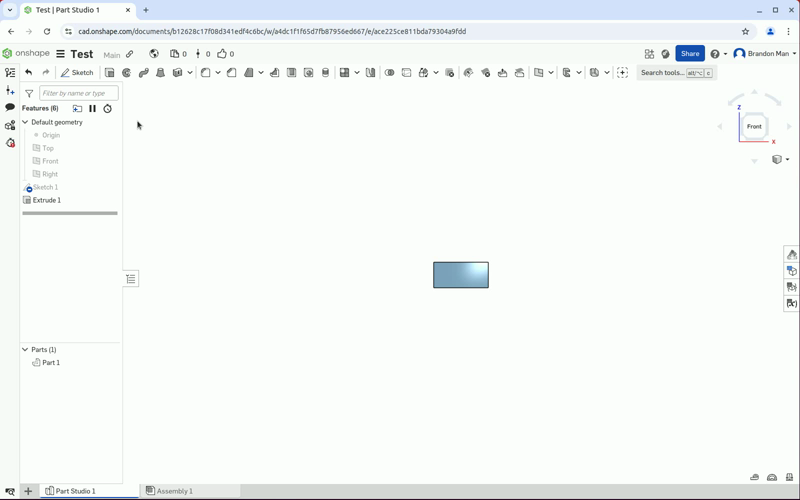
key(shift+h)
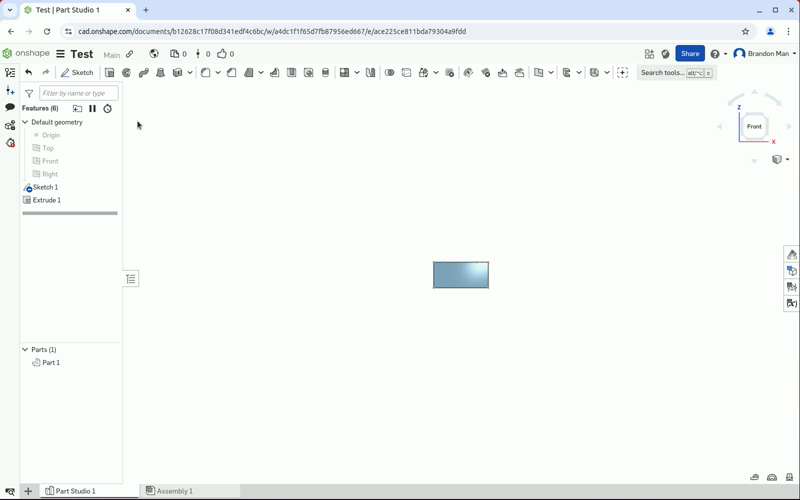
key(shift+h)
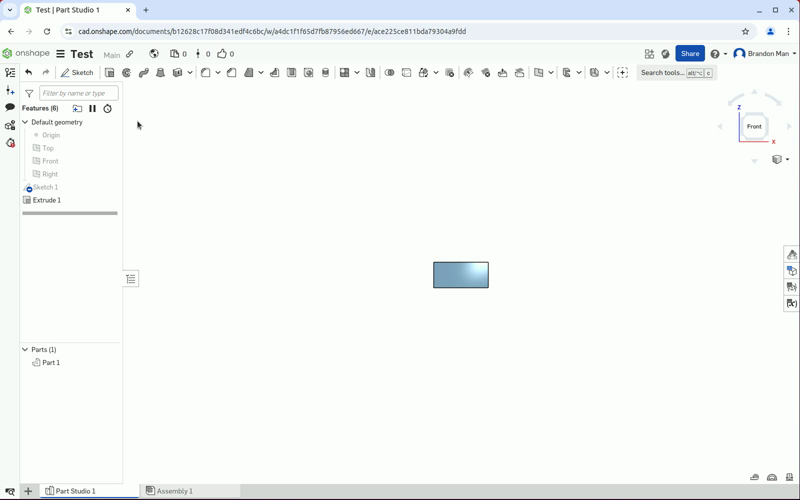
mouse_move(73, 189)
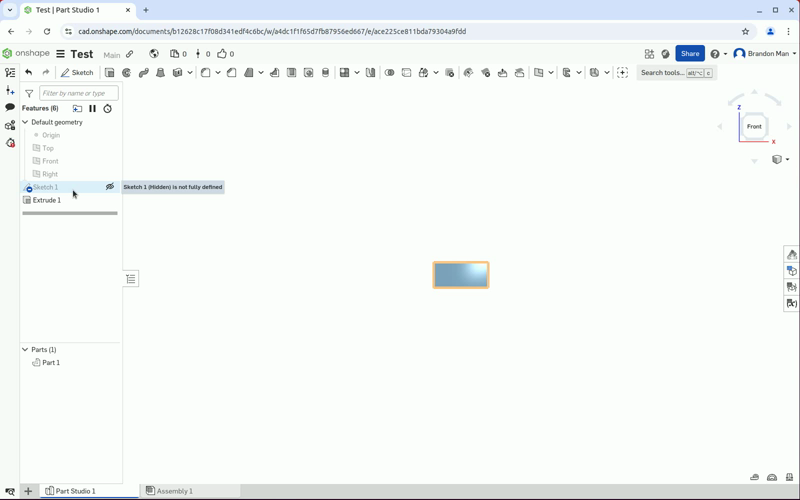
click(73, 189)
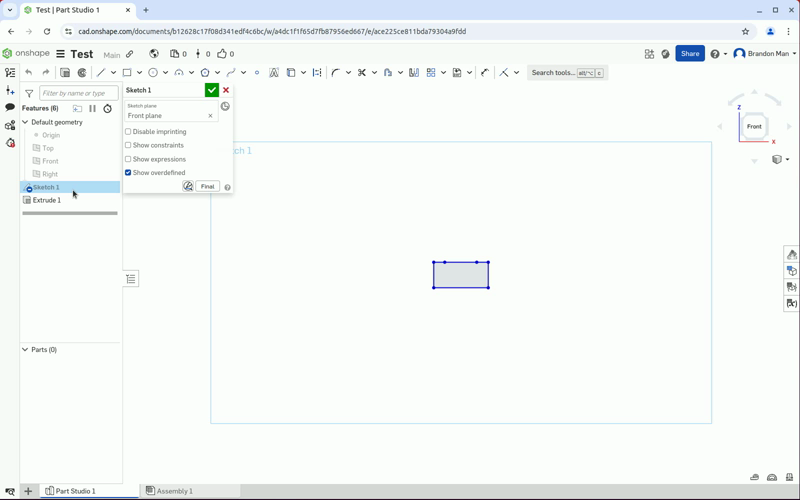
mouse_move(229, 92)
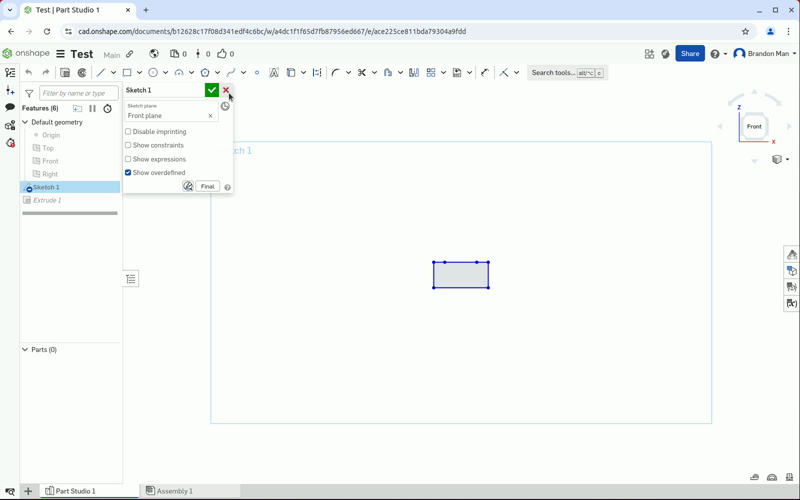
click(229, 92)
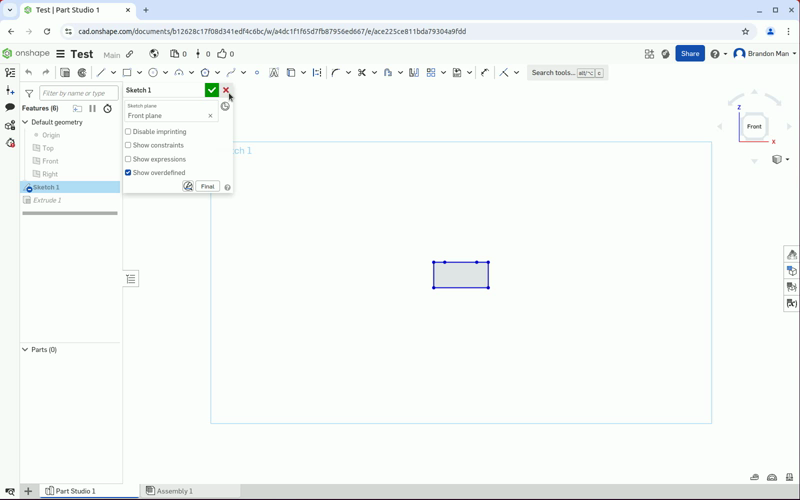
key(shift+s)
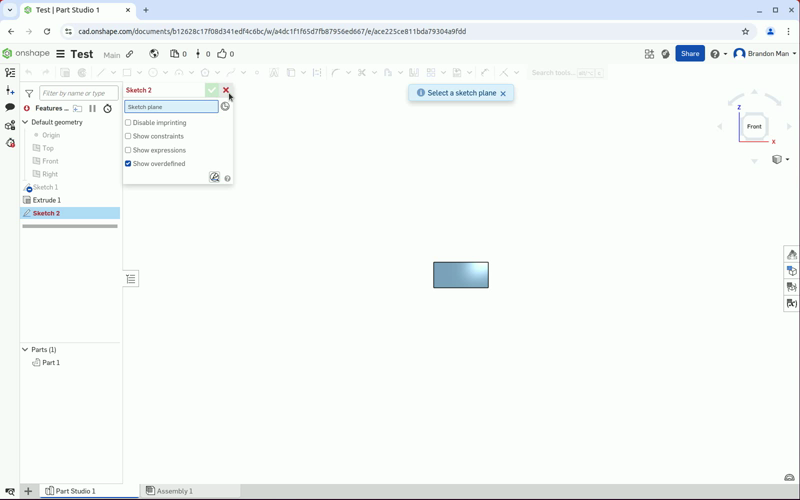
mouse_move(73, 163)
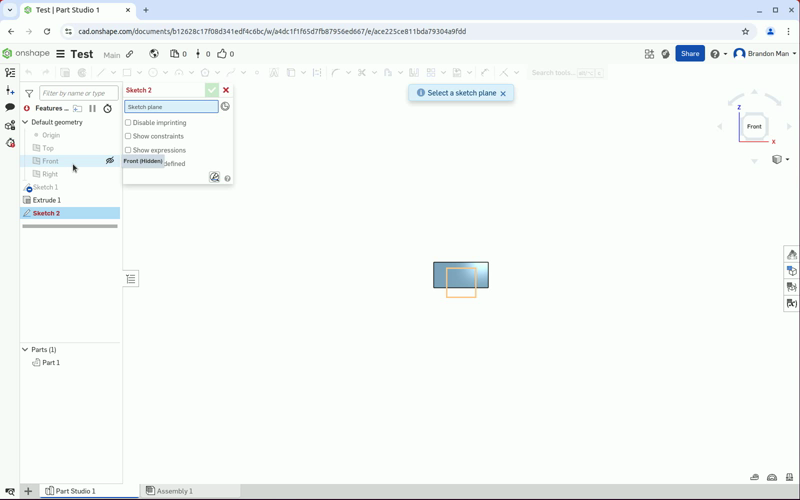
click(73, 163)
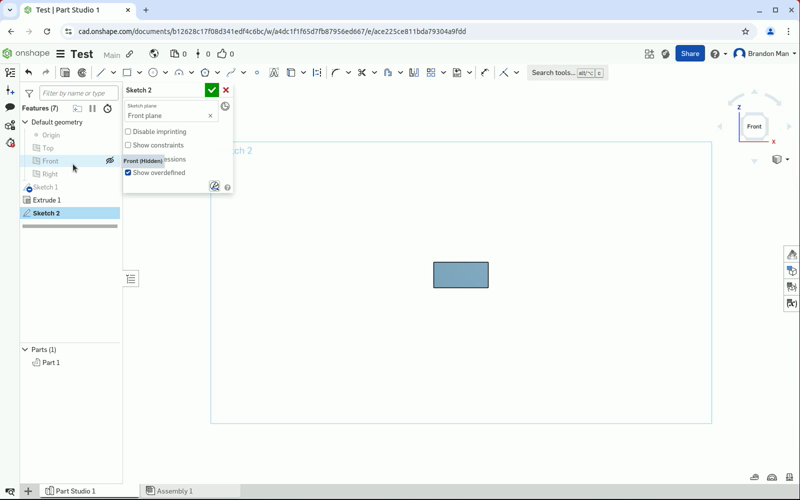
mouse_move(73, 352)
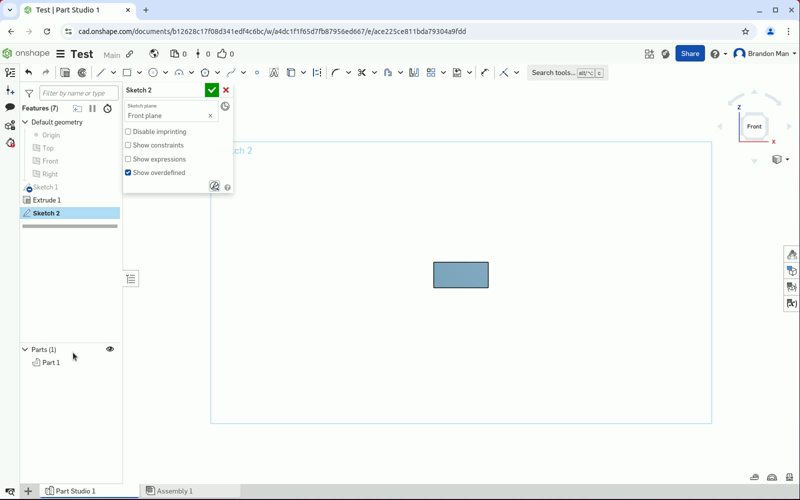
key(y)
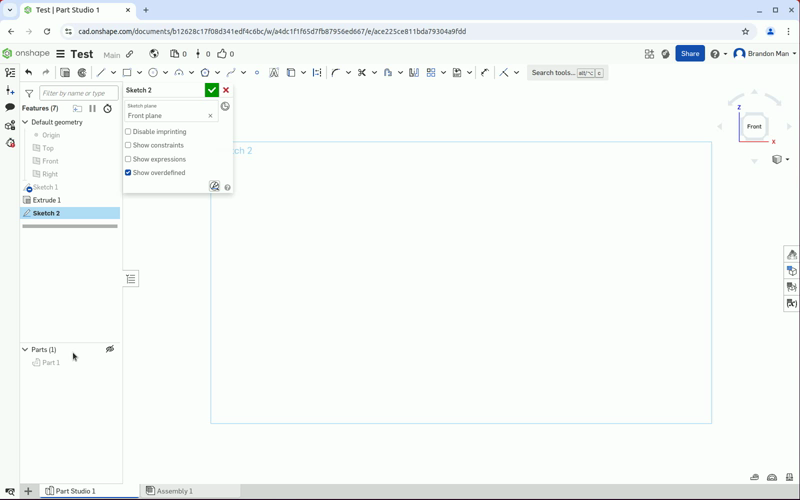
key(l)
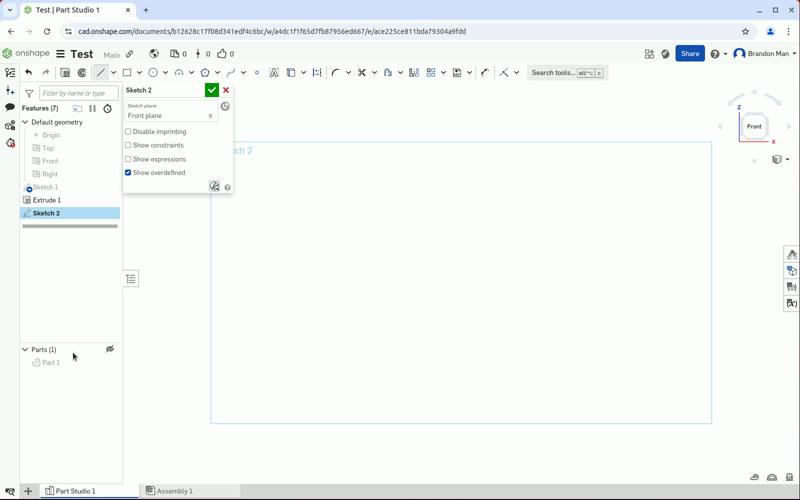
key_down(shift)
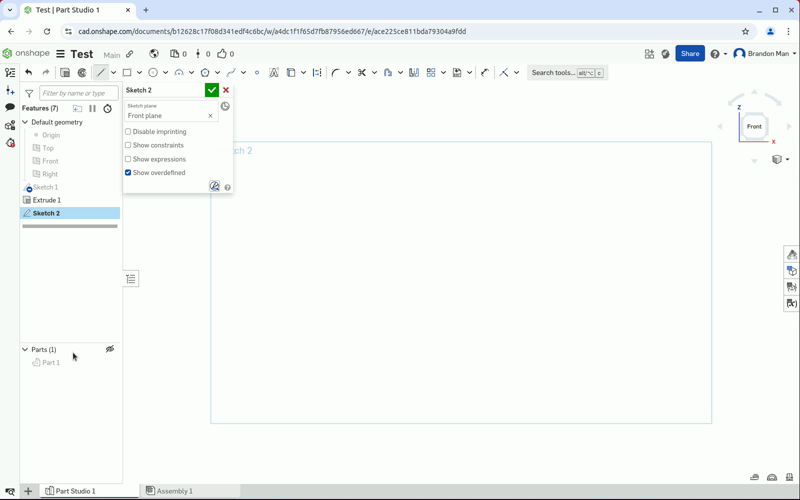
mouse_move(476, 262)
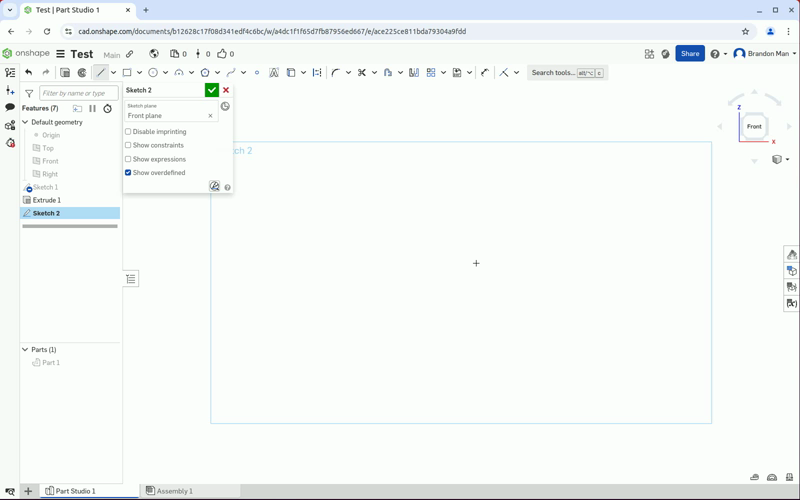
click(476, 262)
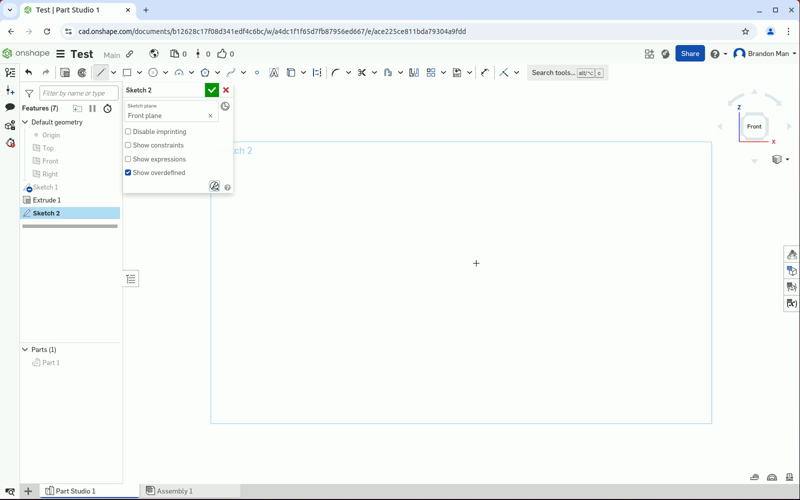
key_up(shift)
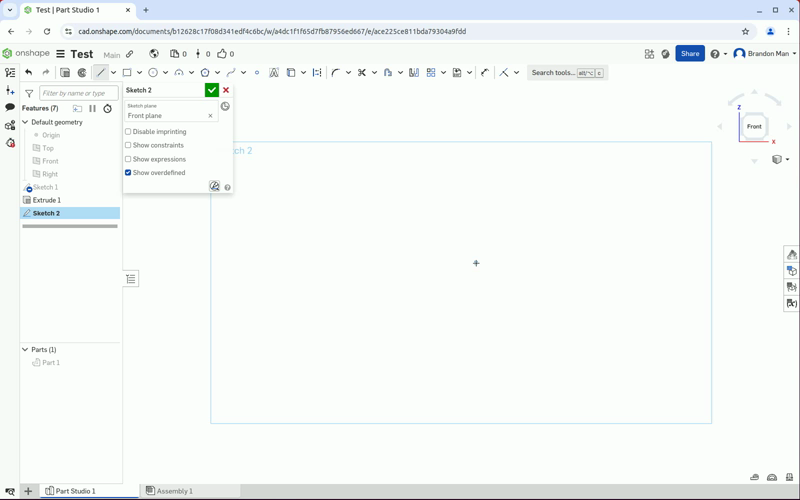
key_down(shift)
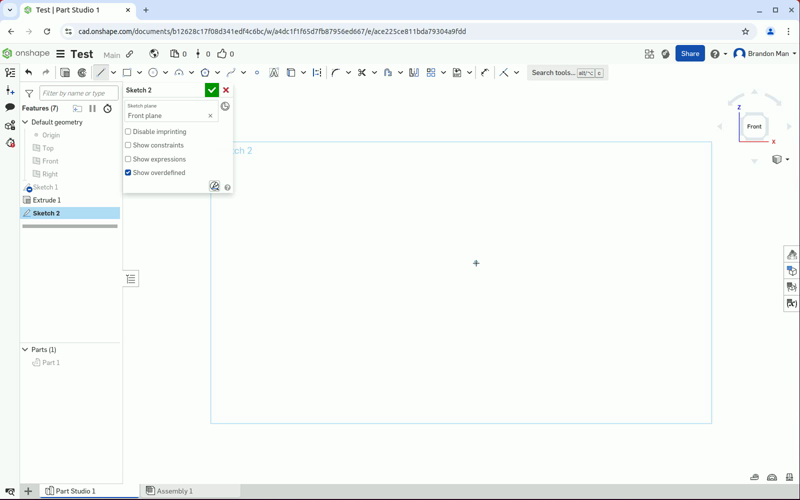
mouse_move(506, 262)
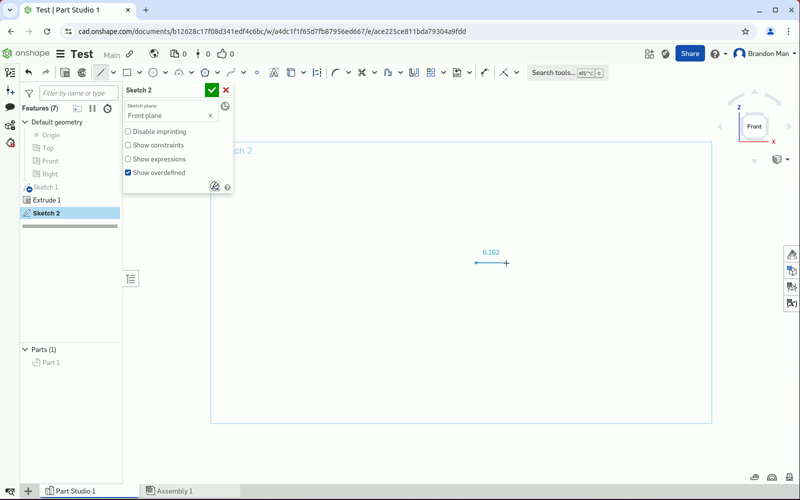
mouse_move(487, 262)
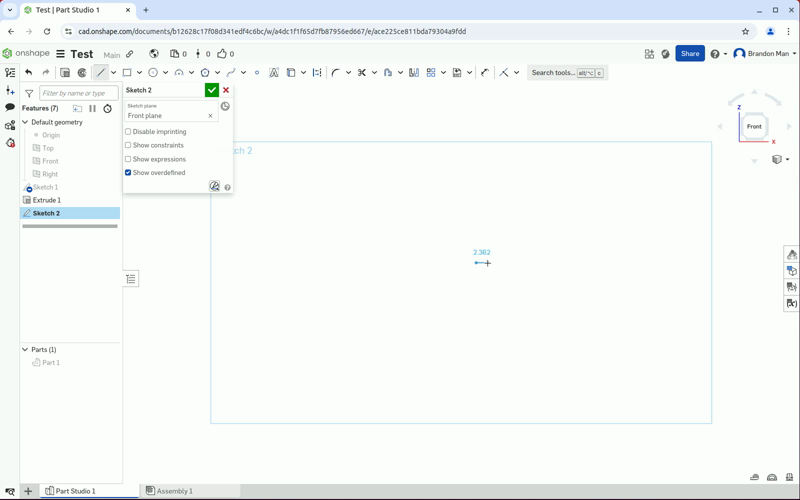
click(487, 262)
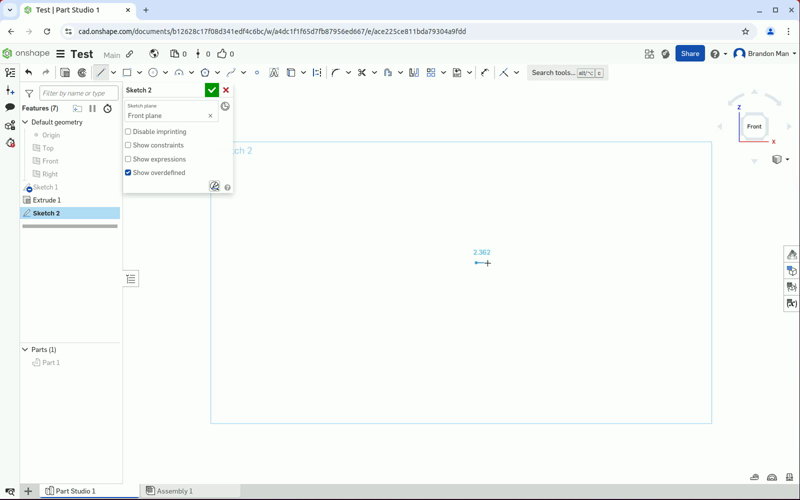
key_up(shift)
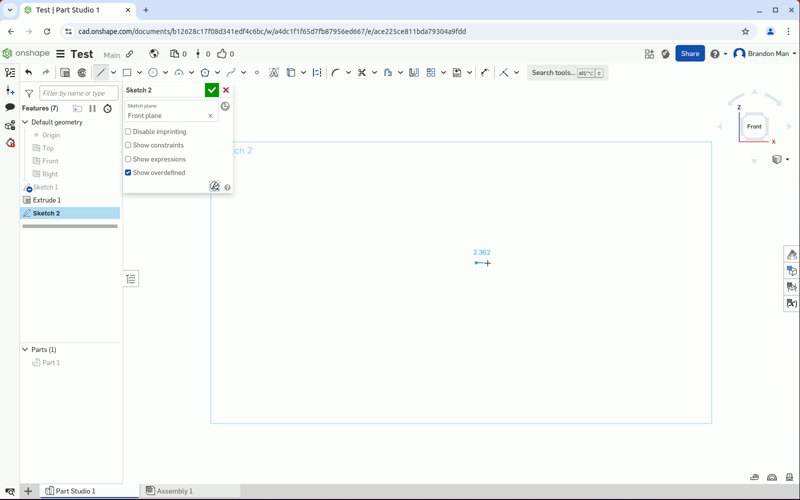
key_down(shift)
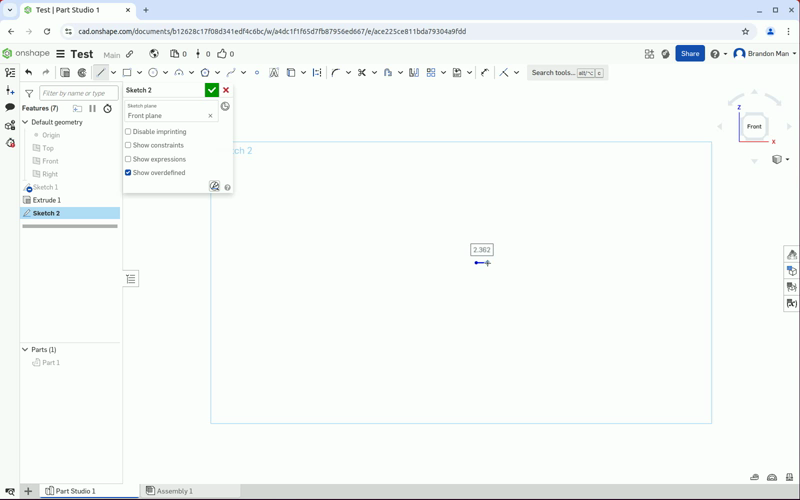
mouse_move(517, 262)
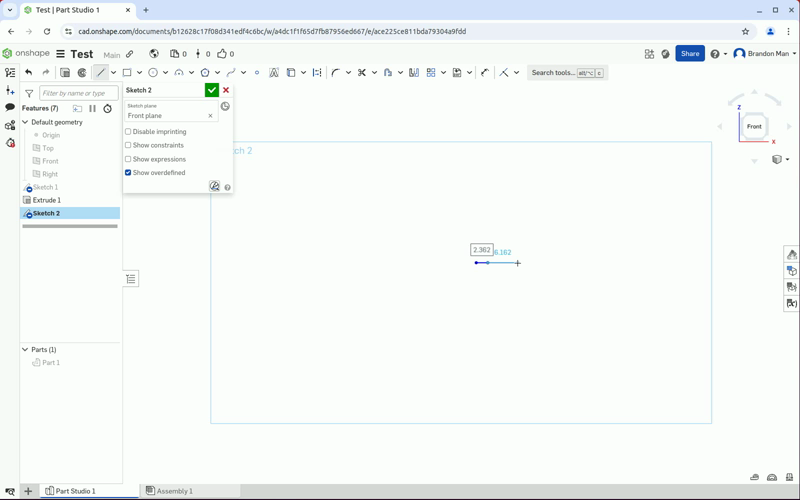
mouse_move(495, 256)
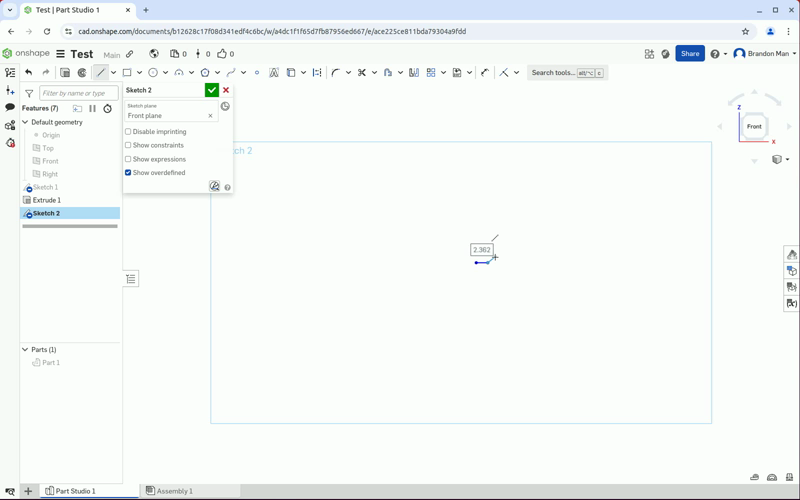
click(495, 256)
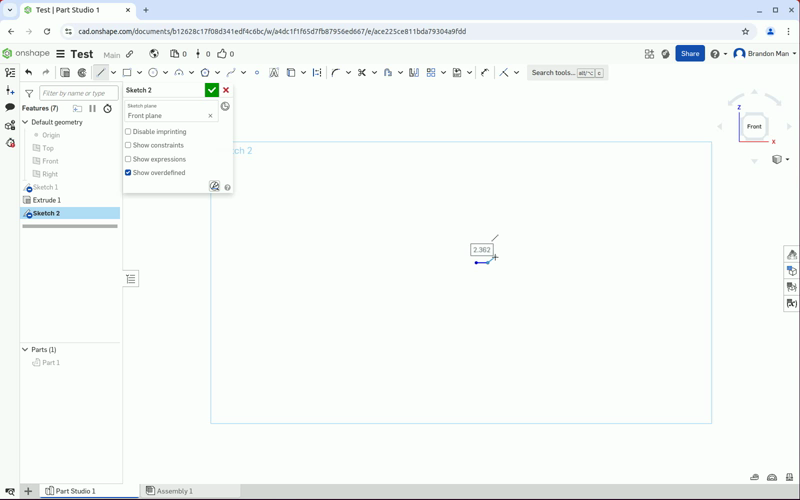
key_up(shift)
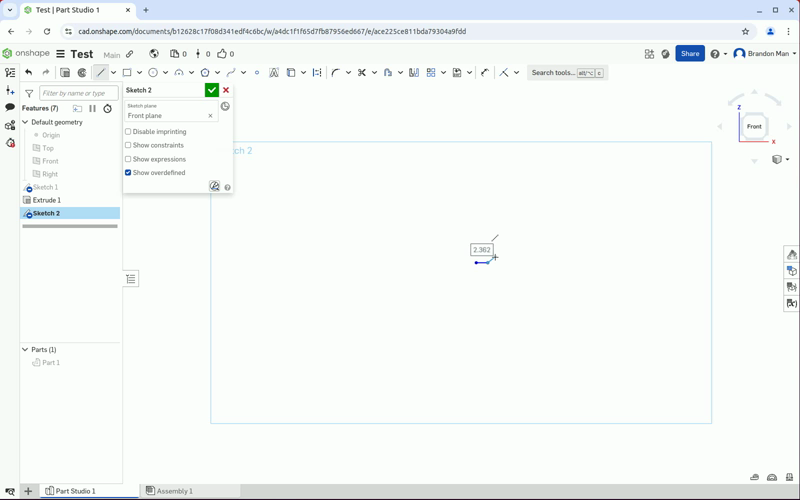
key_down(shift)
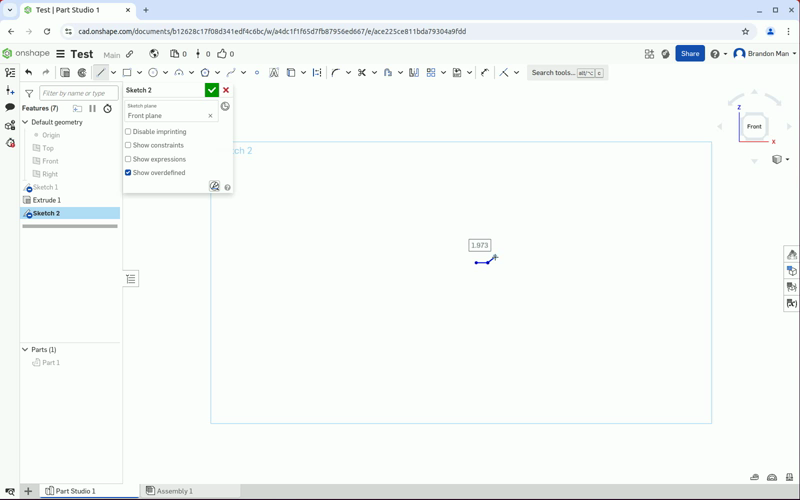
mouse_move(525, 256)
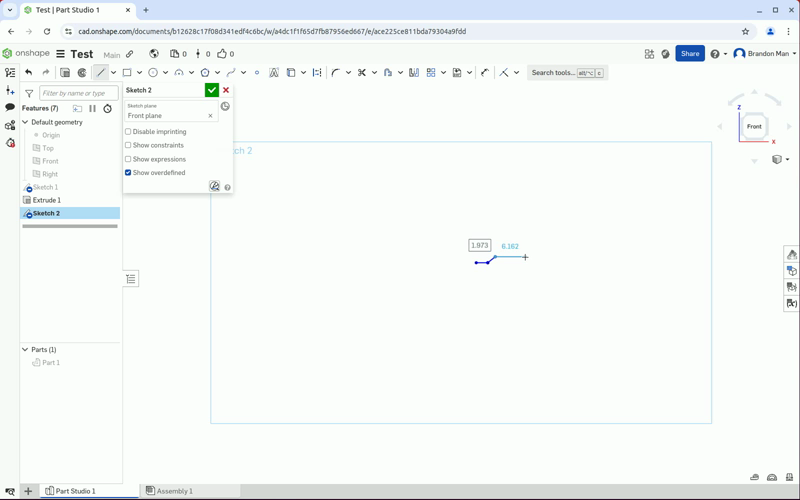
mouse_move(501, 273)
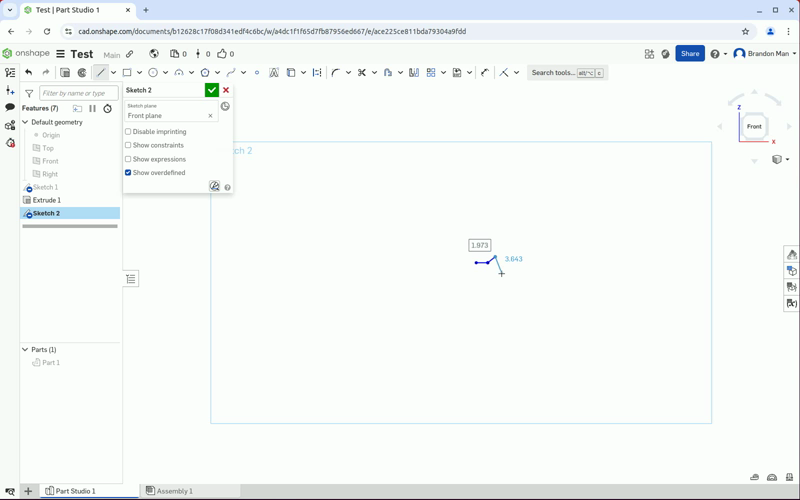
click(501, 273)
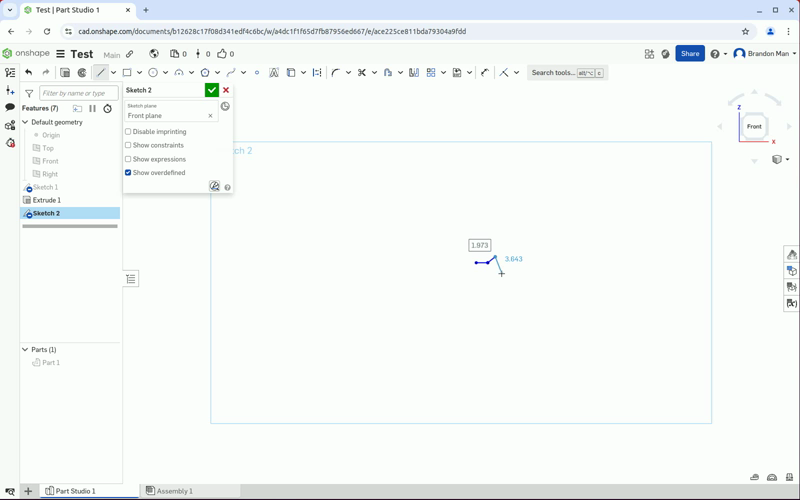
key_up(shift)
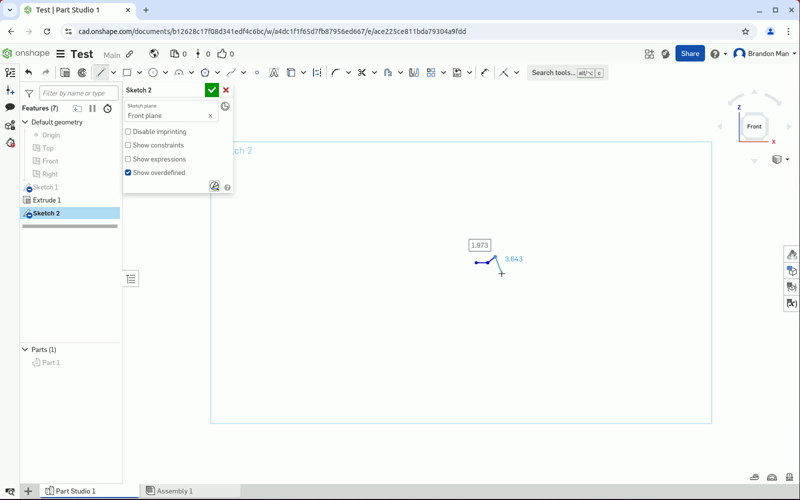
key_down(shift)
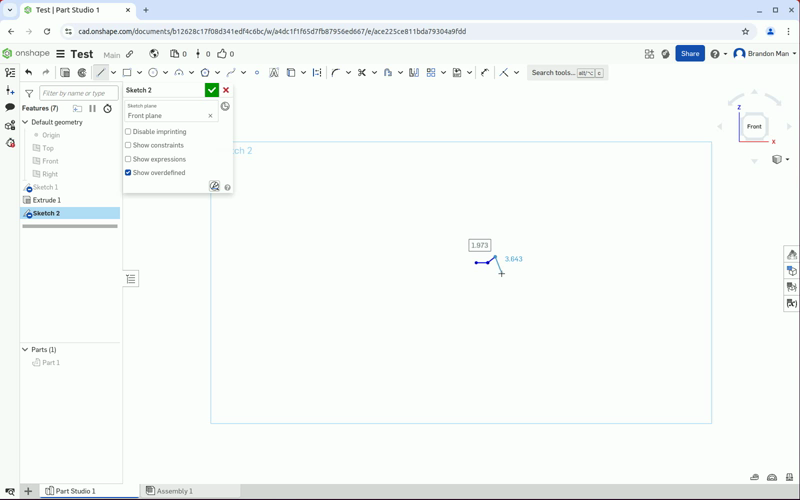
mouse_move(549, 204)
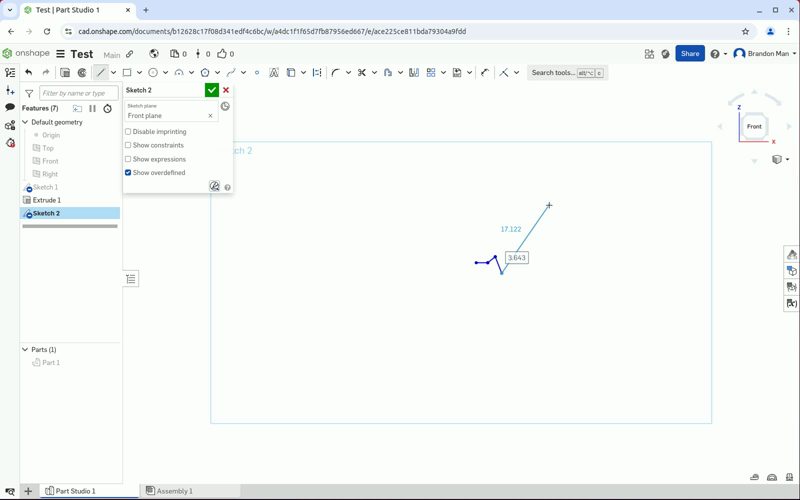
click(549, 204)
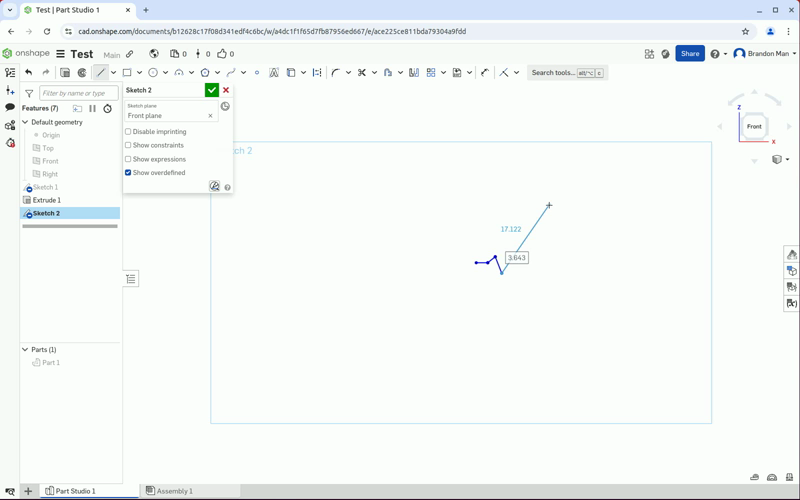
key_up(shift)
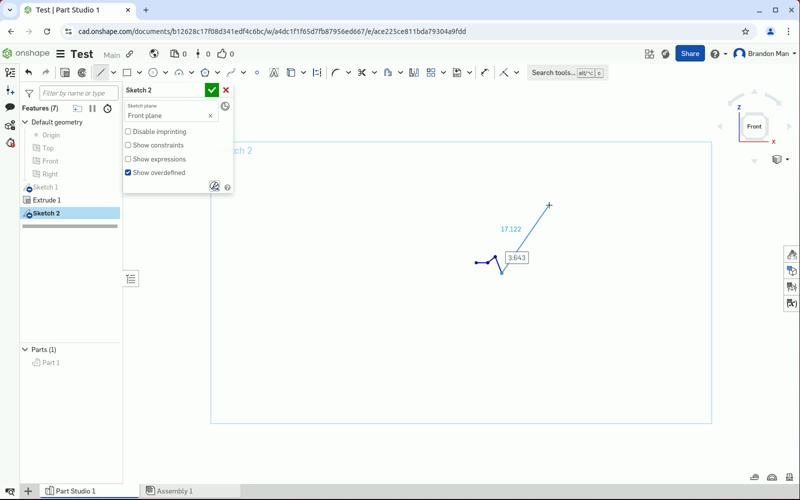
key_down(shift)
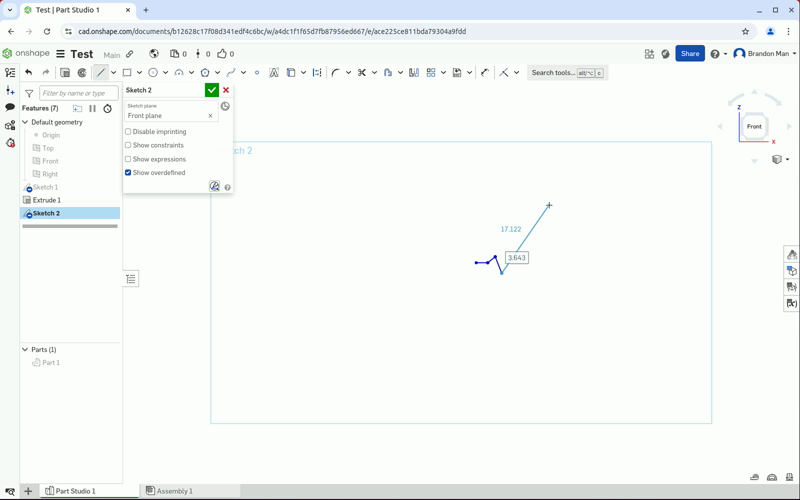
mouse_move(503, 249)
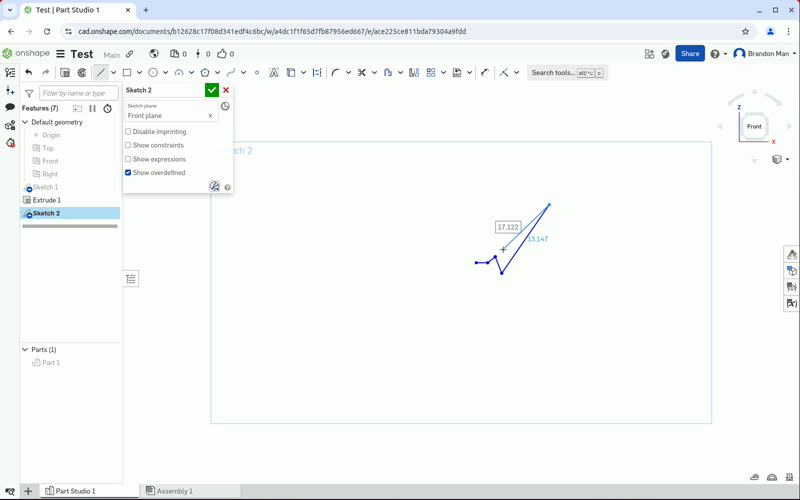
click(503, 249)
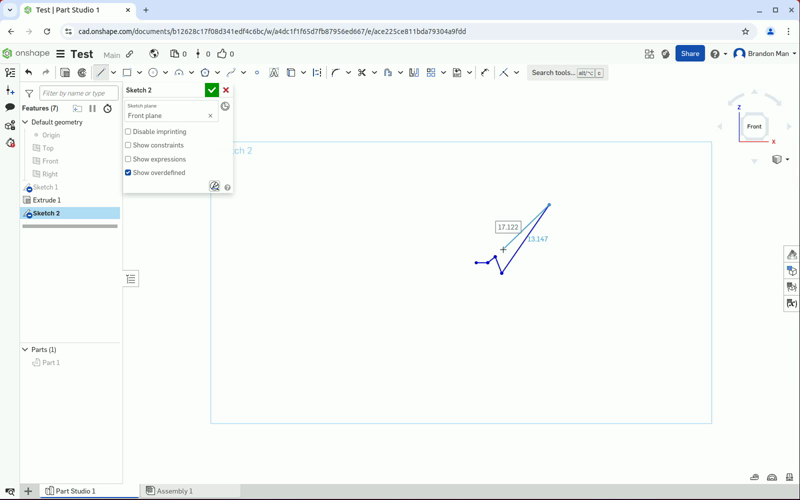
key_up(shift)
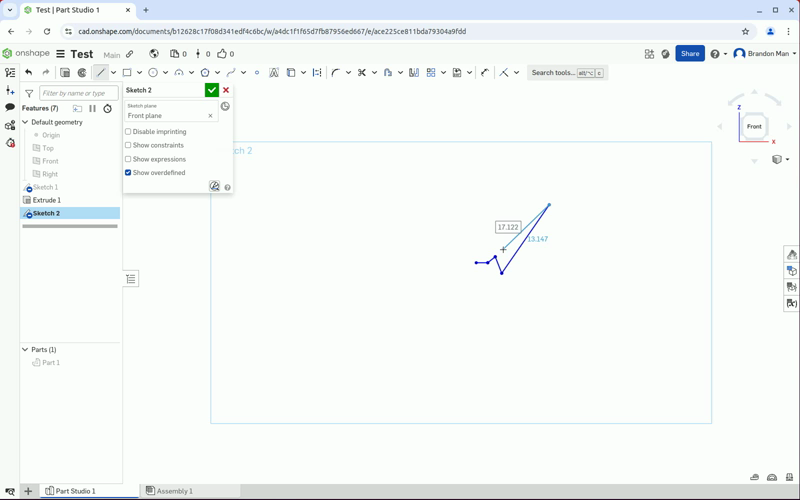
key_down(shift)
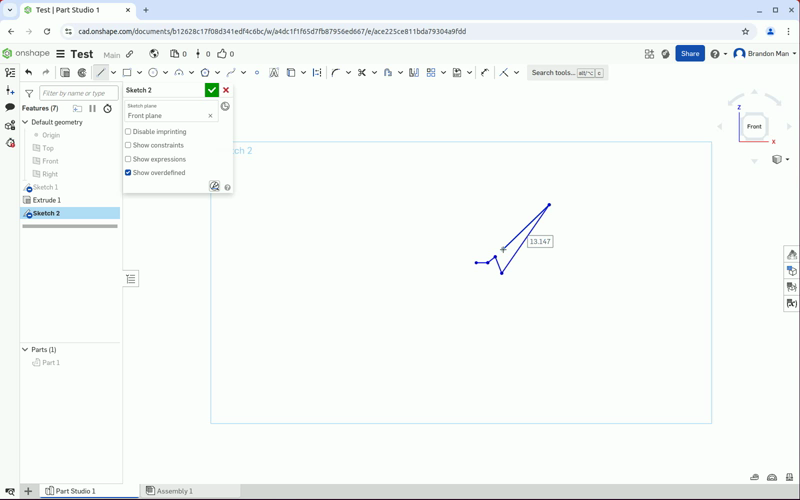
mouse_move(533, 249)
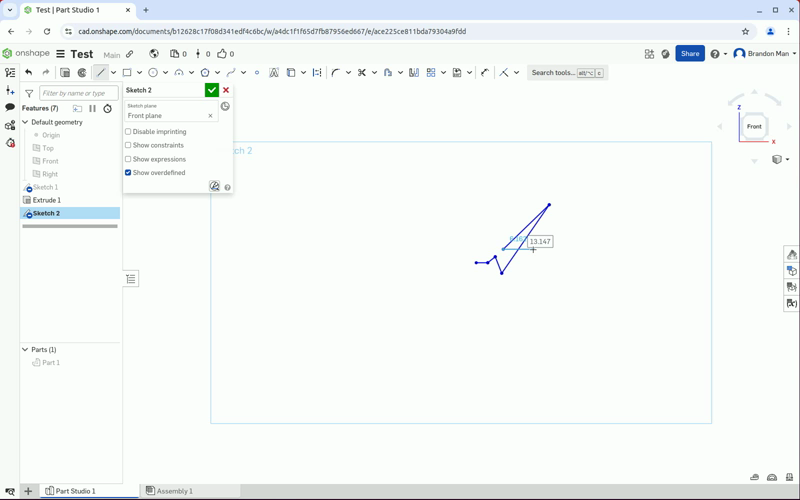
mouse_move(500, 233)
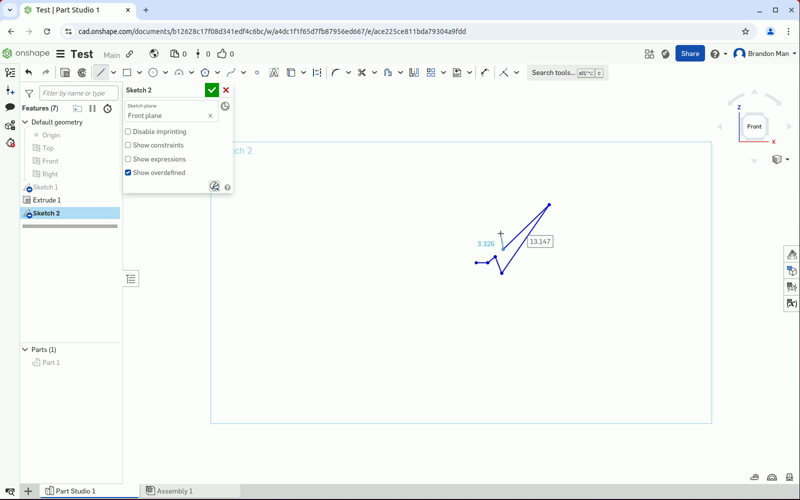
click(500, 233)
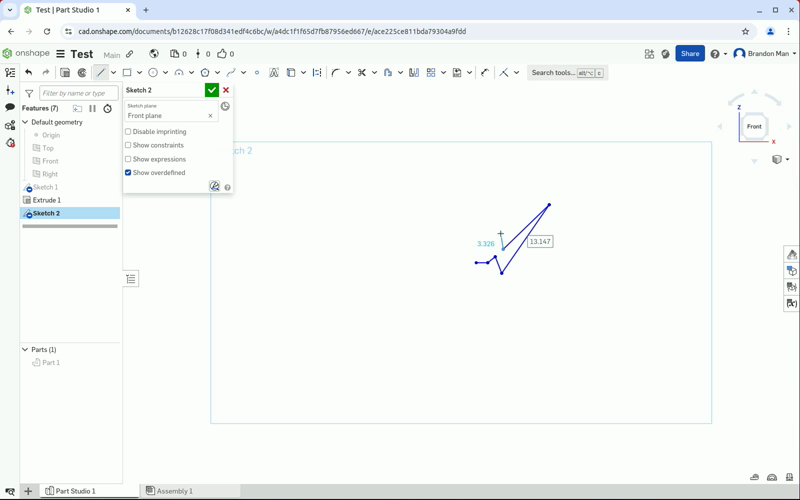
key_up(shift)
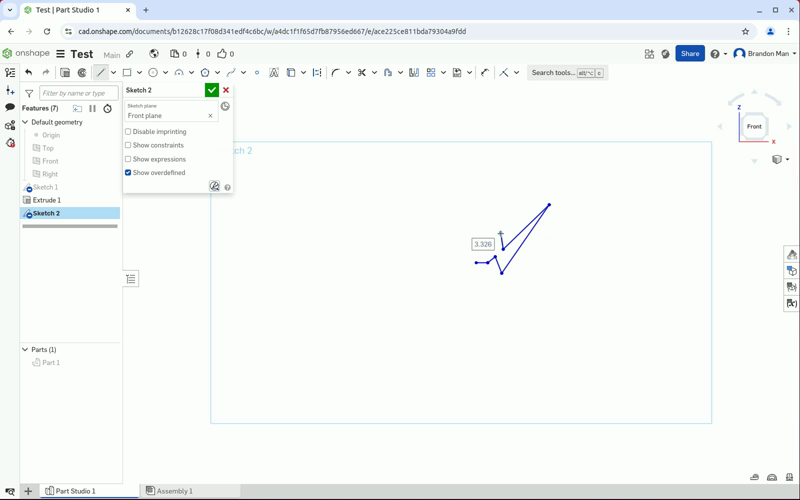
mouse_move(530, 233)
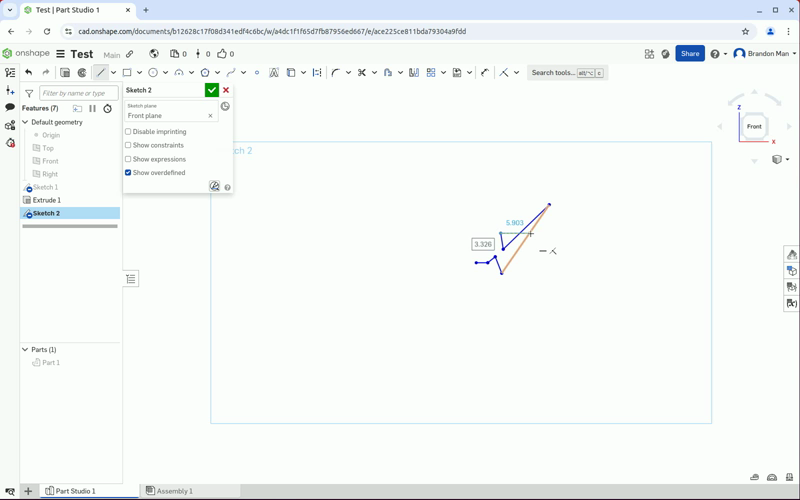
key_down(shift)
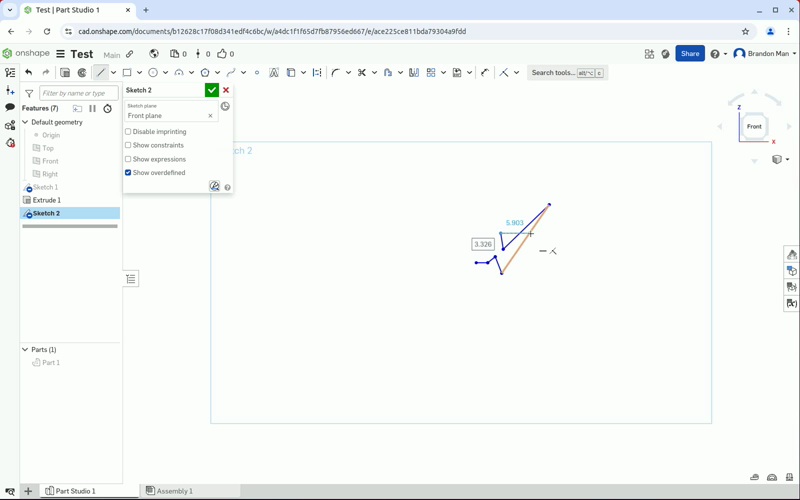
mouse_move(476, 262)
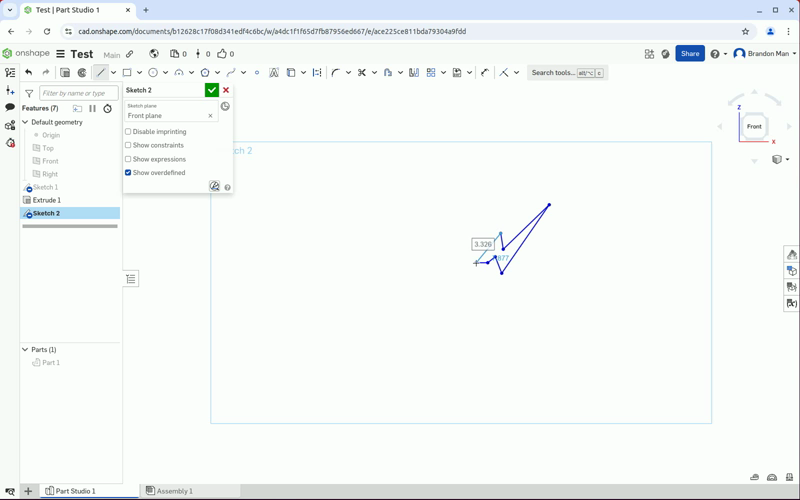
key_up(shift)
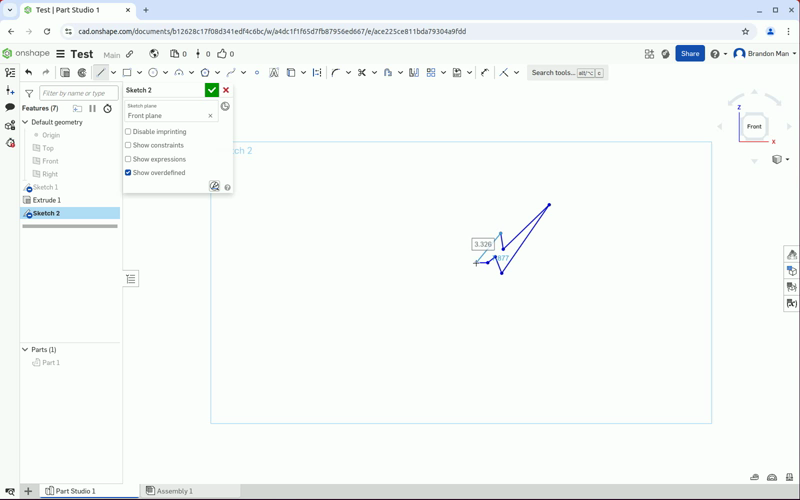
click(476, 262)
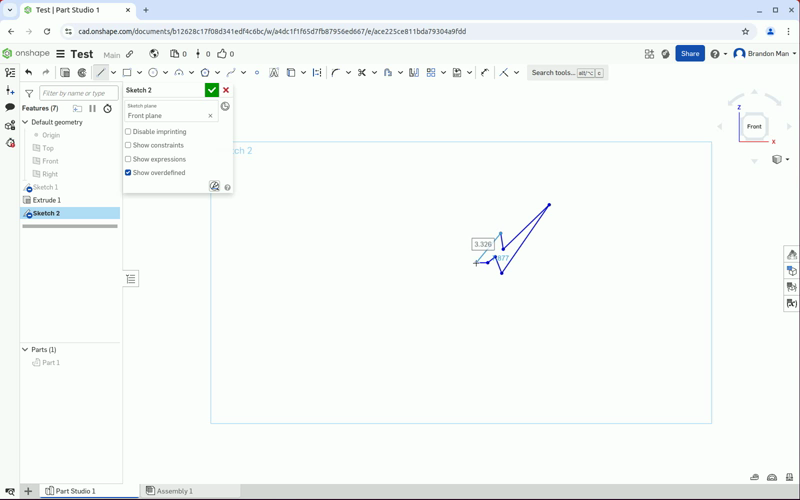
key(esc)
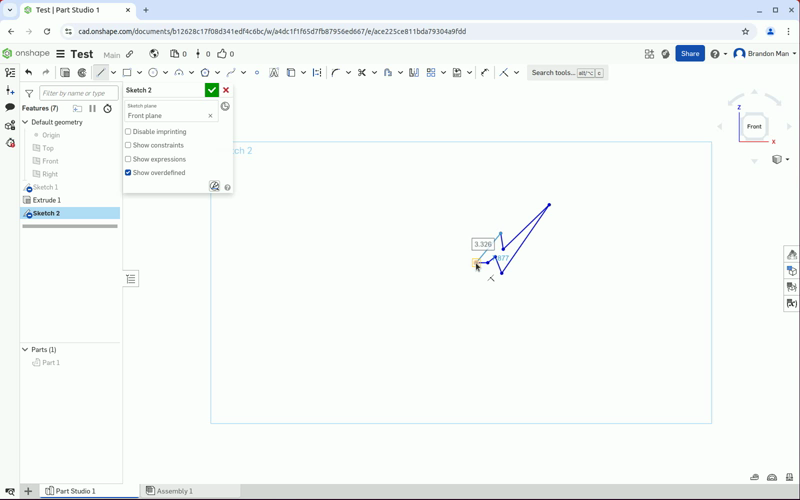
mouse_move(490, 253)
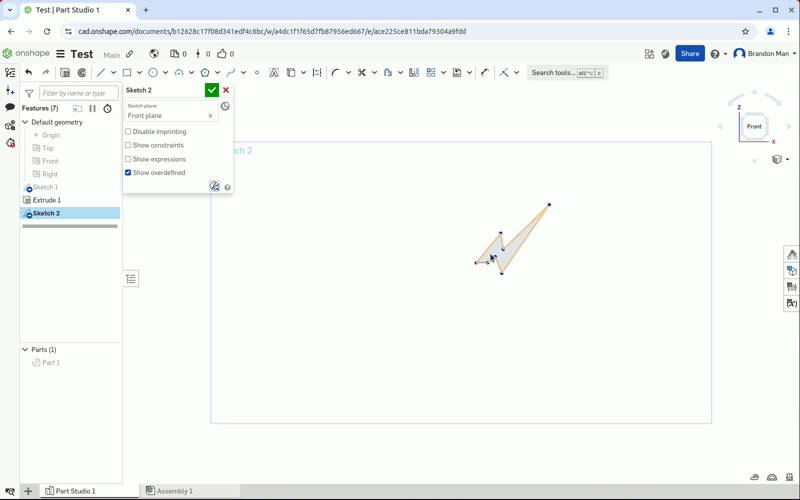
scroll(6)
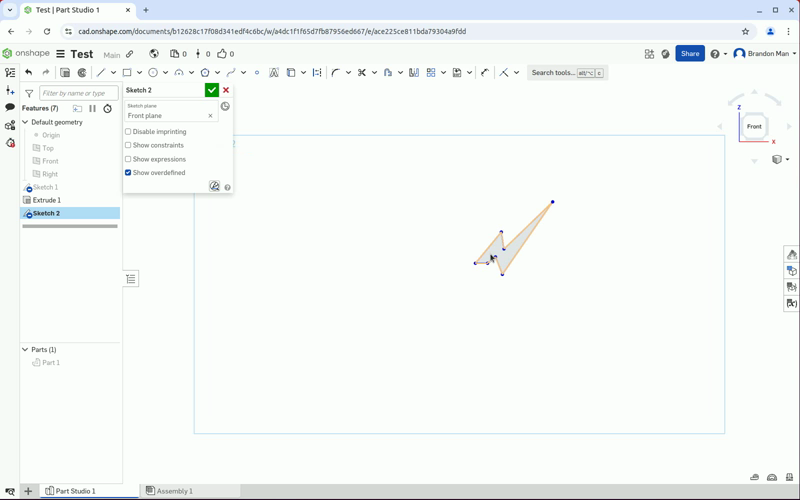
scroll(6)
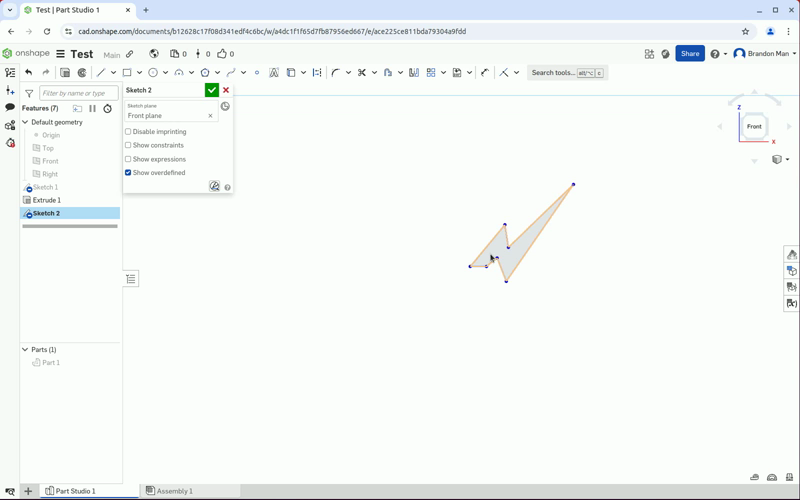
scroll(6)
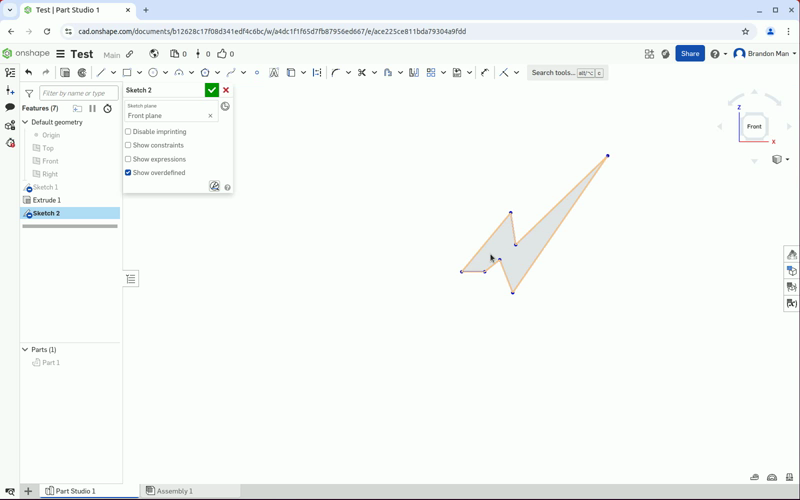
scroll(6)
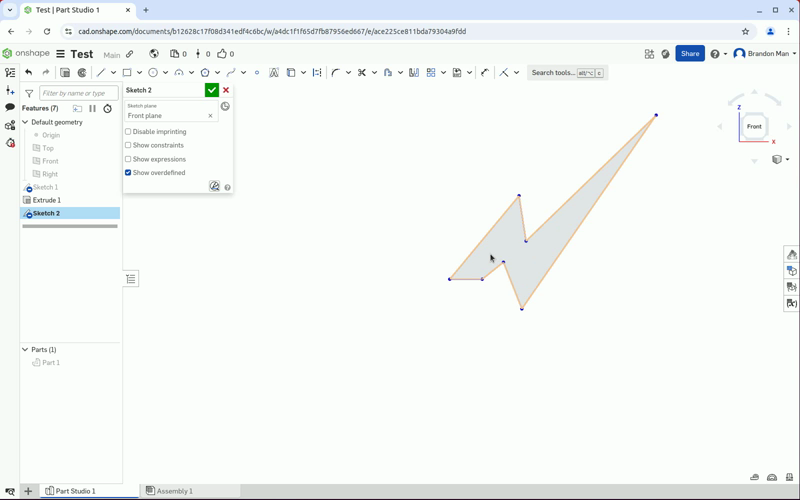
scroll(6)
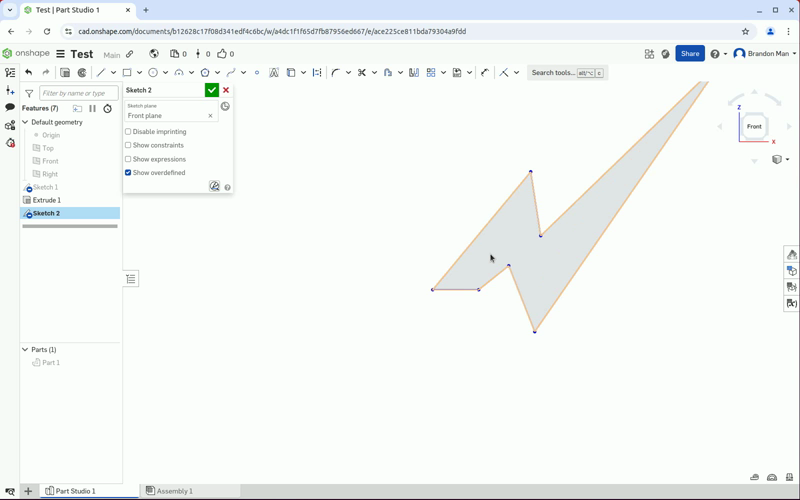
scroll(6)
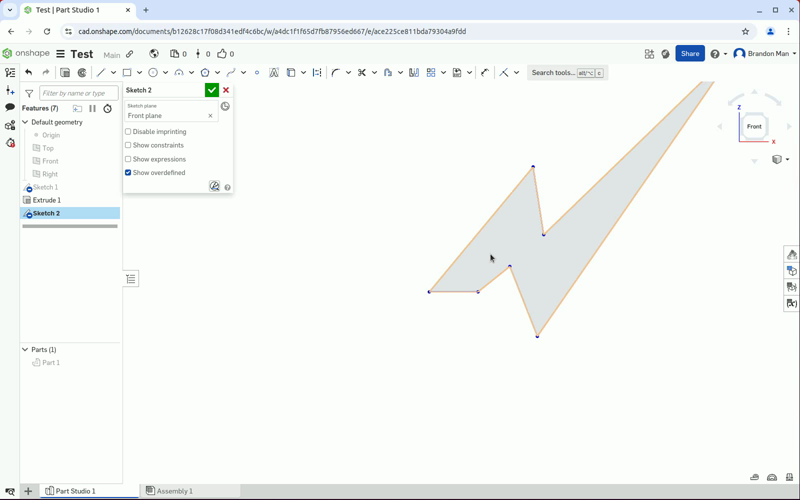
scroll(6)
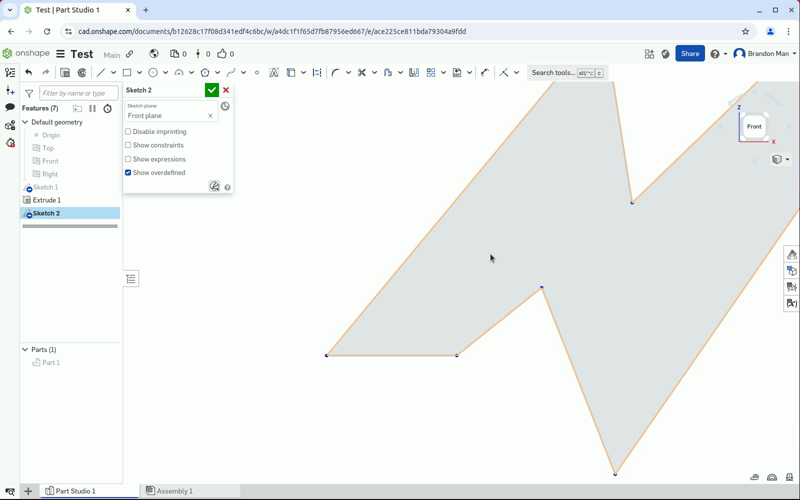
click(490, 253)
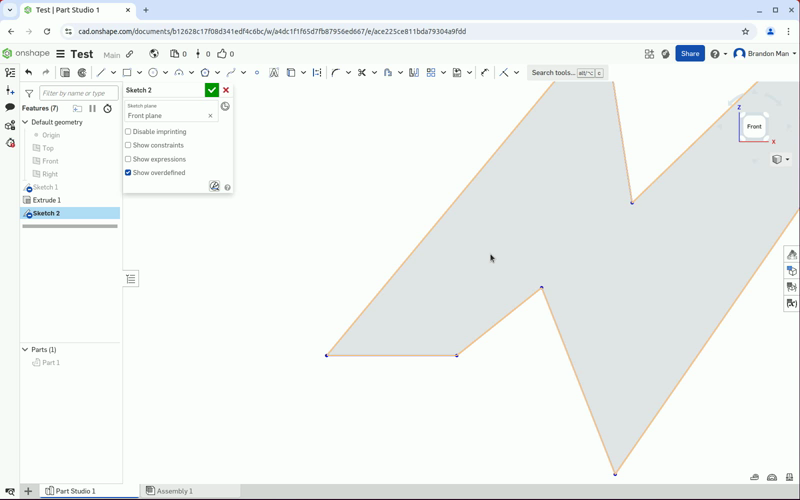
scroll(-6)
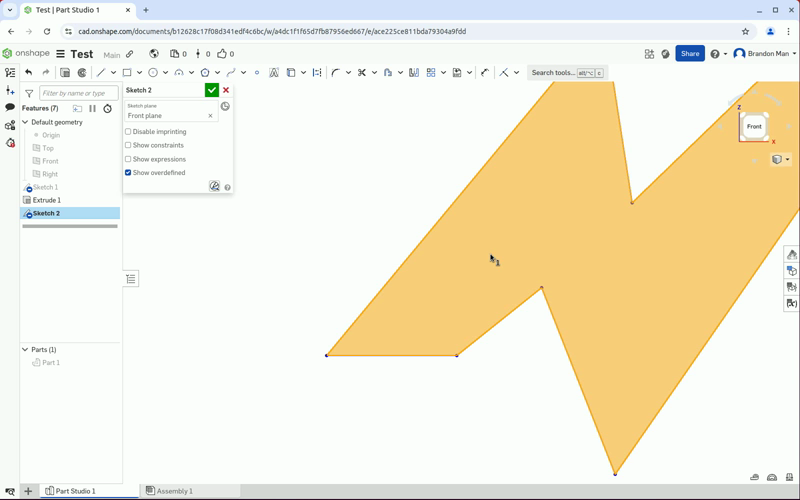
scroll(-6)
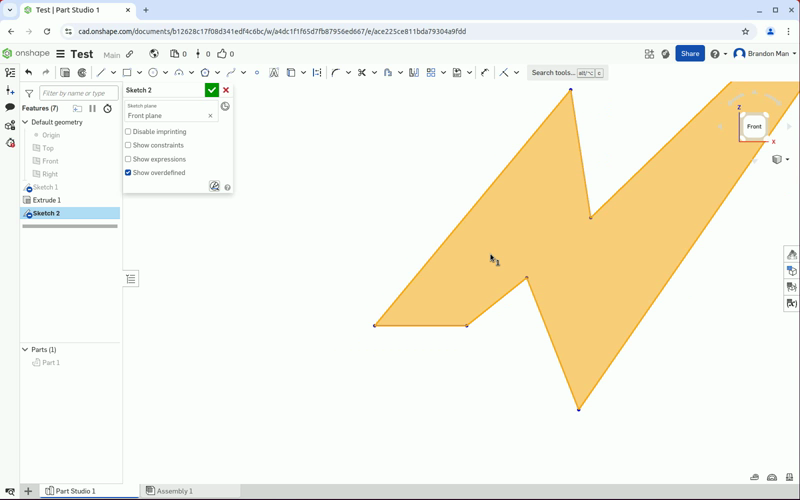
scroll(-6)
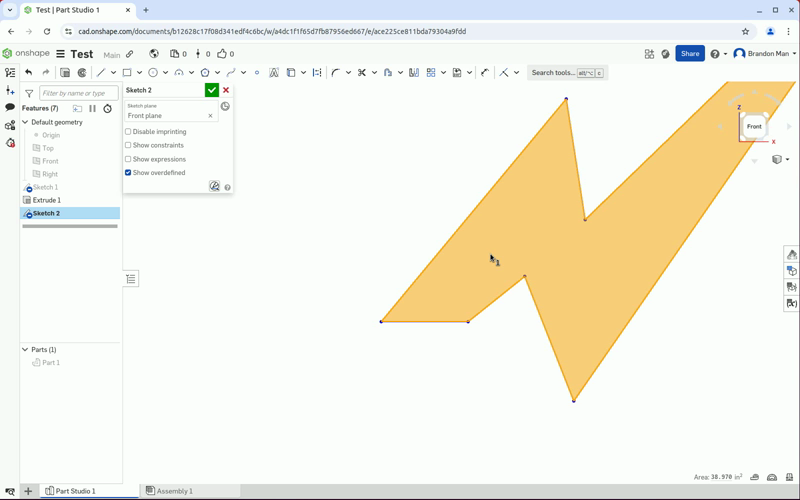
scroll(-6)
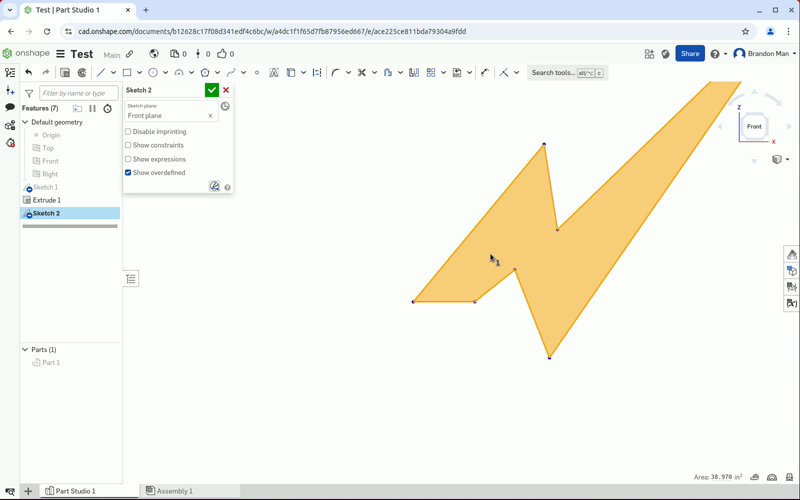
scroll(-6)
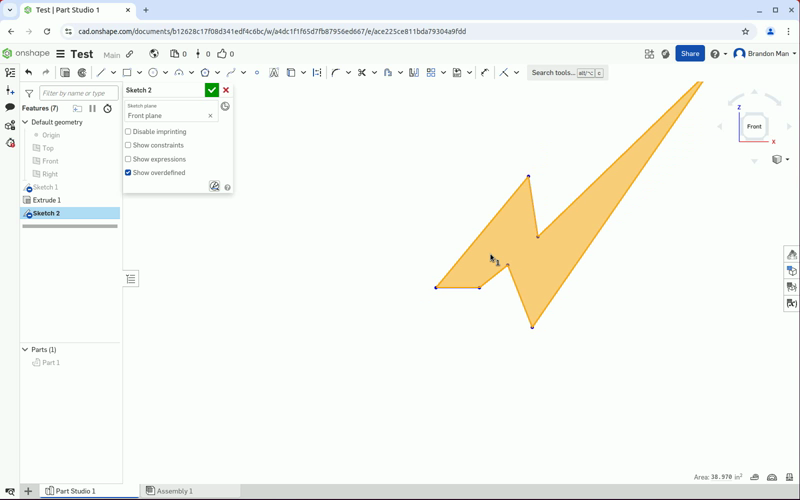
scroll(-6)
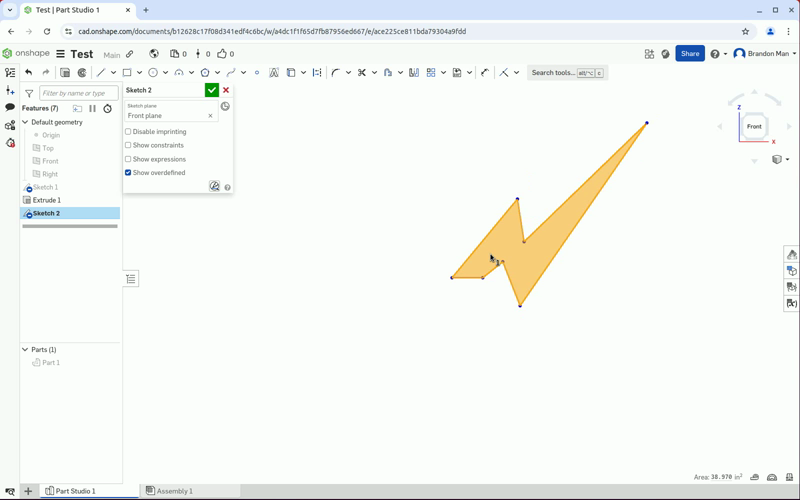
scroll(-6)
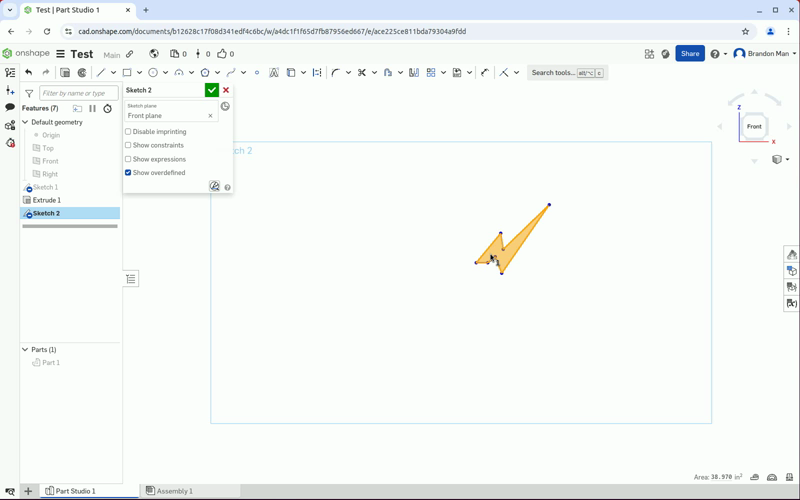
mouse_move(73, 352)
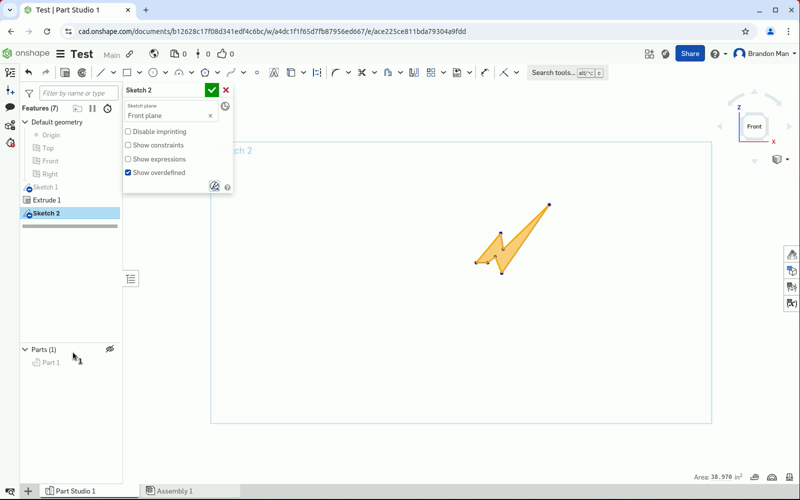
key(shift+y)
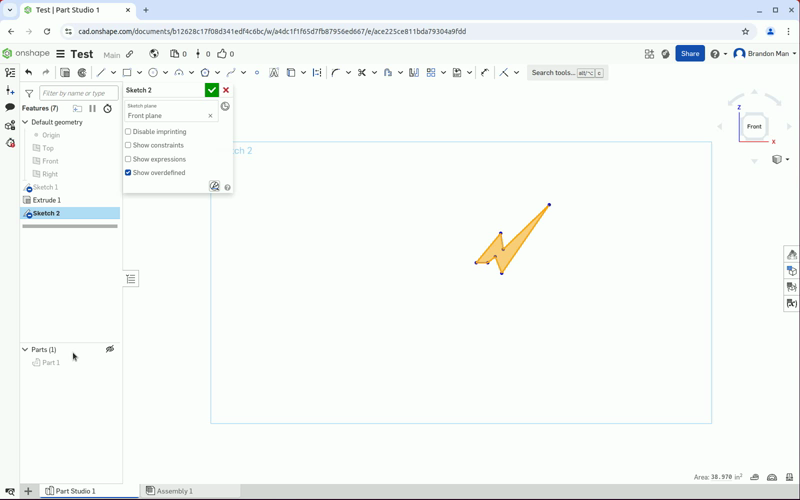
key(shift+e)
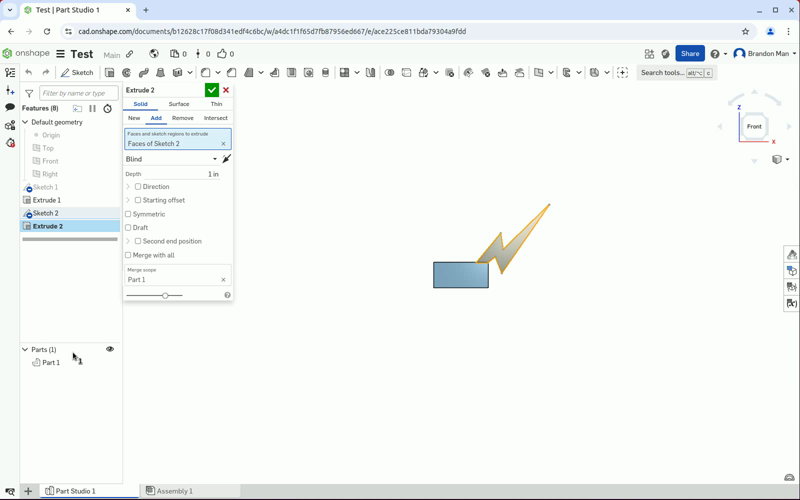
mouse_move(143, 106)
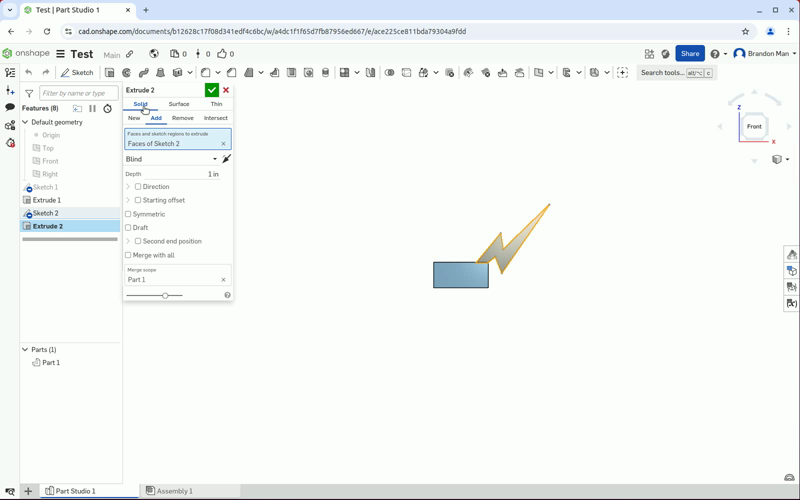
click(143, 106)
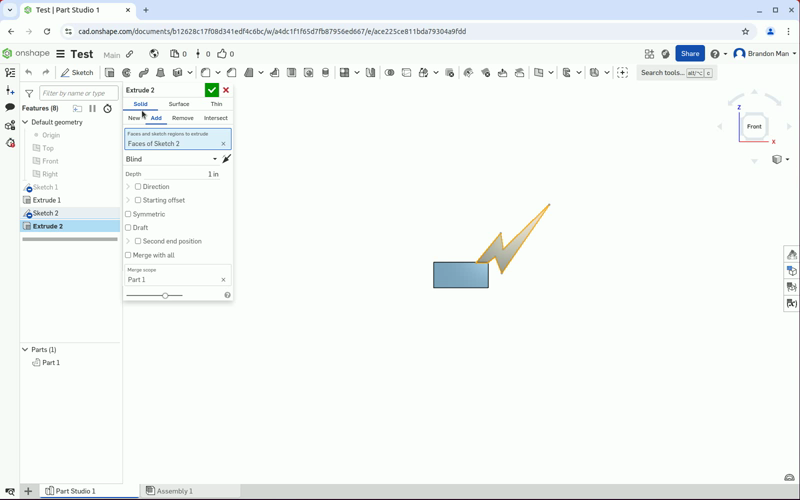
mouse_move(137, 120)
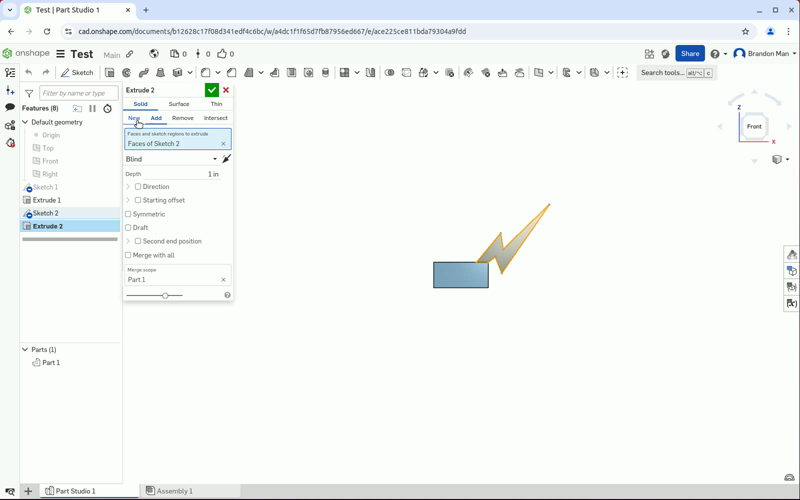
click(137, 120)
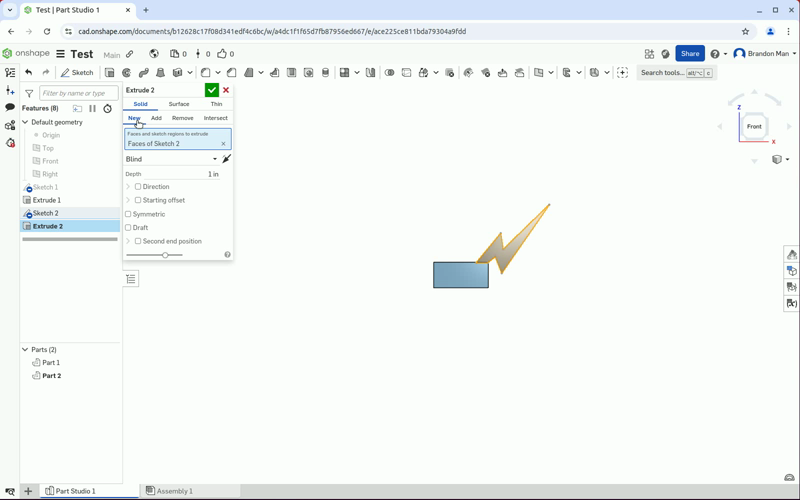
key(tab, 4)
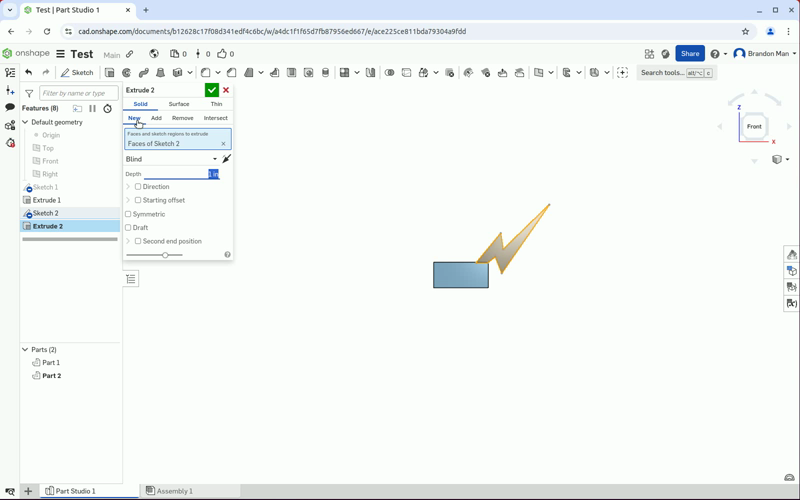
text(2.407)
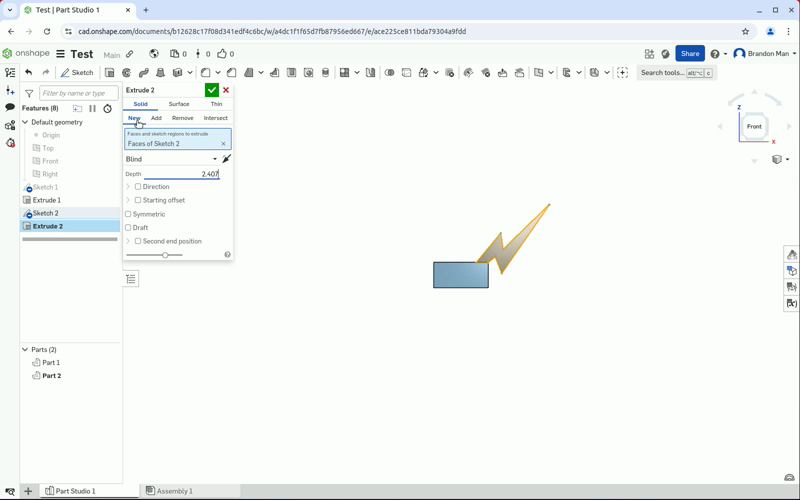
key(enter)
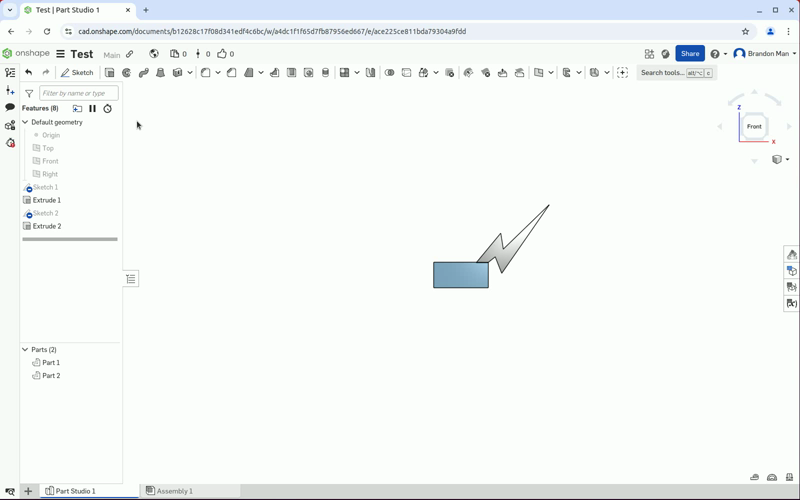
key(shift+h)
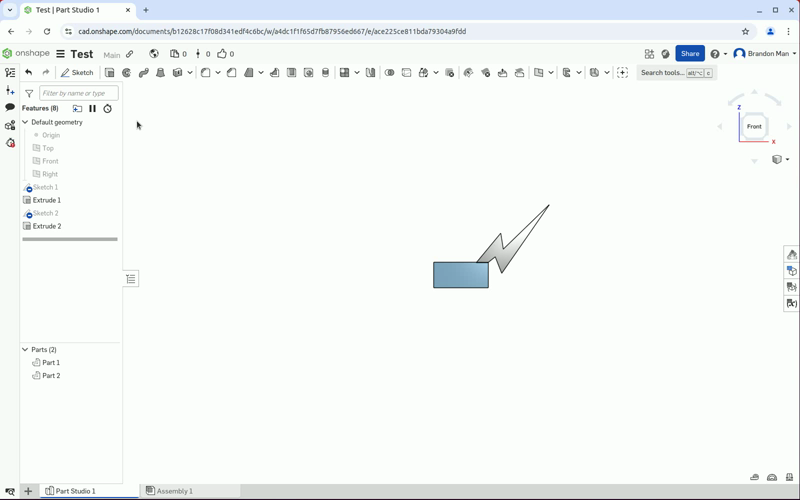
key(shift+h)
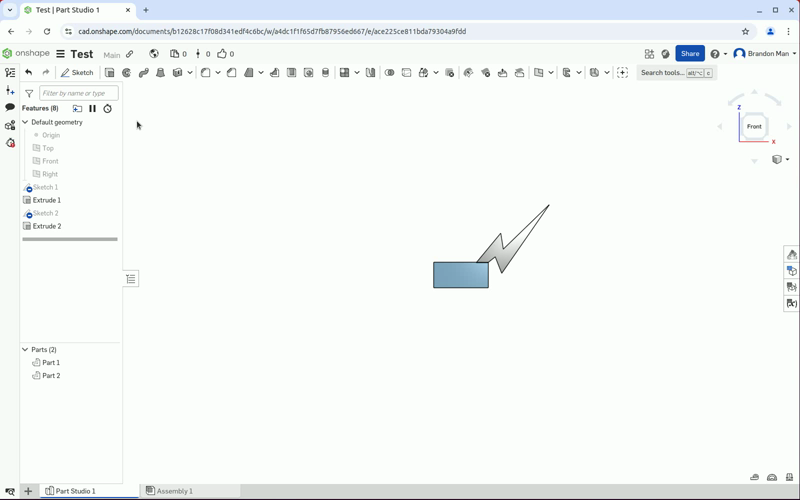
mouse_move(73, 189)
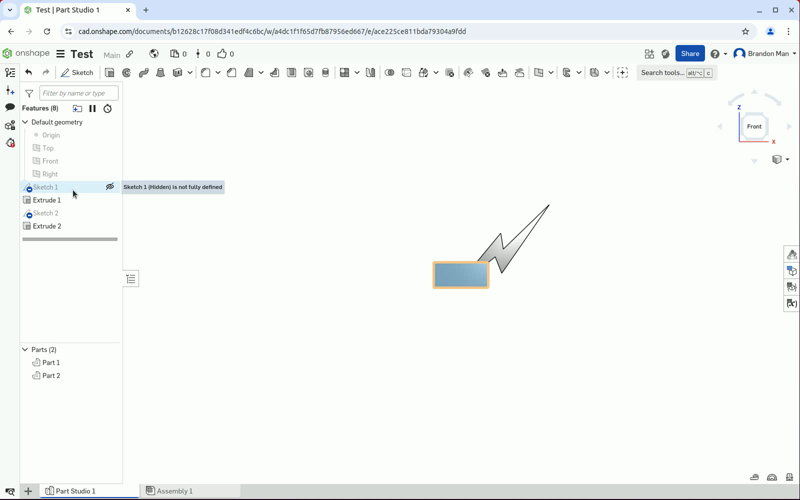
click(73, 189)
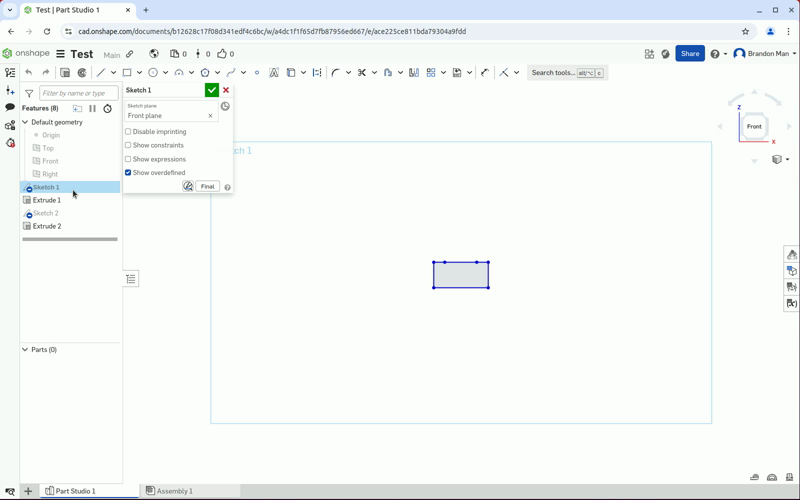
mouse_move(229, 92)
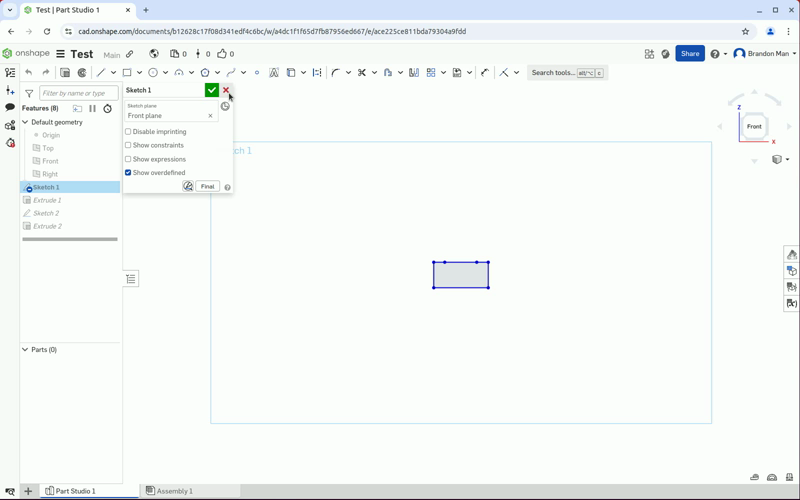
click(229, 92)
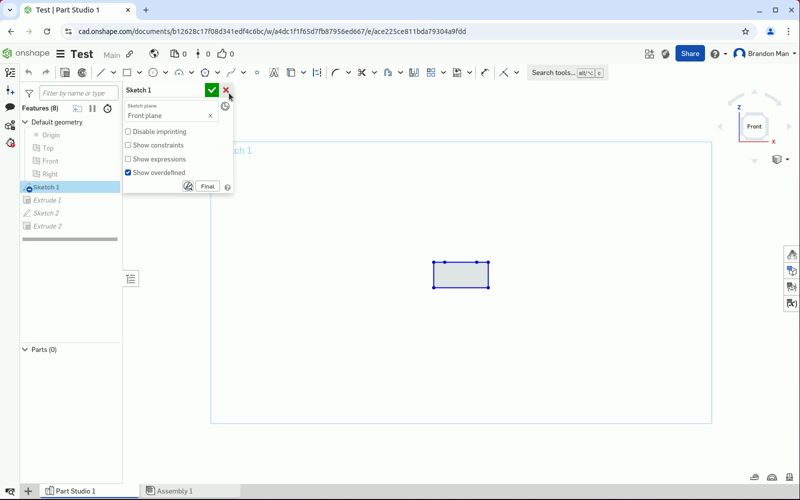
key(shift+s)
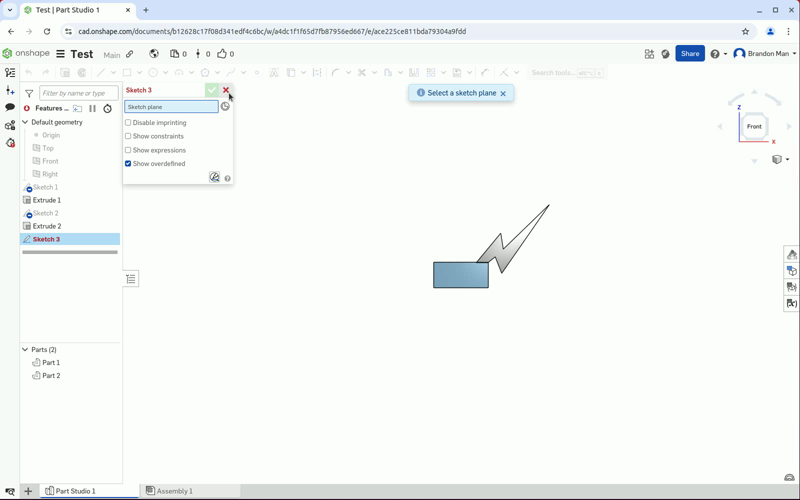
mouse_move(73, 163)
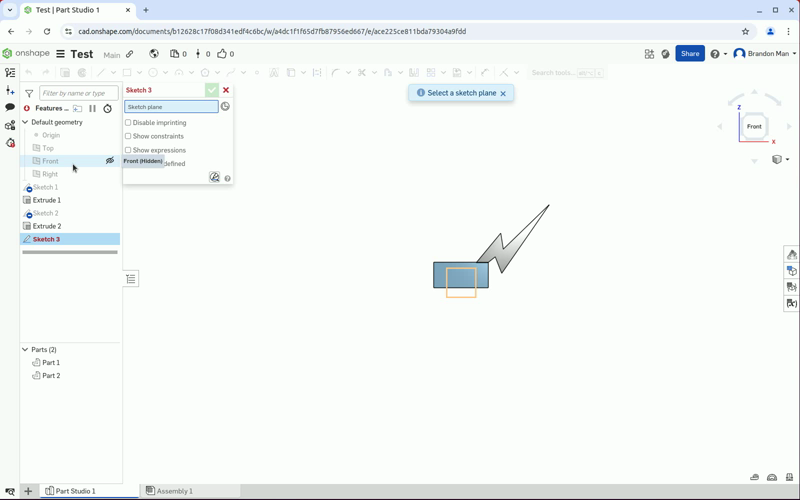
click(73, 163)
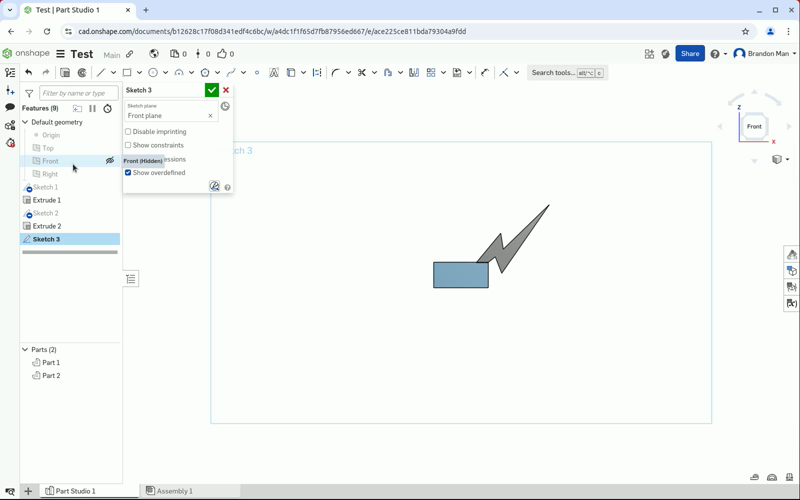
mouse_move(73, 352)
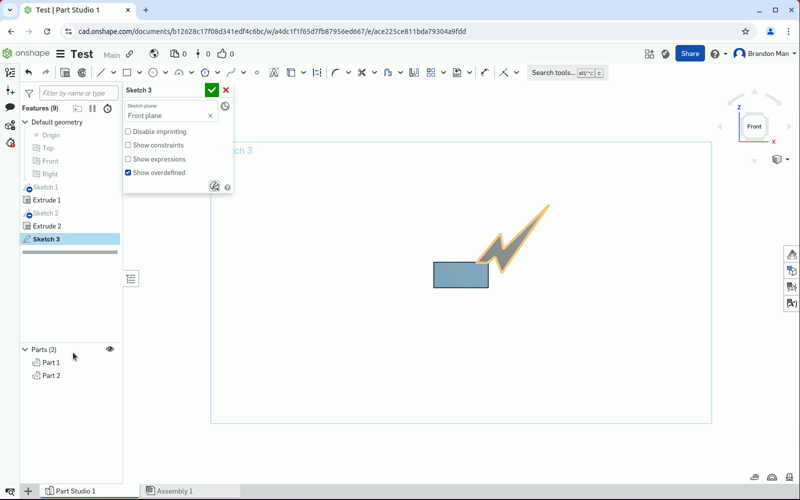
key(y)
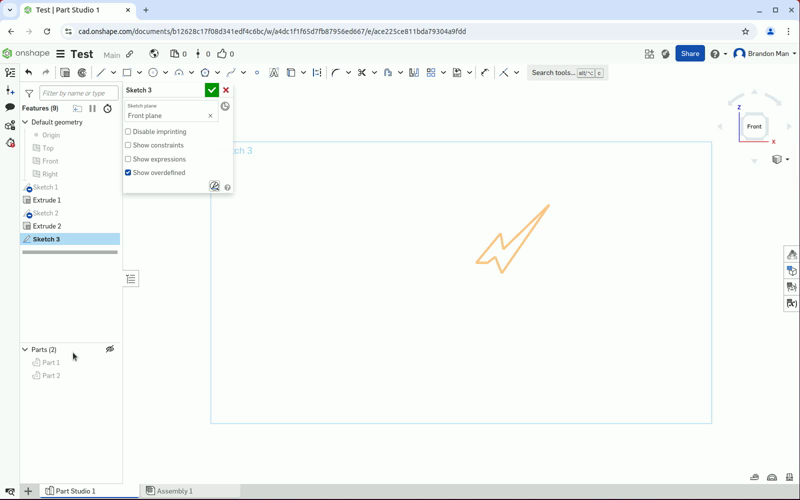
key(l)
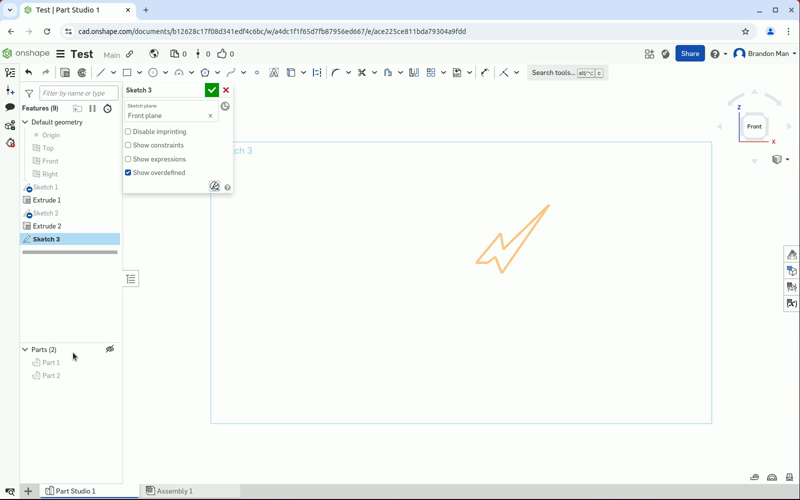
key_down(shift)
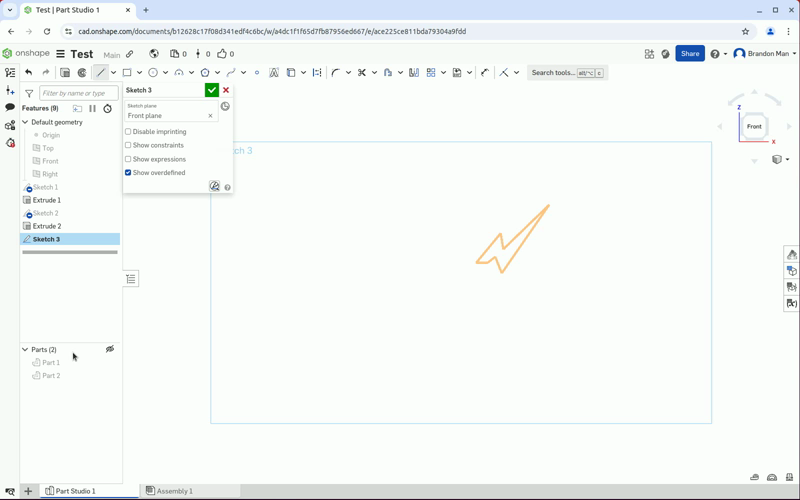
mouse_move(372, 204)
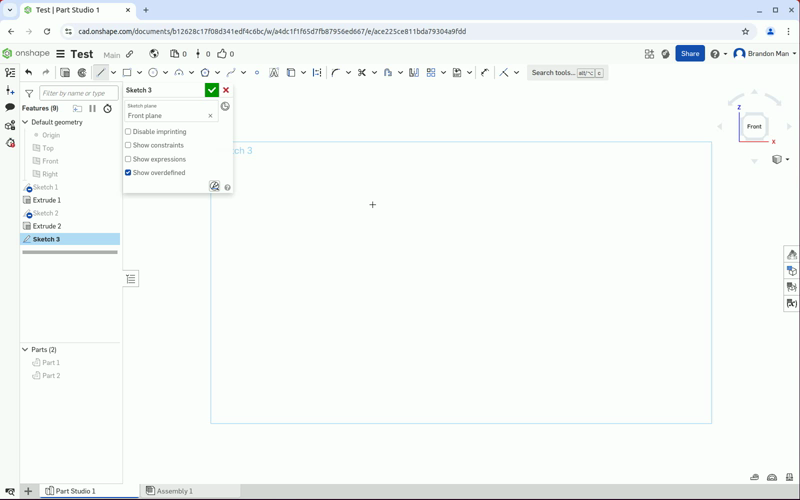
click(372, 204)
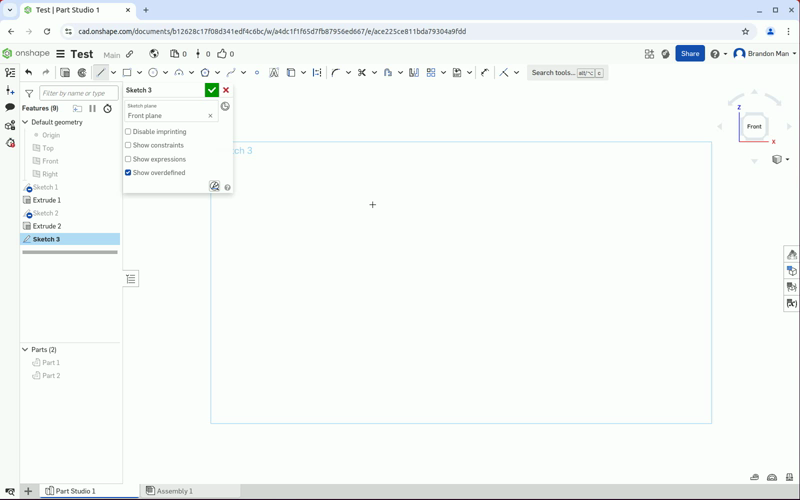
key_up(shift)
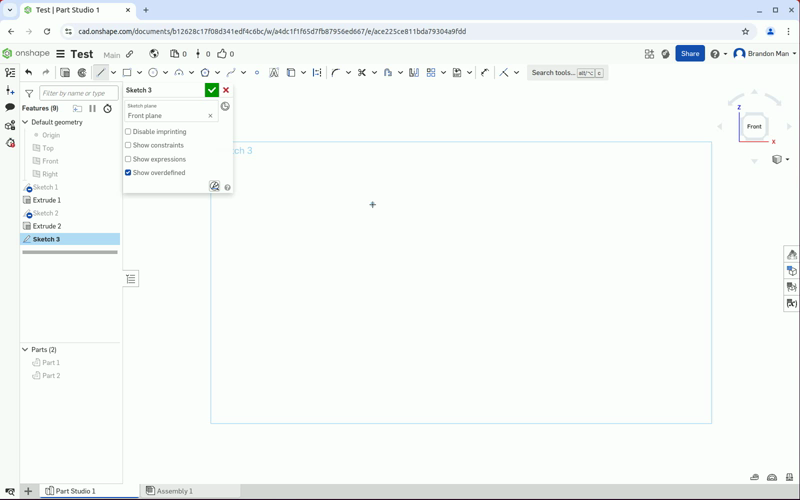
key_down(shift)
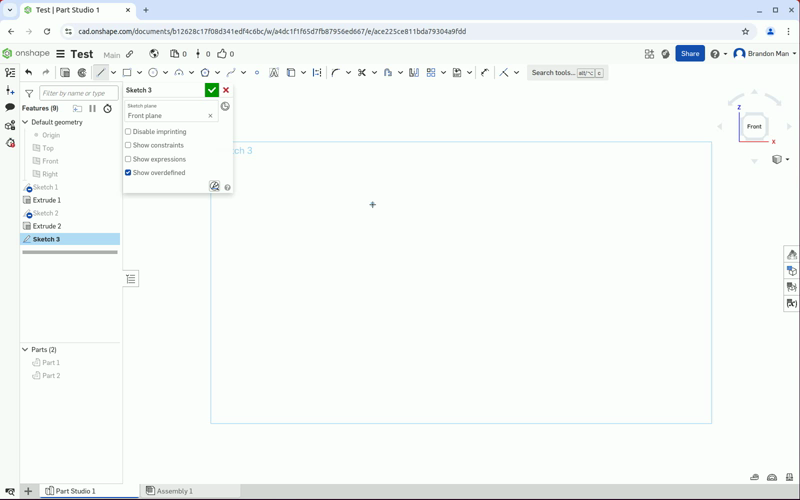
mouse_move(420, 272)
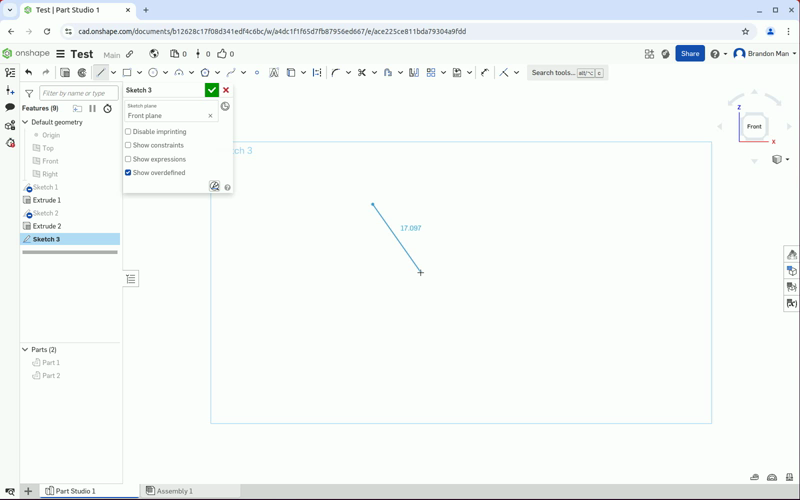
click(420, 272)
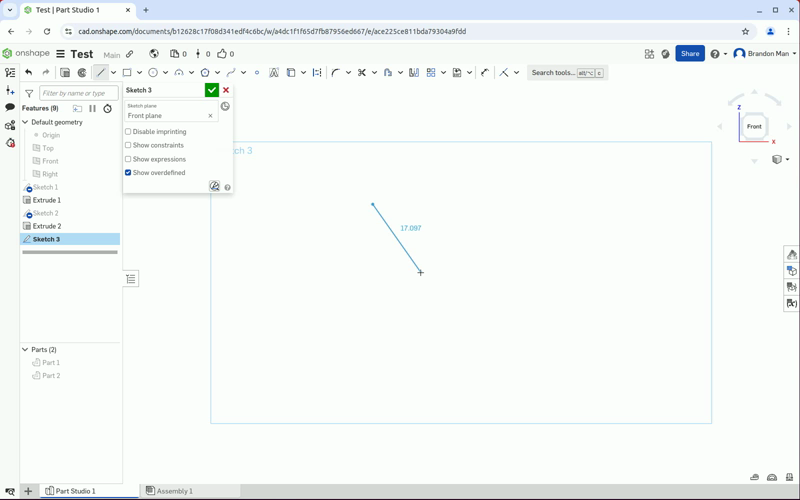
key_up(shift)
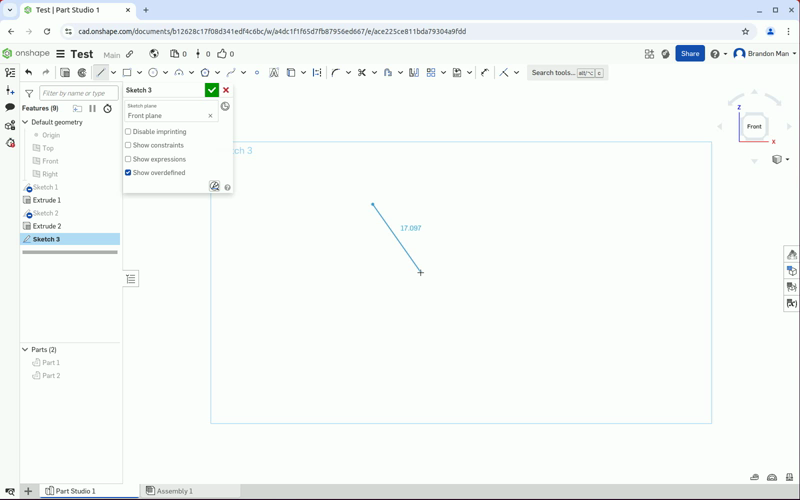
key_down(shift)
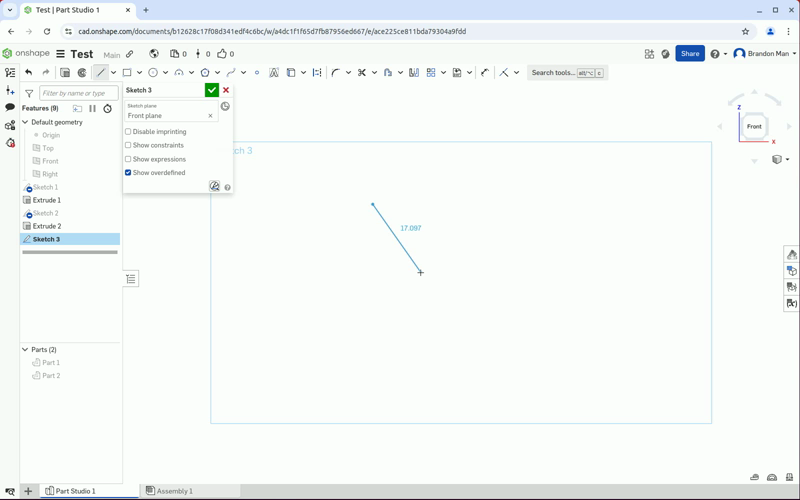
mouse_move(450, 272)
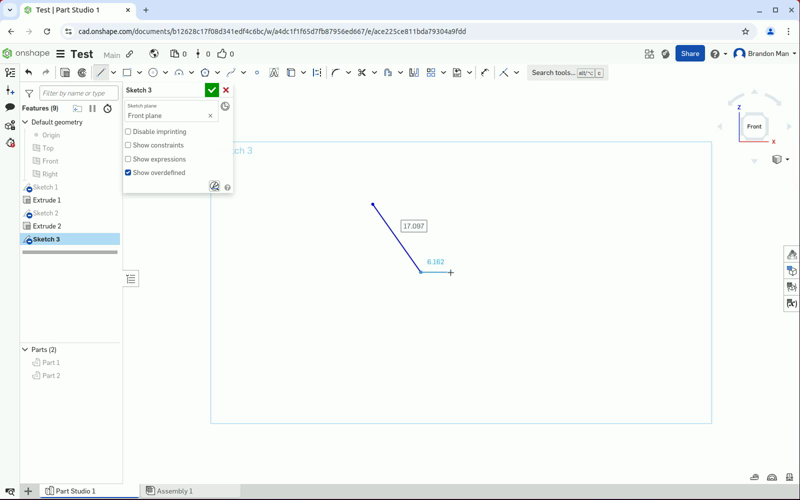
mouse_move(426, 256)
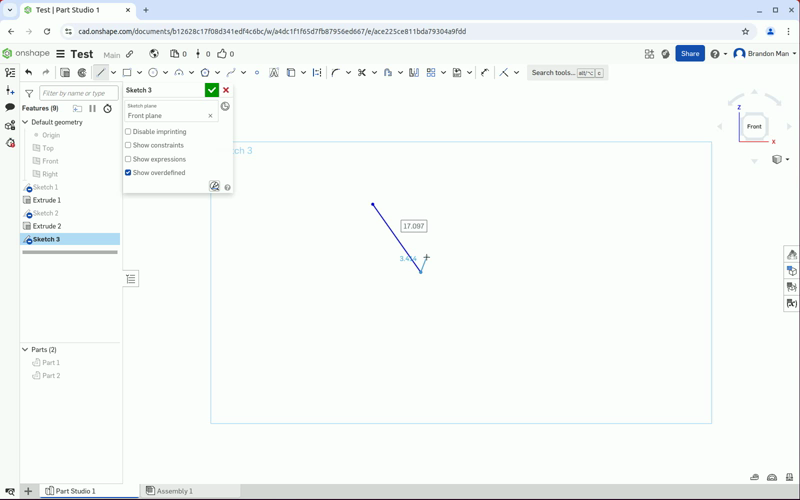
click(426, 256)
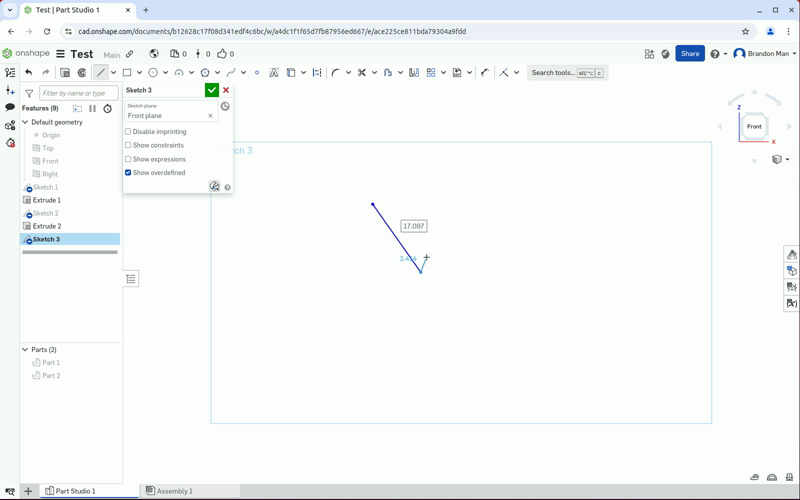
key_up(shift)
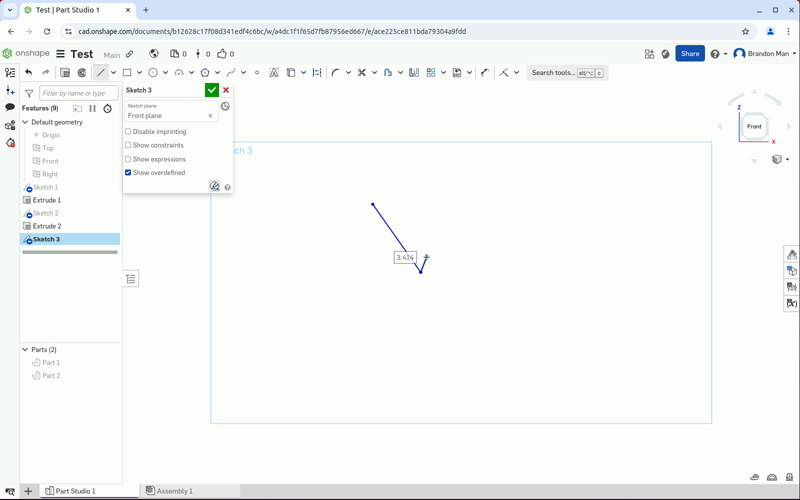
key_down(shift)
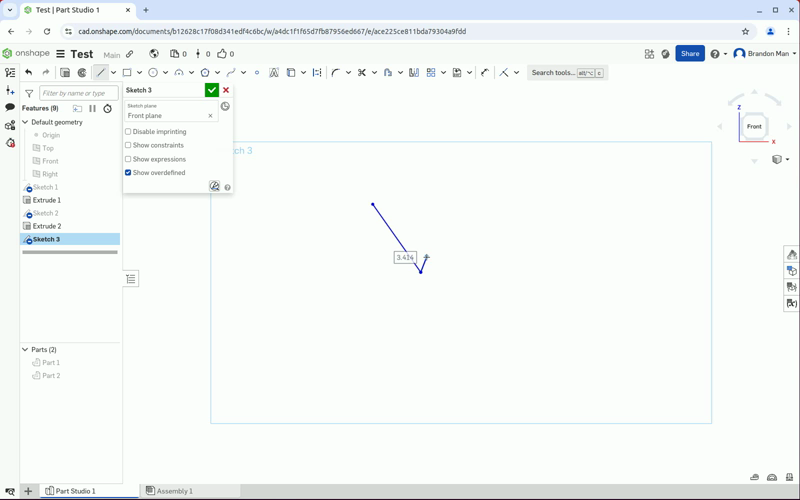
mouse_move(456, 256)
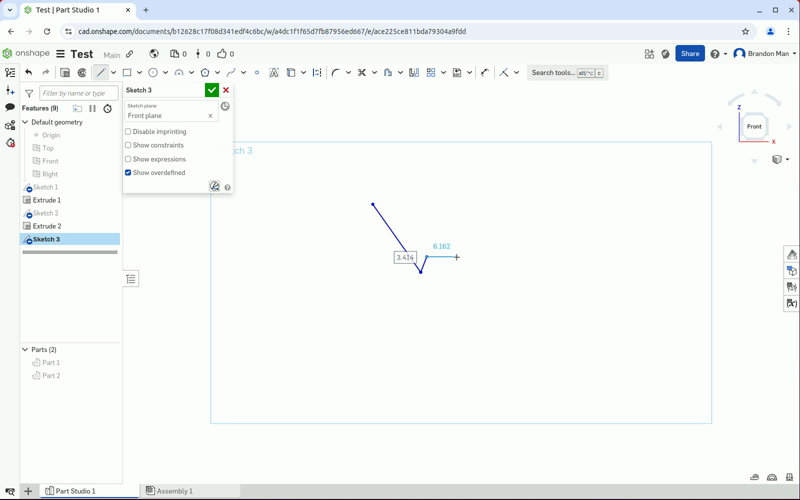
mouse_move(435, 262)
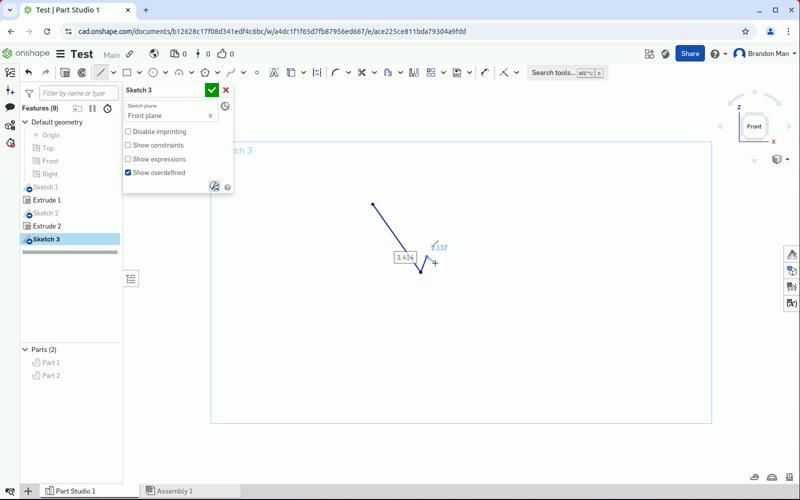
click(435, 262)
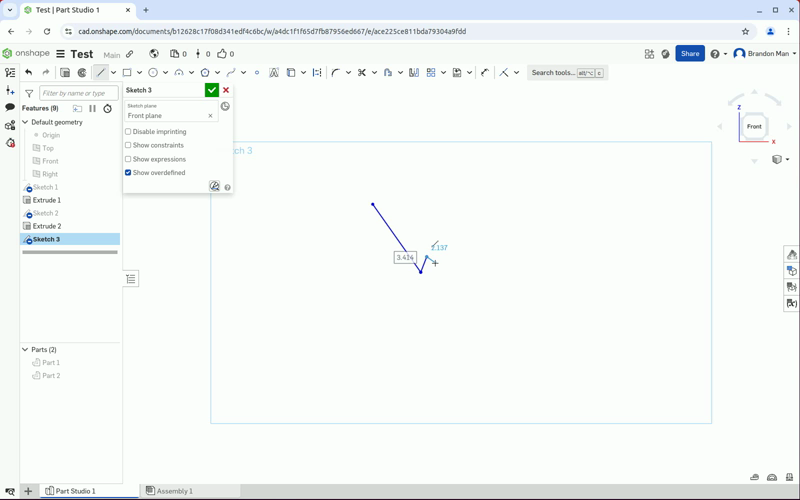
key_up(shift)
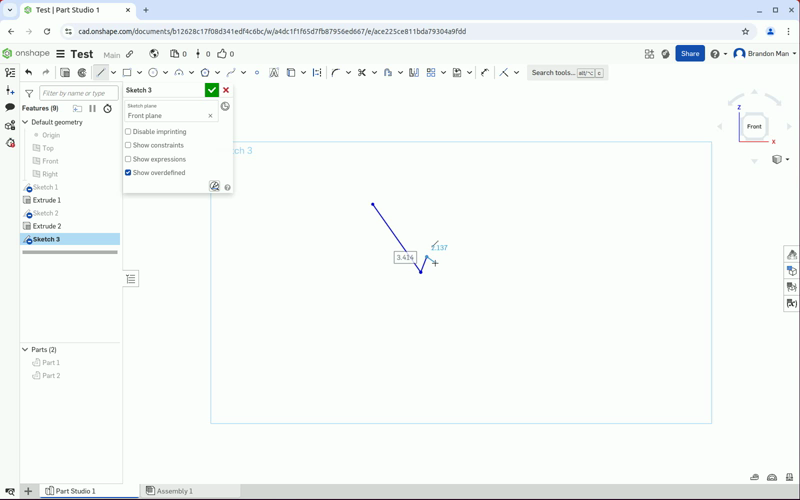
key_down(shift)
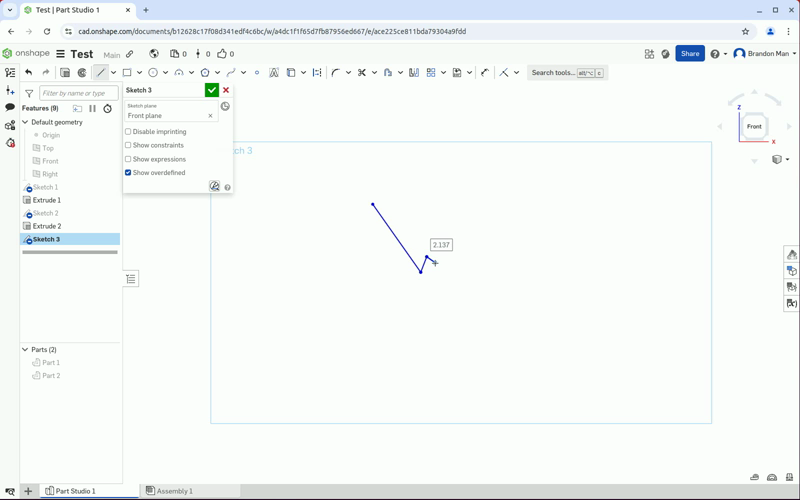
mouse_move(465, 262)
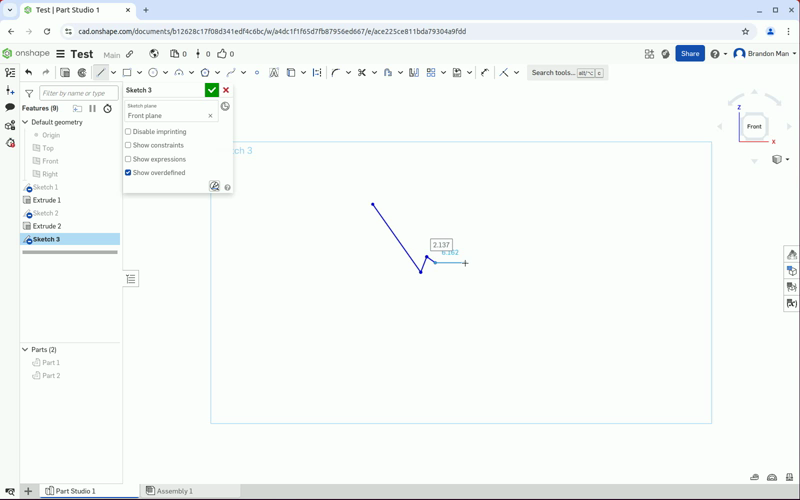
mouse_move(446, 262)
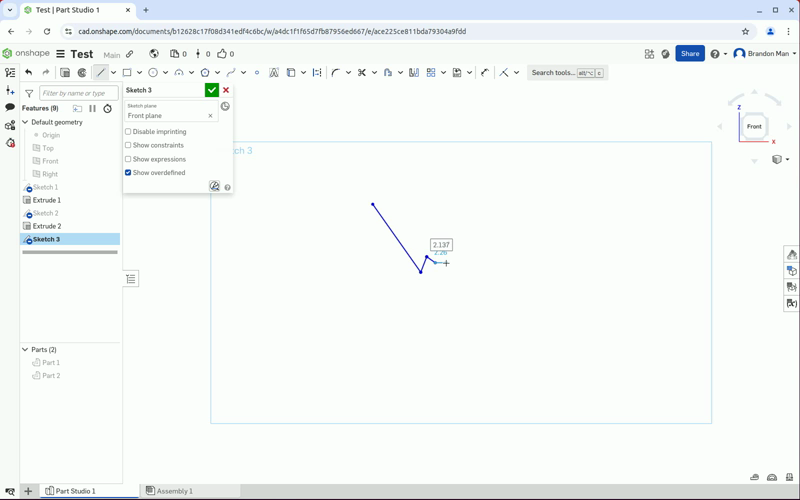
click(446, 262)
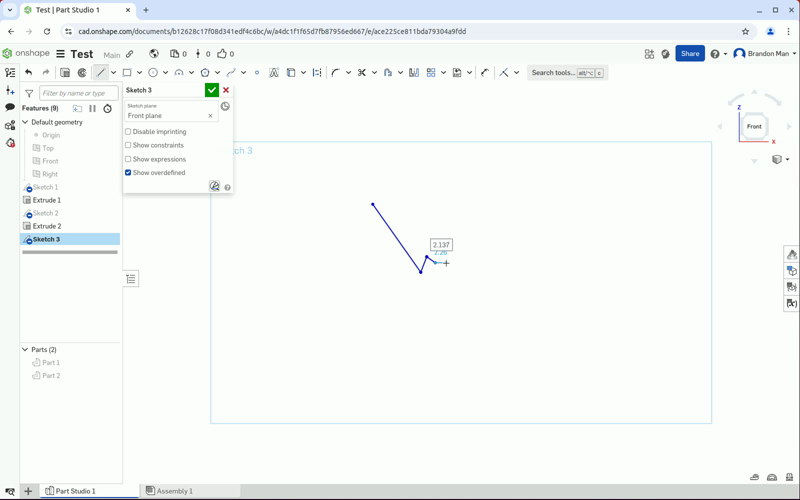
key_up(shift)
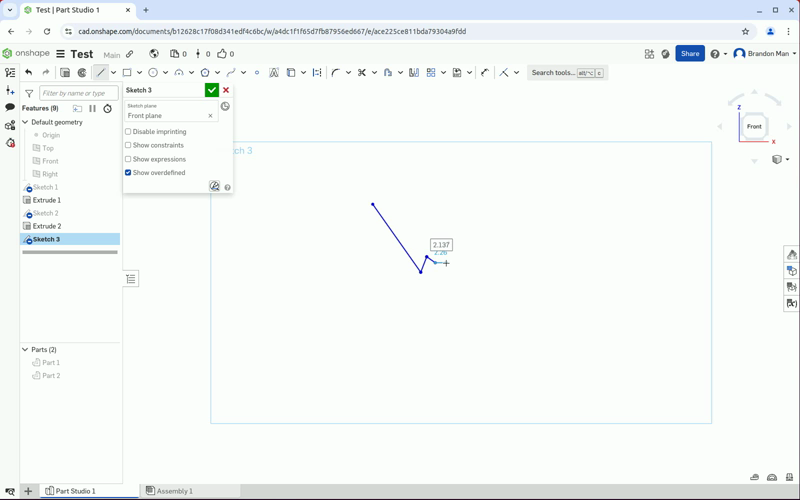
key_down(shift)
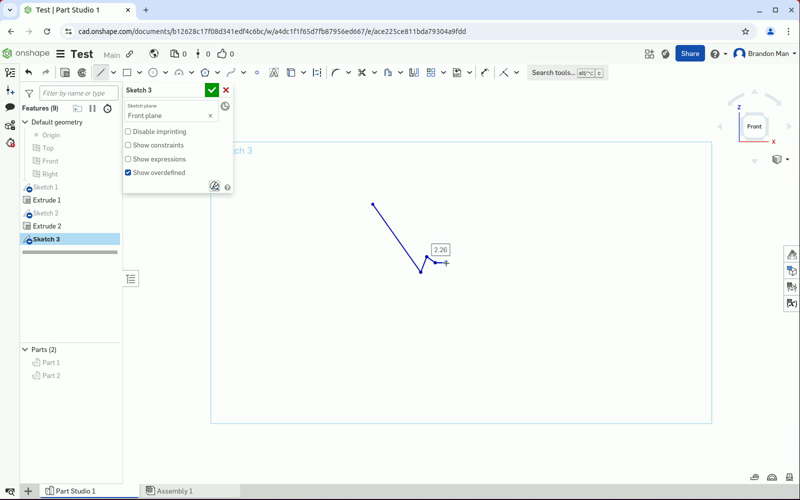
mouse_move(476, 262)
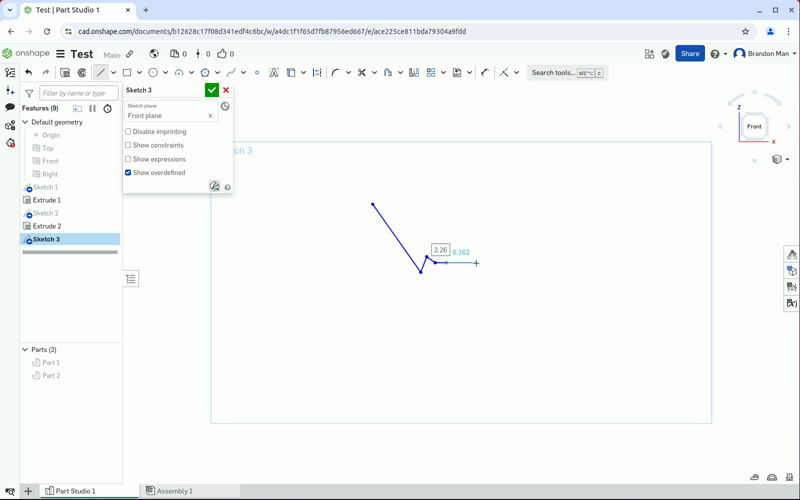
mouse_move(421, 232)
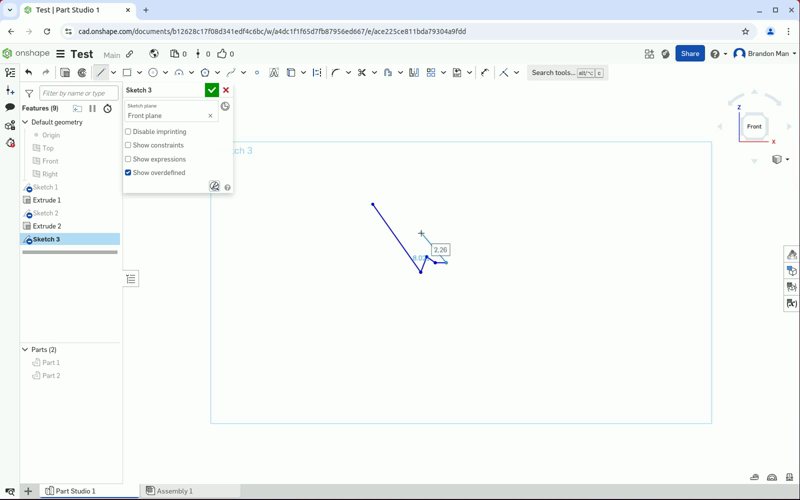
click(421, 232)
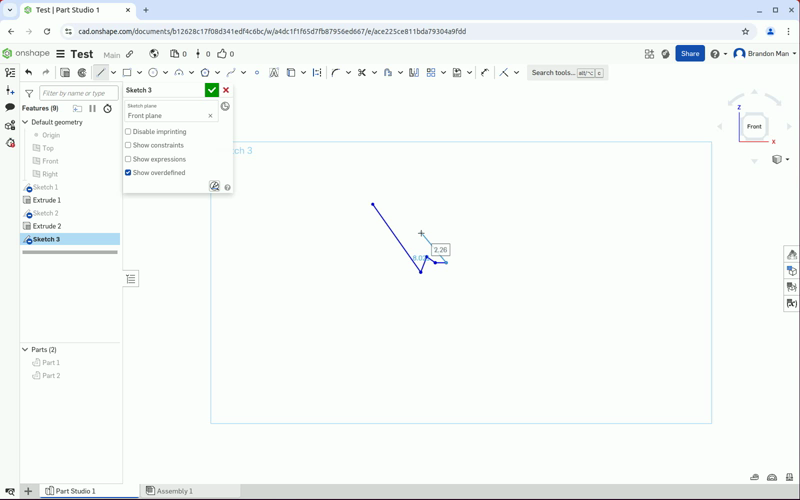
key_up(shift)
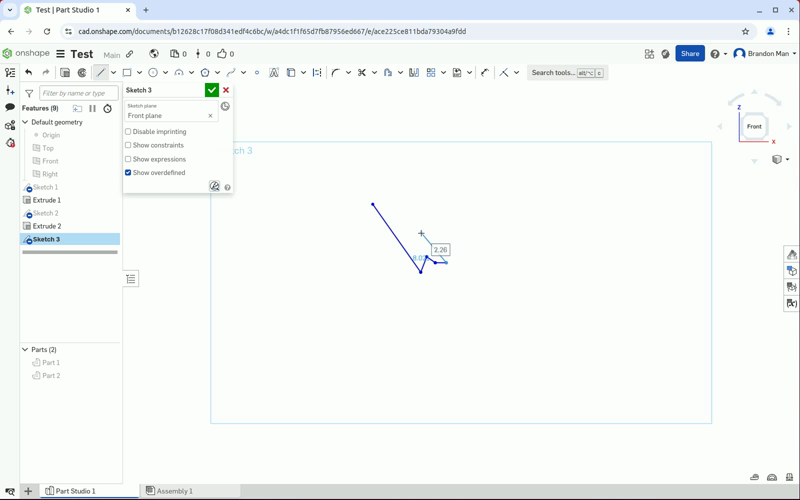
key_down(shift)
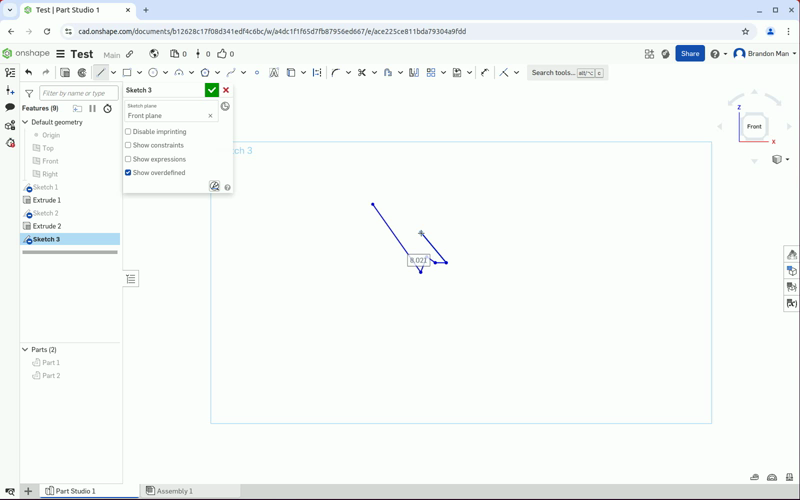
mouse_move(451, 232)
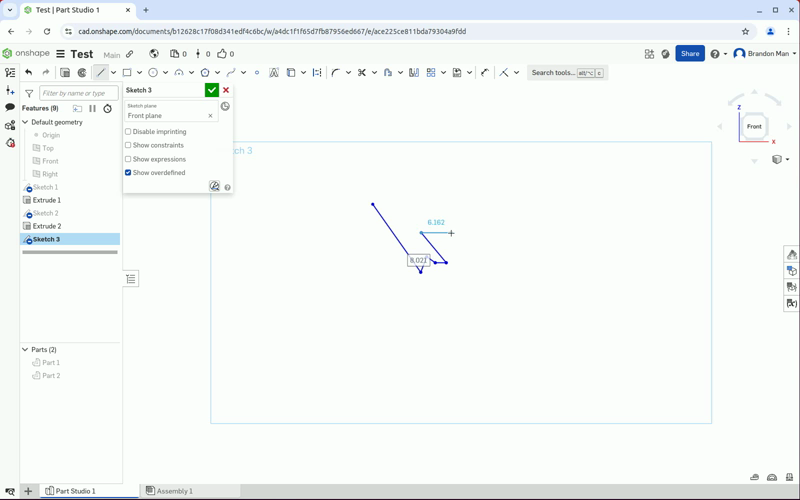
mouse_move(419, 249)
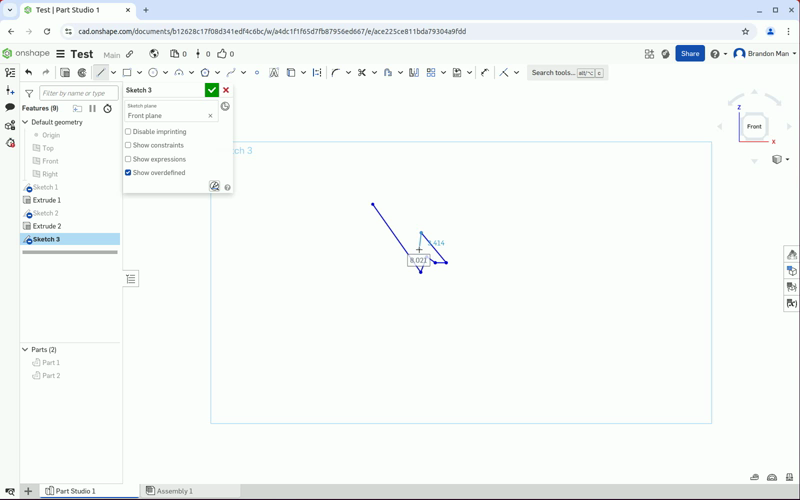
click(419, 249)
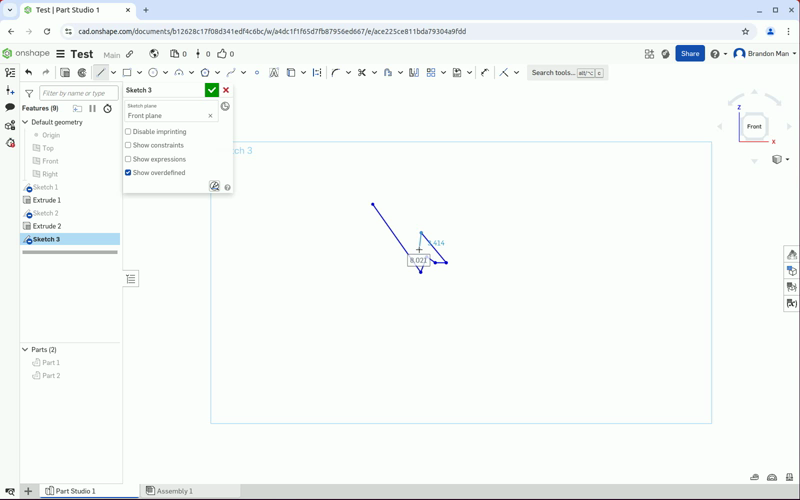
key_up(shift)
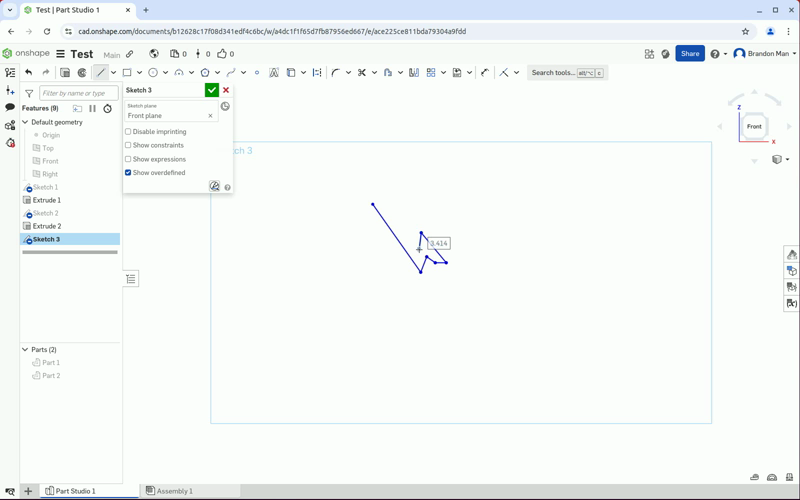
key_down(shift)
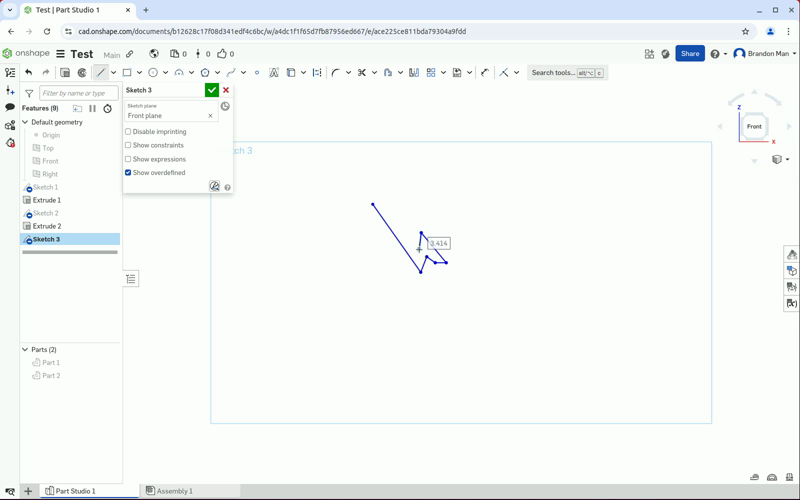
mouse_move(372, 204)
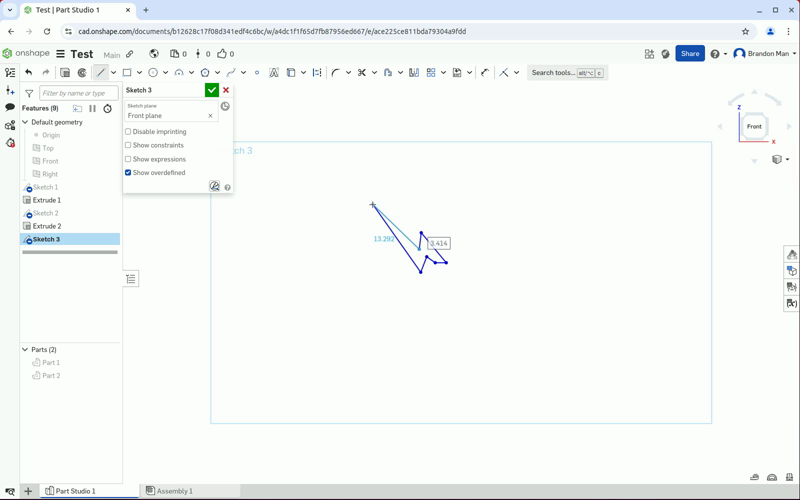
key_up(shift)
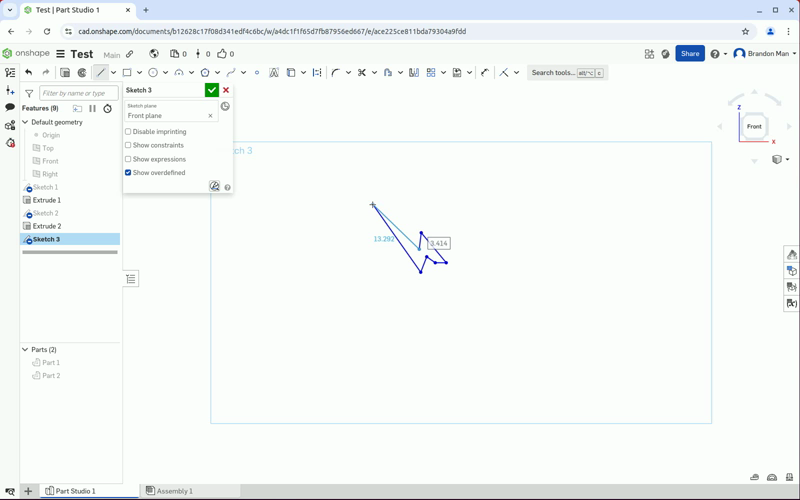
click(372, 204)
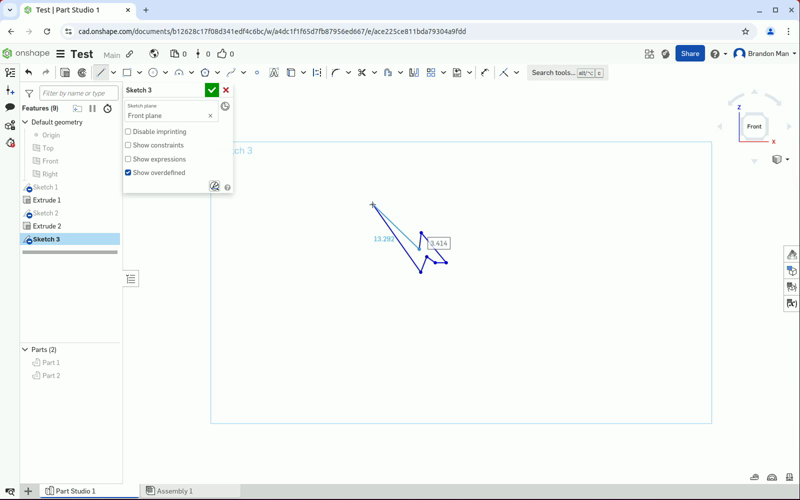
key(esc)
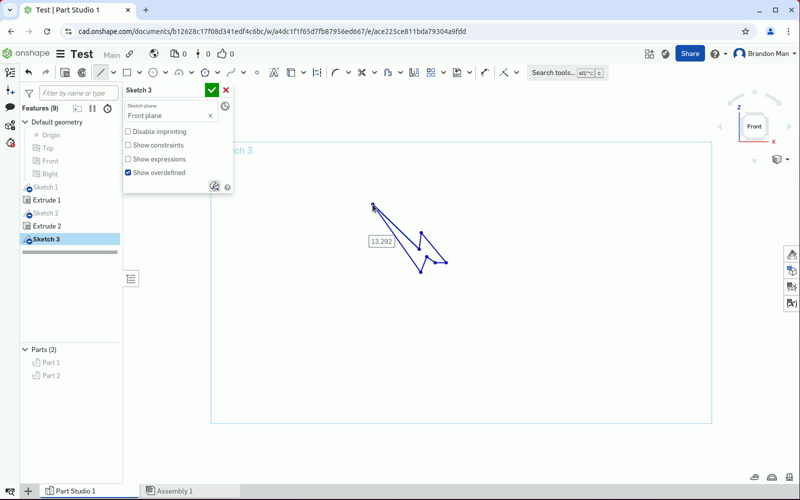
mouse_move(443, 261)
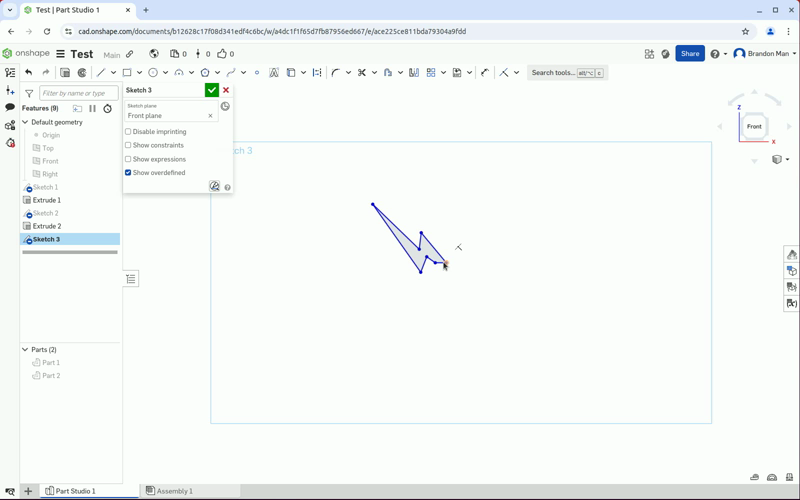
scroll(6)
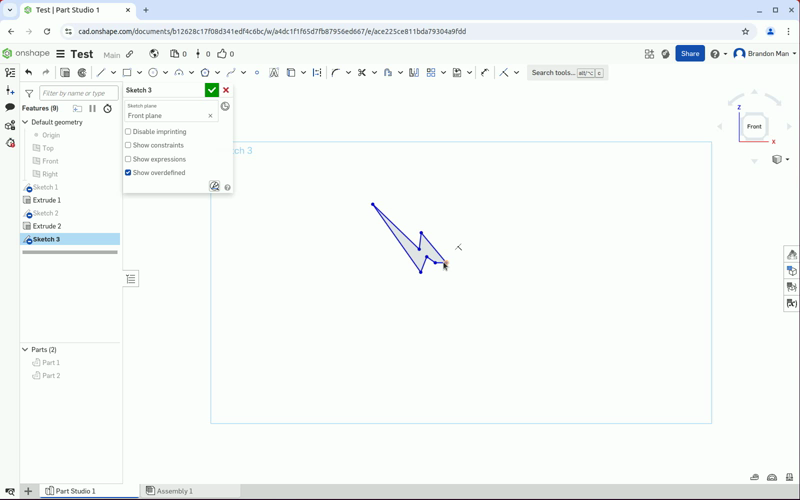
scroll(6)
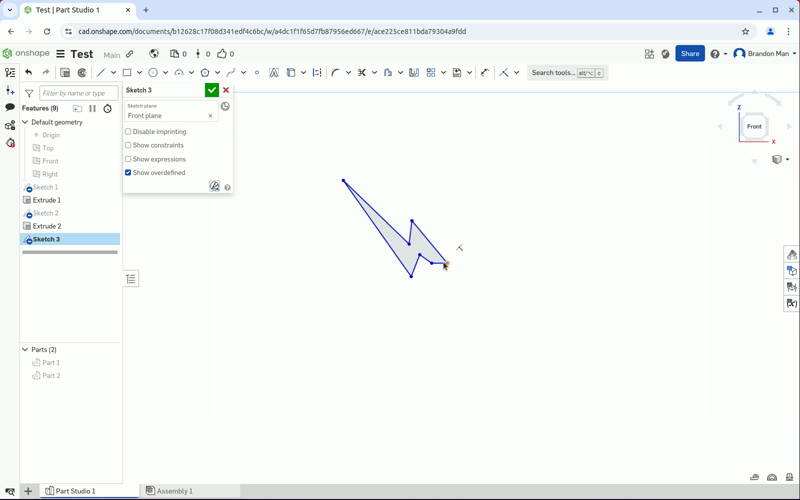
scroll(6)
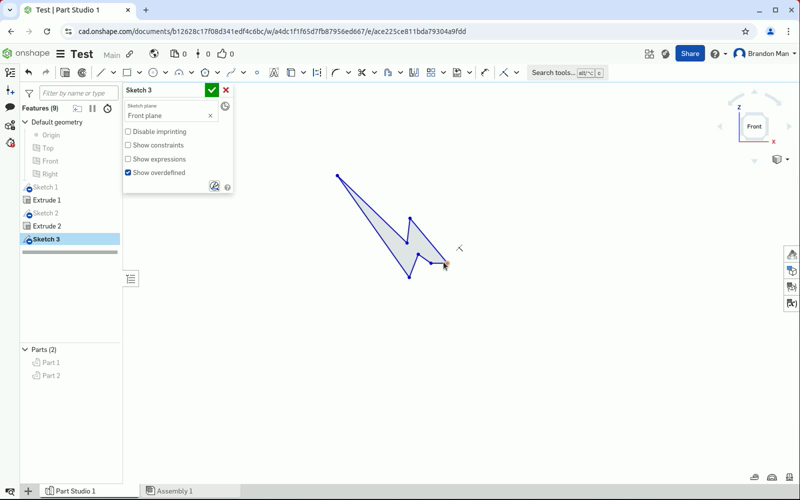
scroll(6)
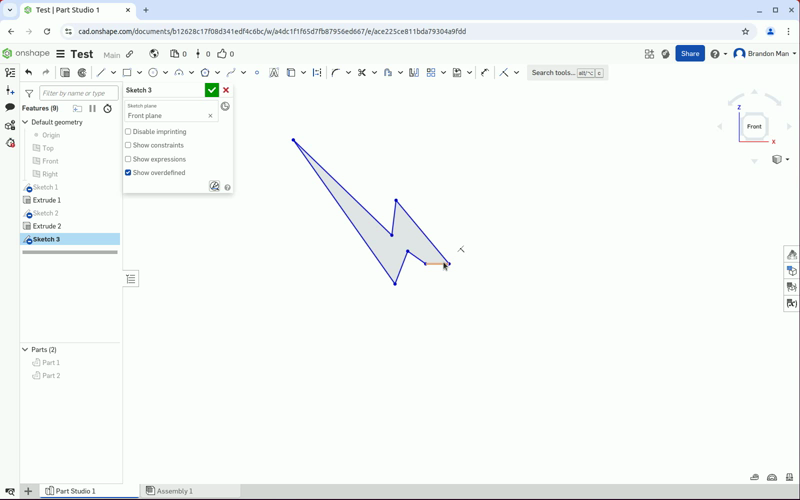
scroll(6)
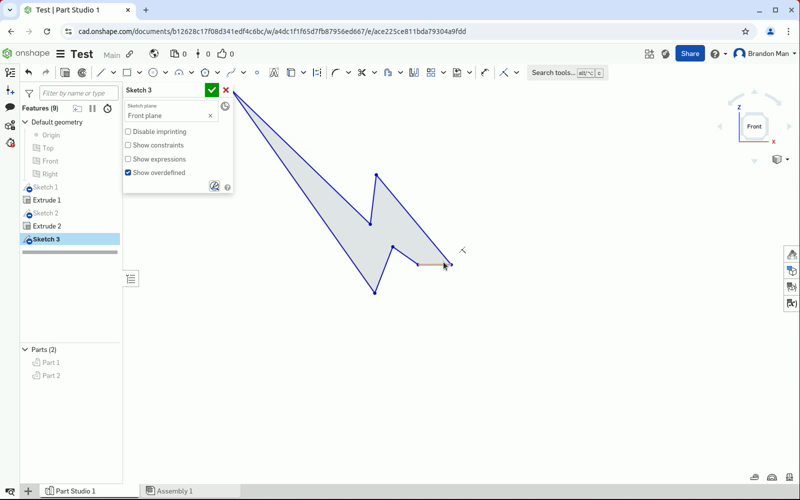
scroll(6)
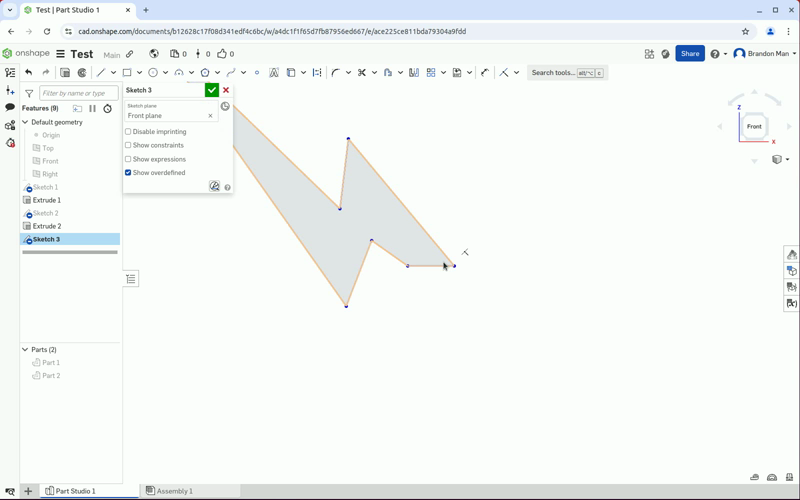
scroll(6)
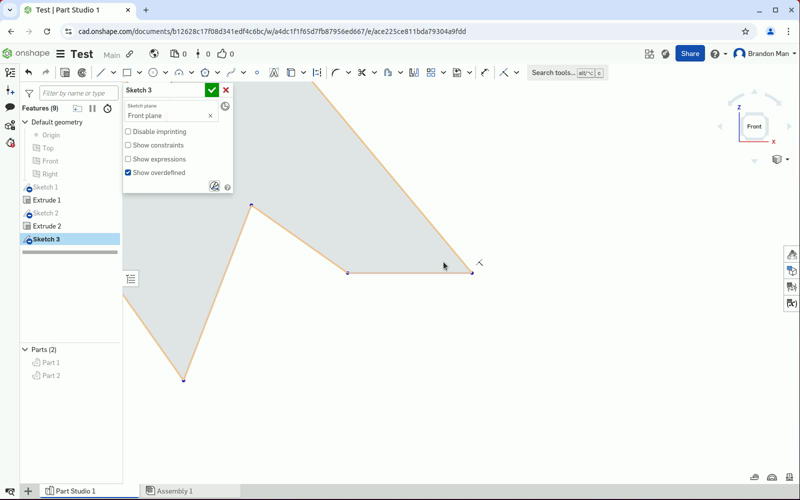
click(443, 261)
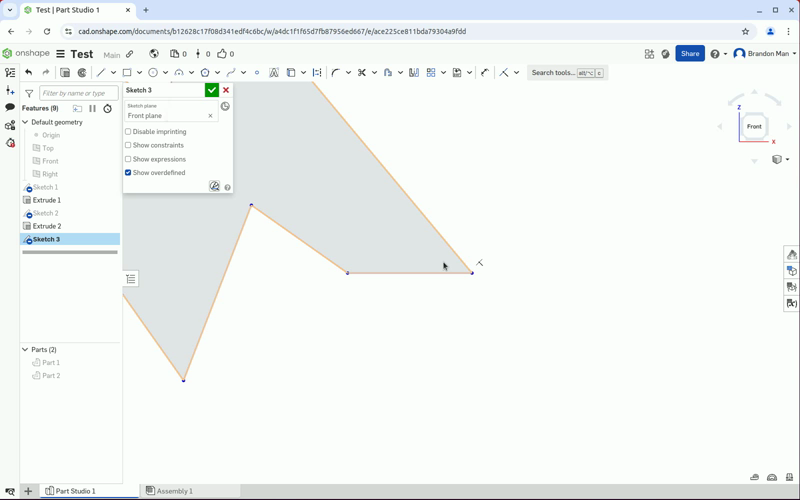
scroll(-6)
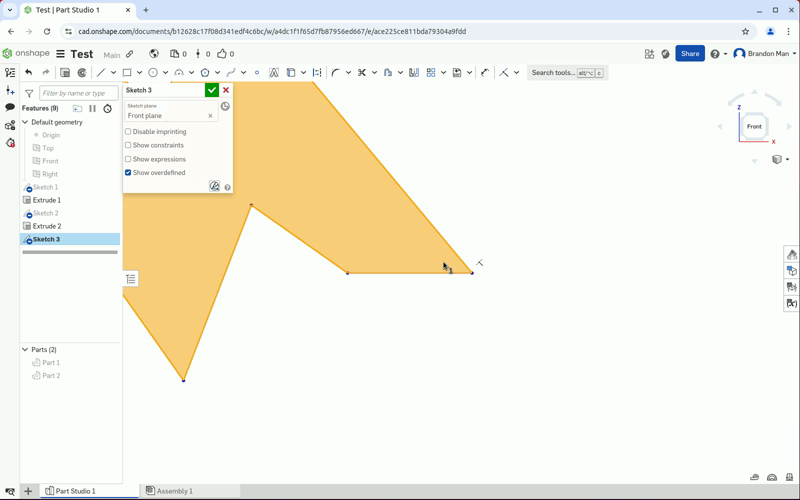
scroll(-6)
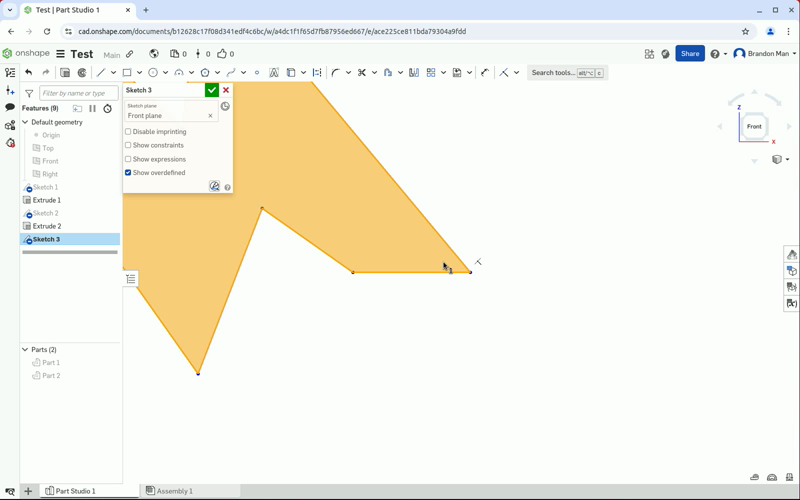
scroll(-6)
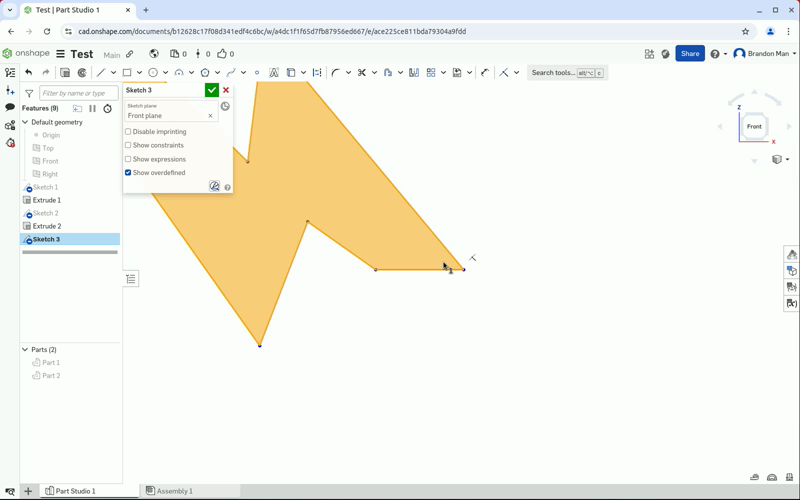
scroll(-6)
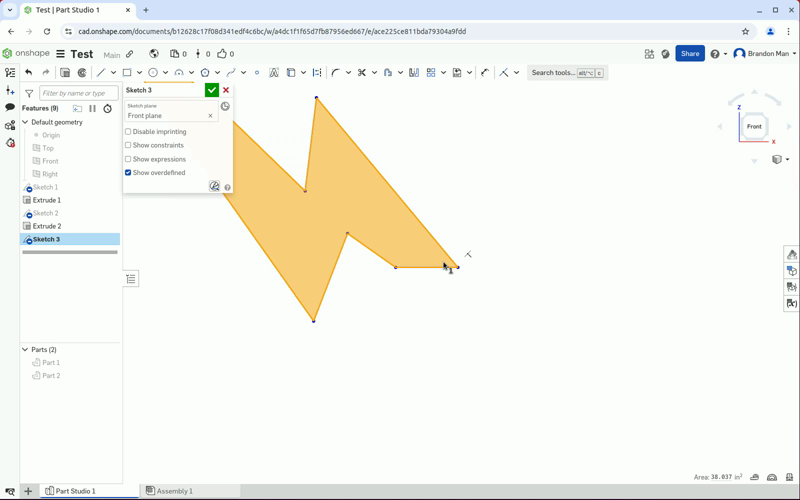
scroll(-6)
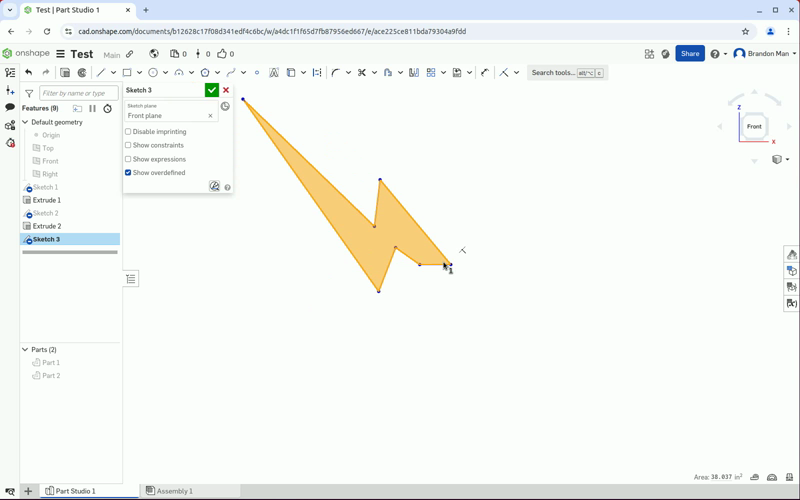
scroll(-6)
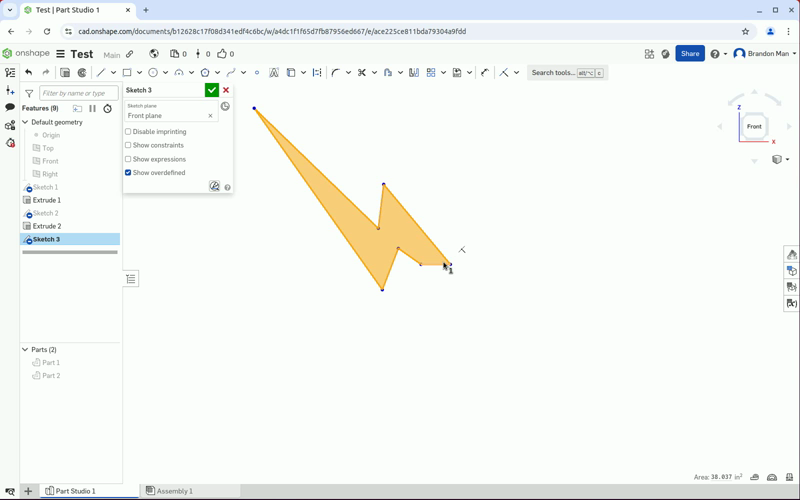
scroll(-6)
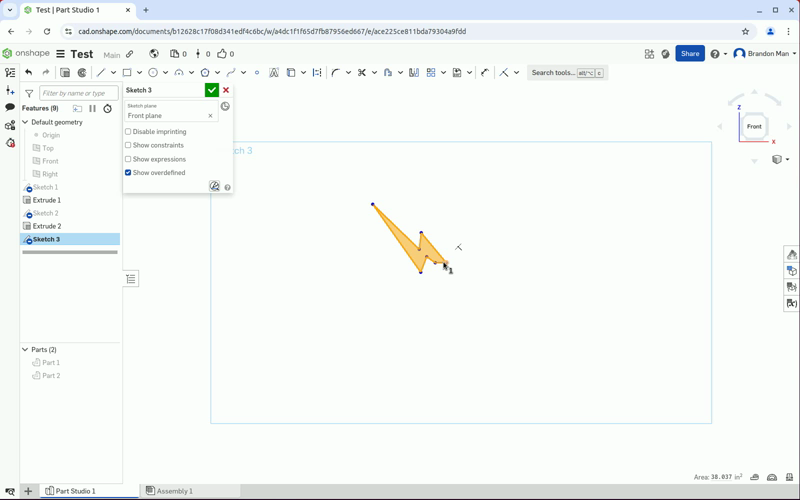
mouse_move(73, 352)
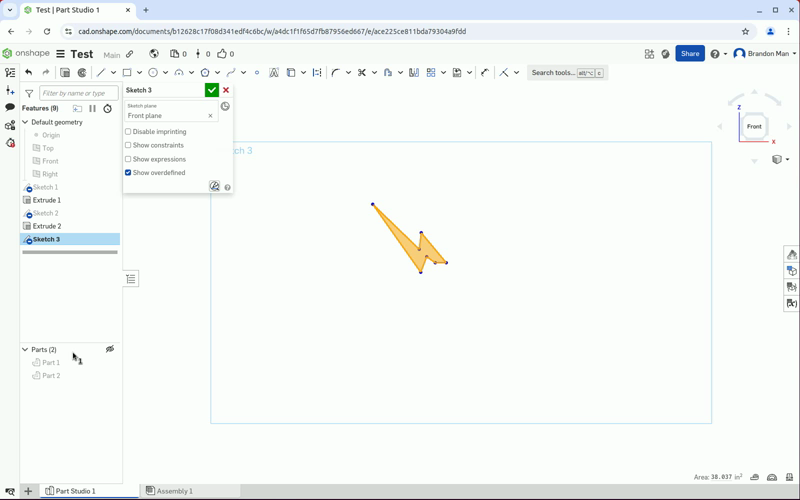
key(shift+y)
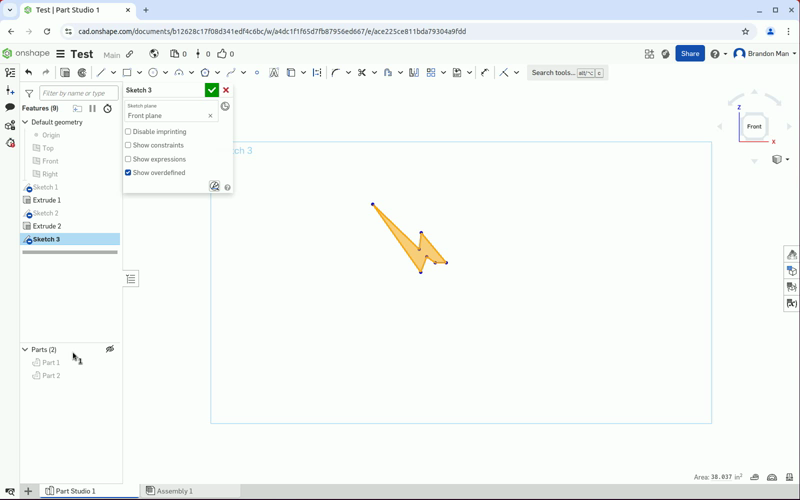
key(shift+e)
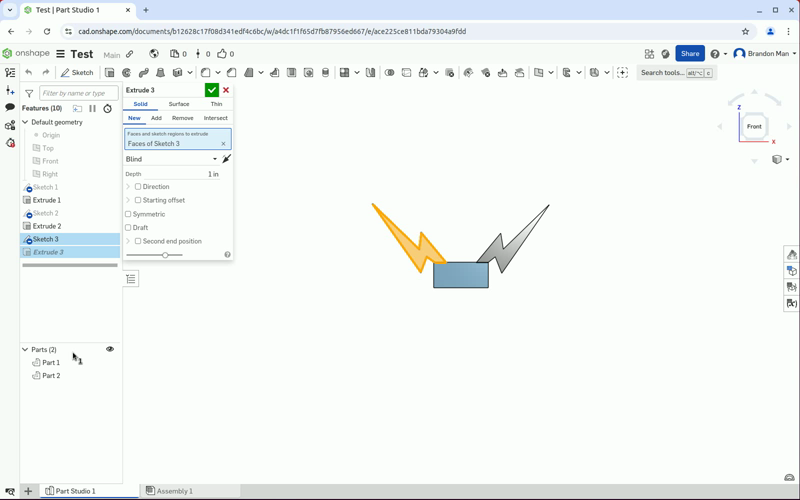
mouse_move(143, 106)
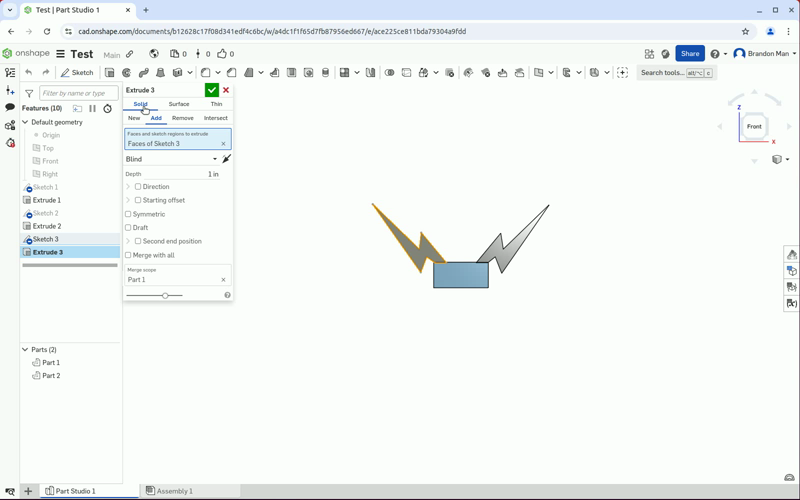
click(143, 106)
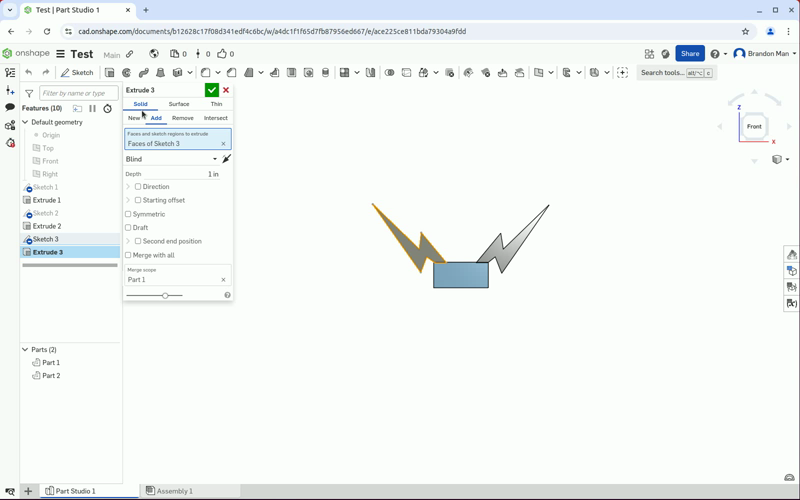
mouse_move(137, 120)
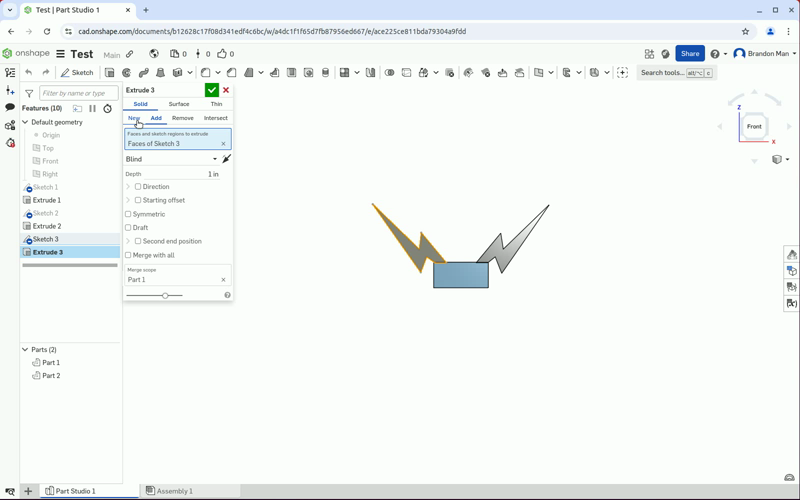
click(137, 120)
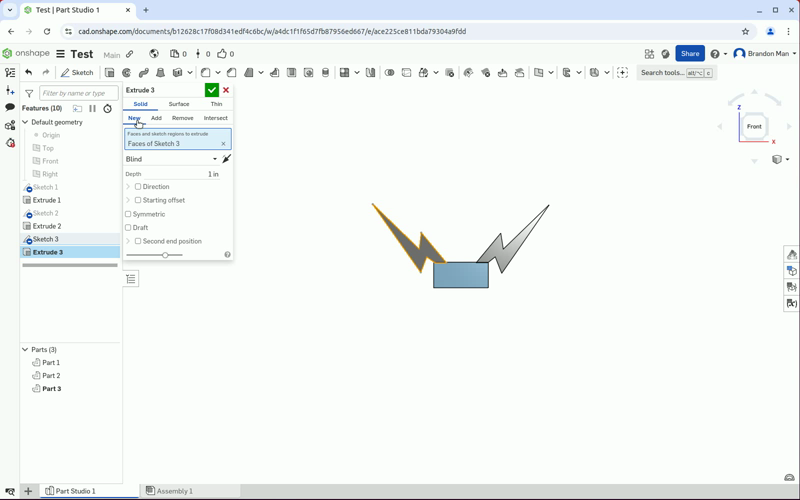
key(tab, 4)
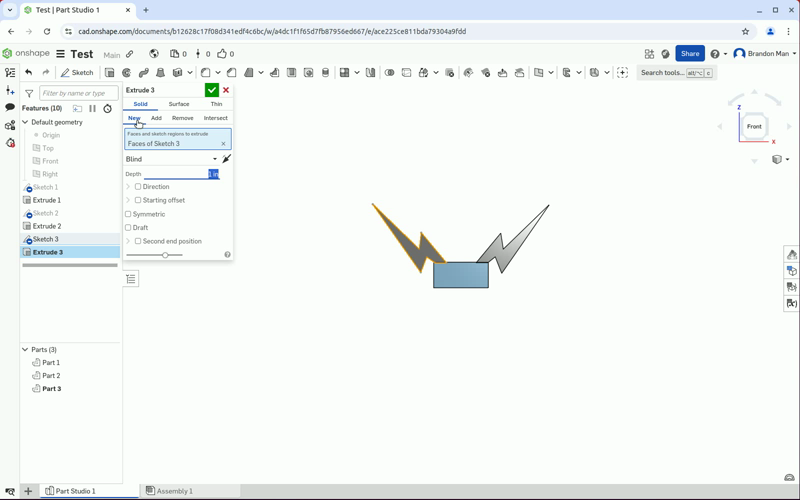
text(2.407)
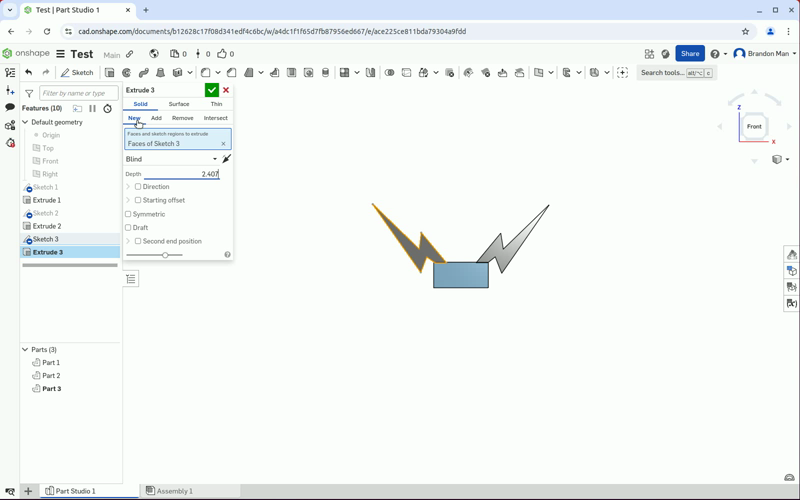
key(enter)
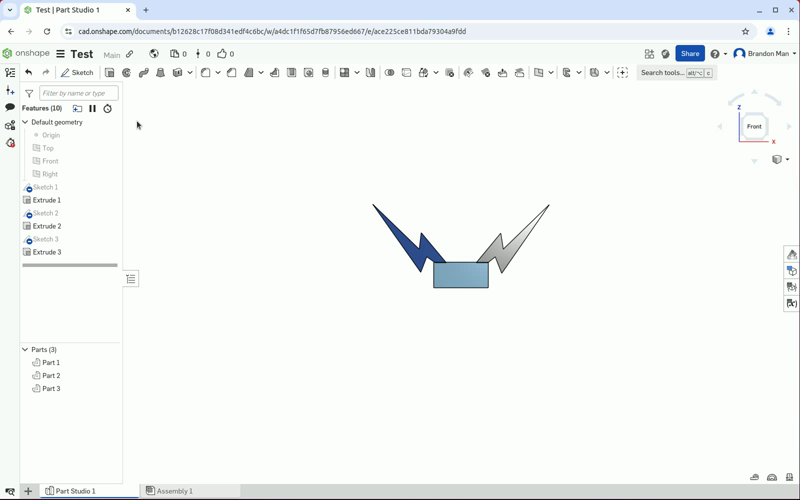
key(shift+h)
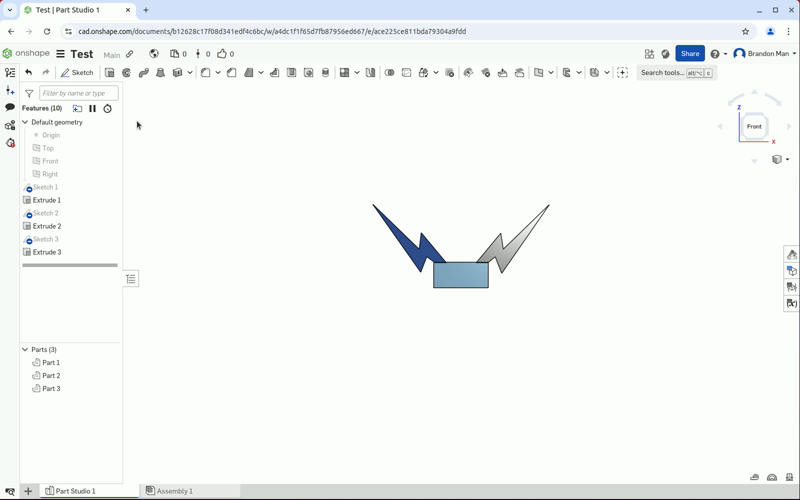
key(shift+h)
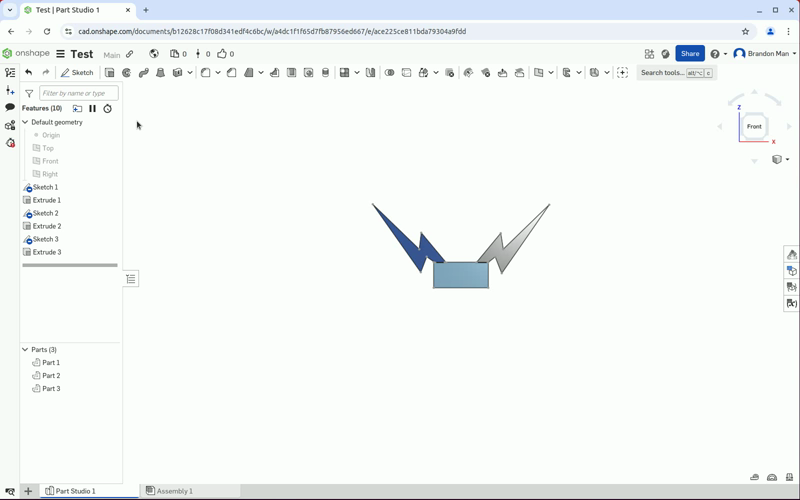
key(shift+7)
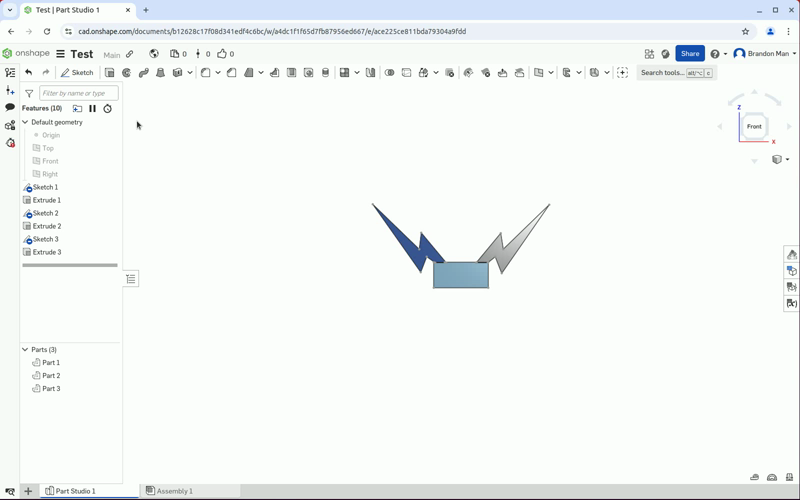
key(left, 2)
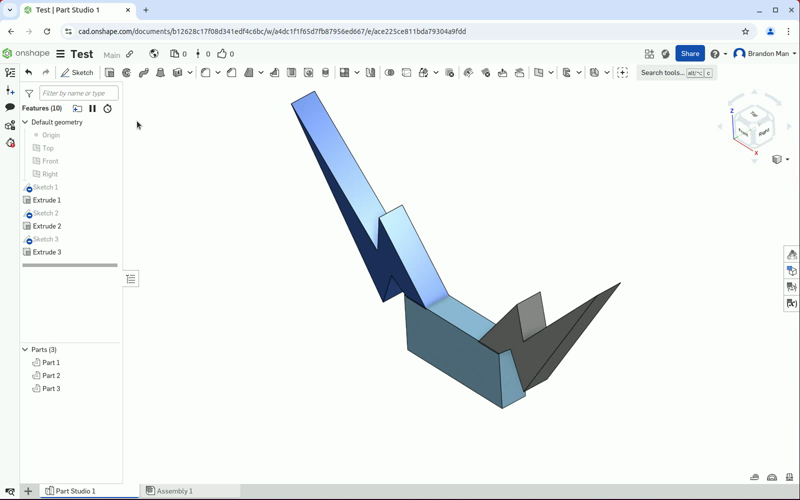
key(down, 2)
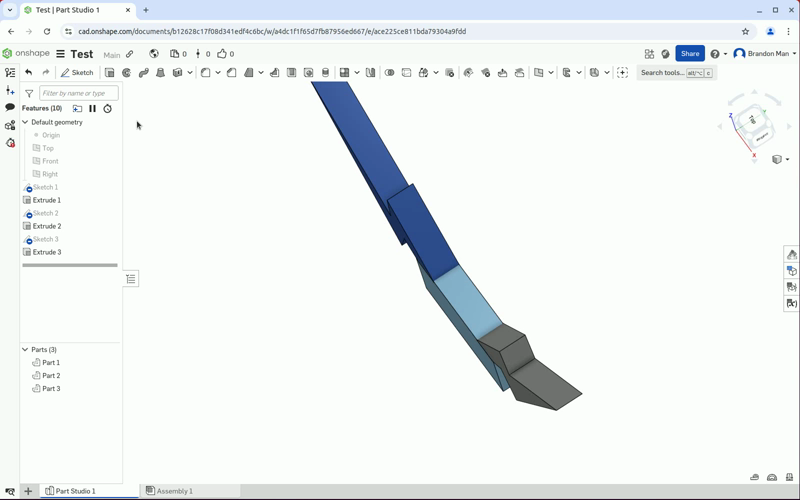
key(up, 2)
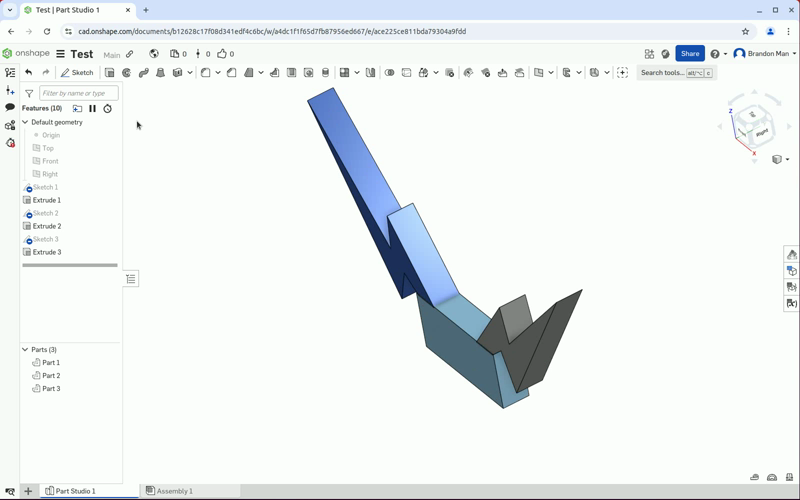
key(right, 2)
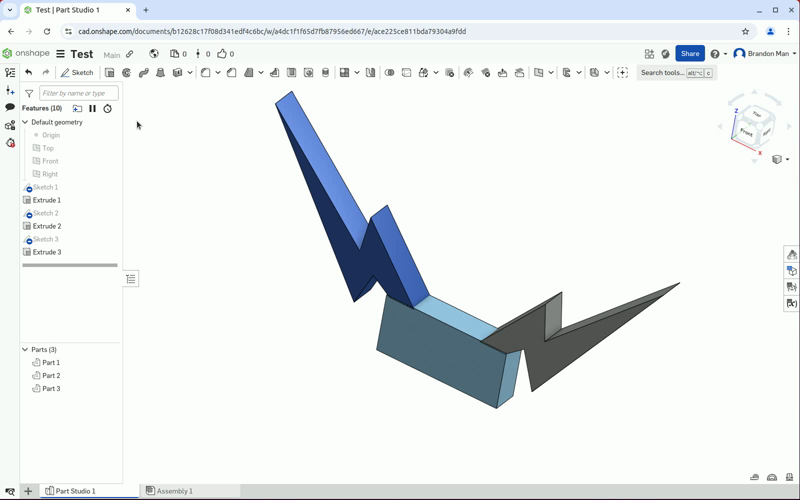
mouse_move(73, 189)
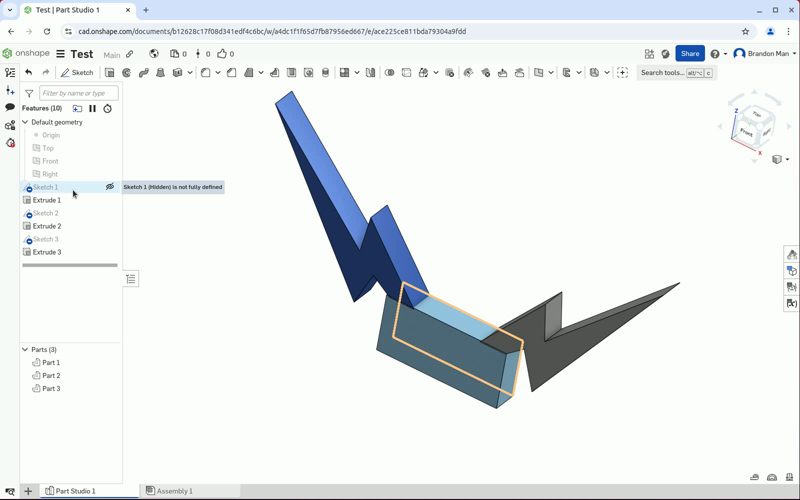
click(73, 189)